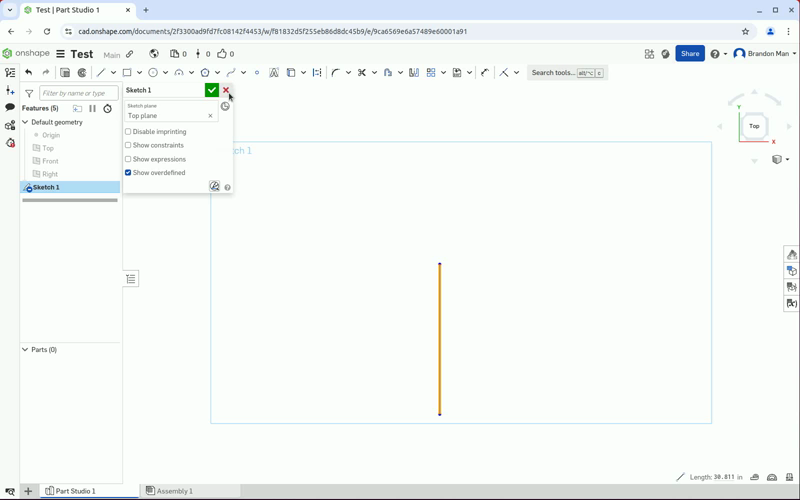
key(shift+h)
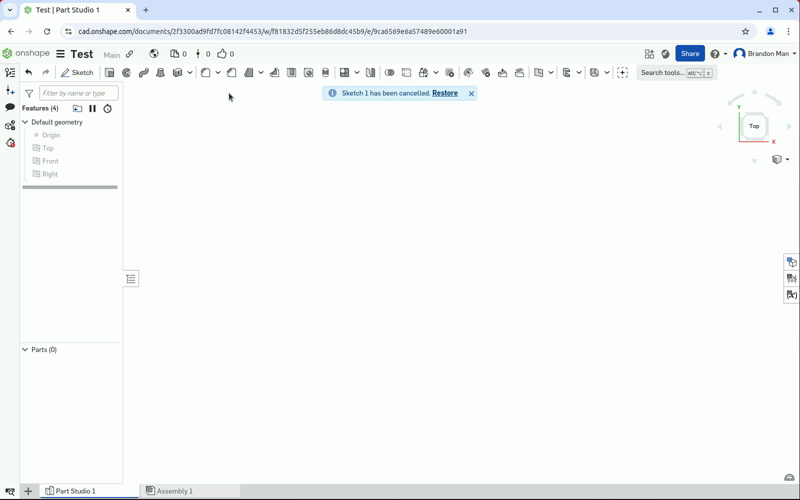
mouse_move(73, 352)
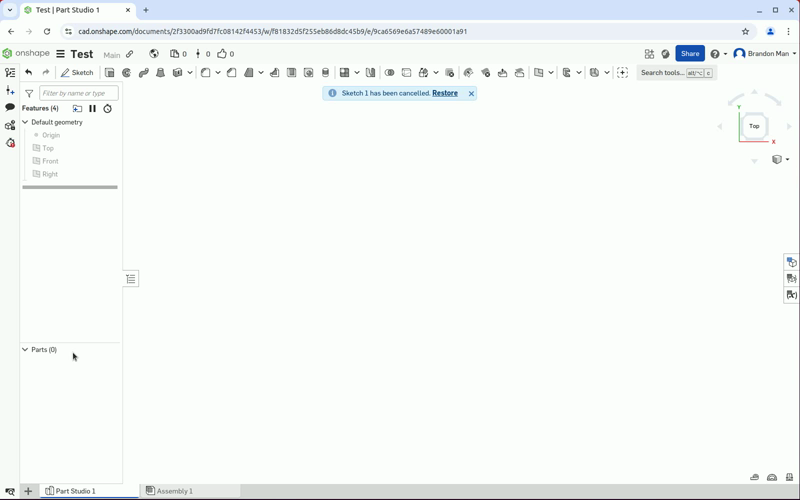
key(y)
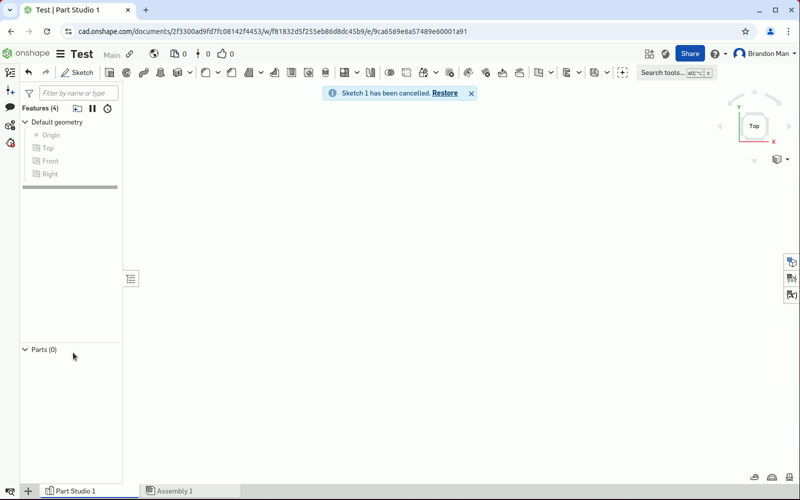
key(shift+p)
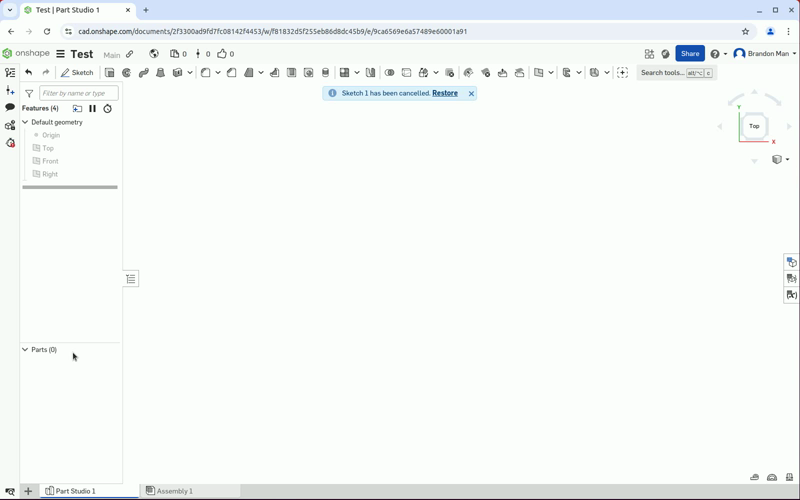
key(space)
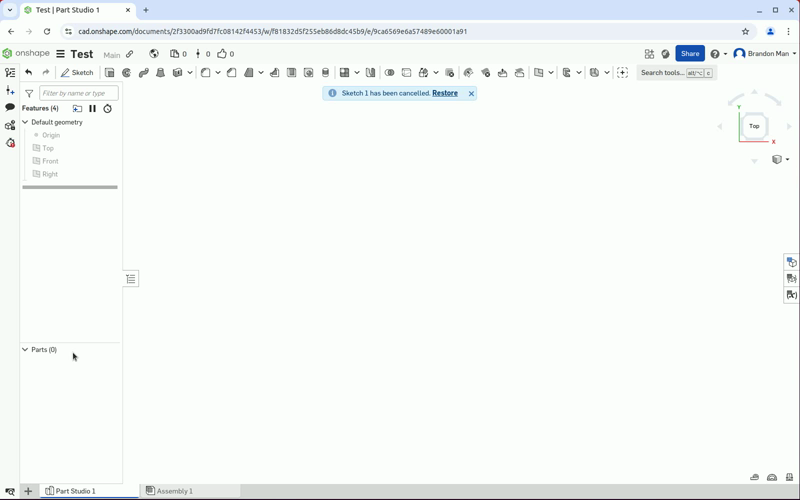
key_down(shift)
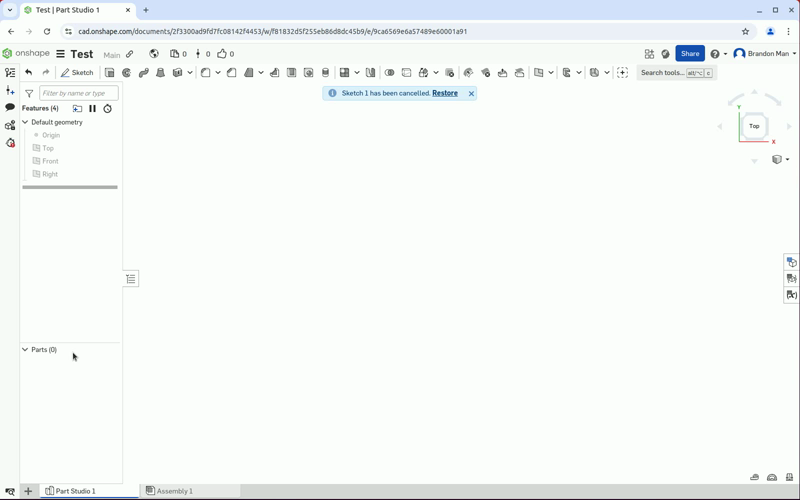
key(up)
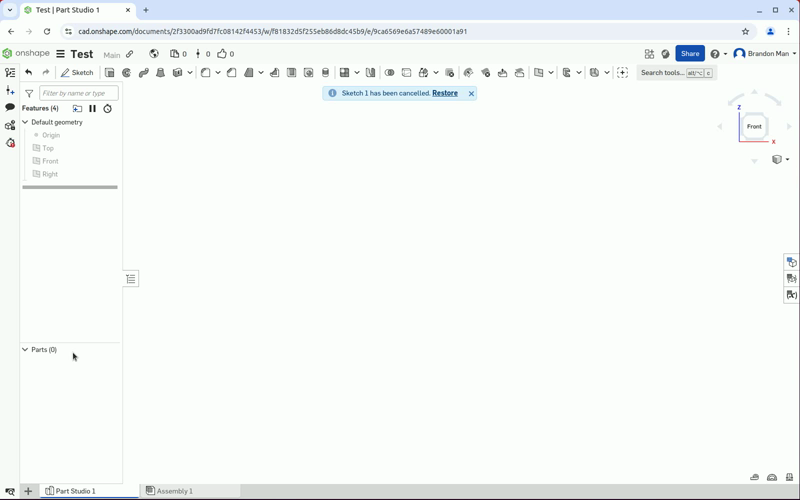
key_up(shift)
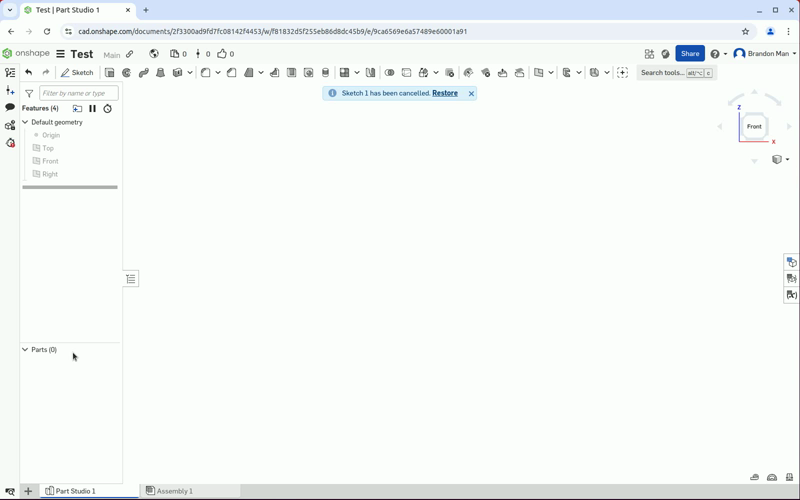
key(space)
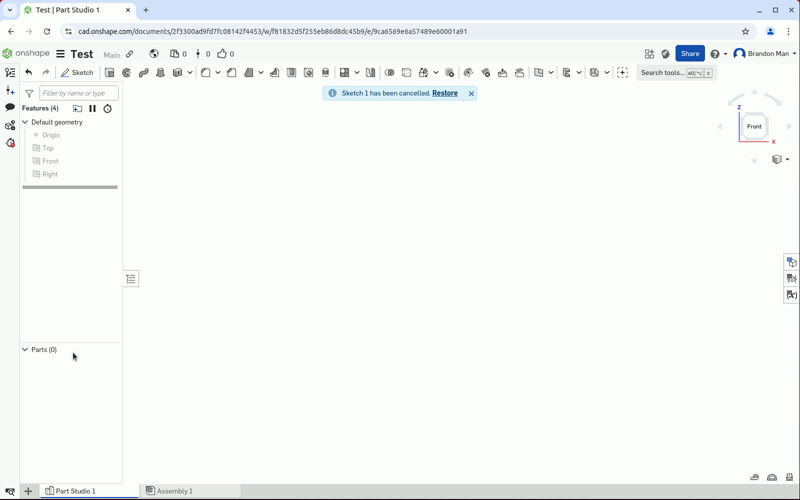
key_down(shift)
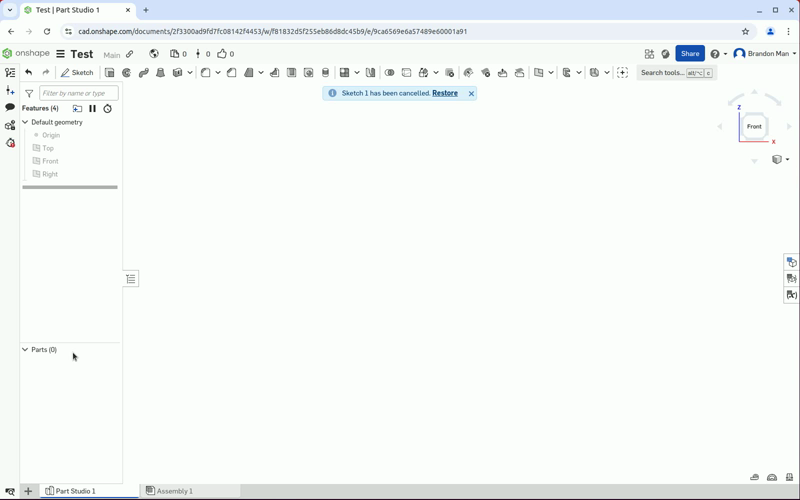
key(left)
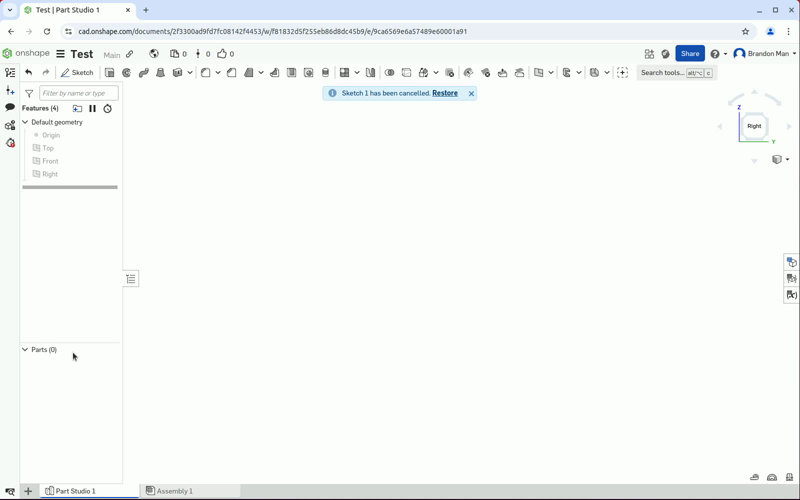
key_up(shift)
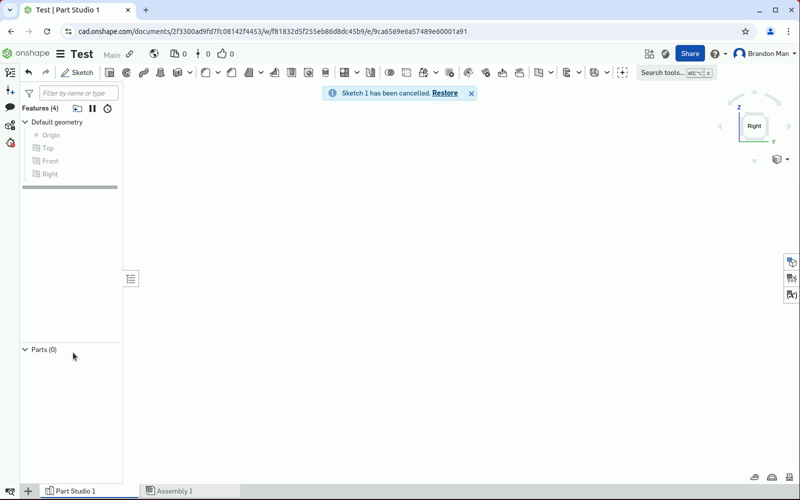
mouse_move(73, 352)
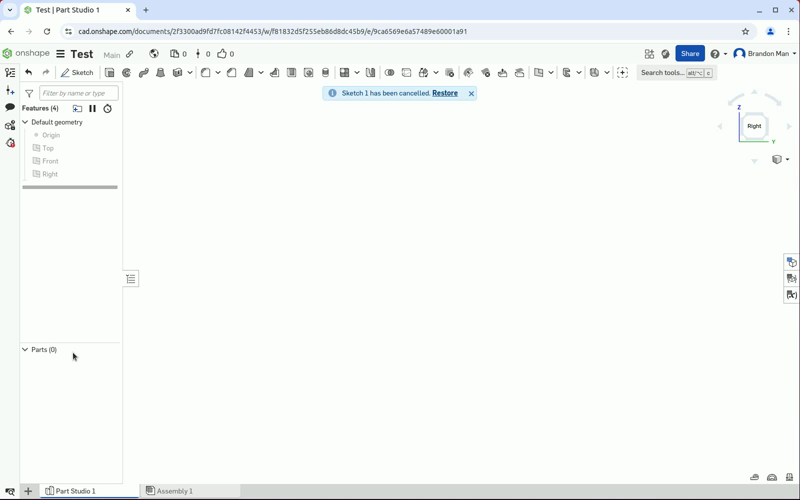
key(shift+y)
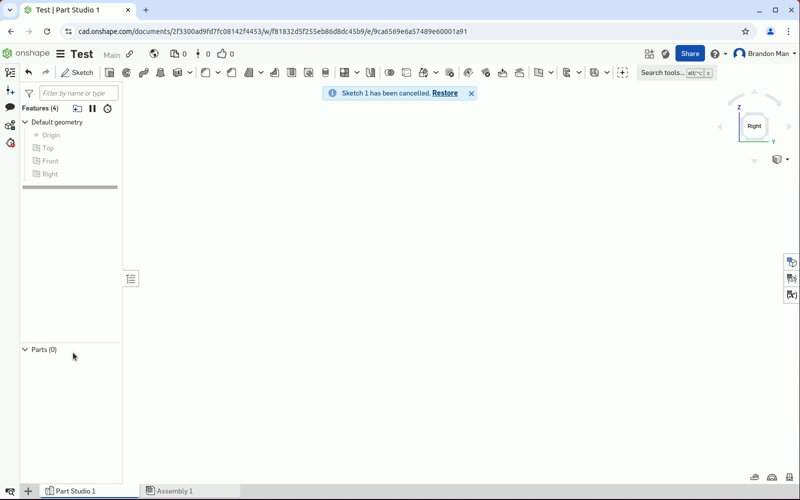
key(shift+s)
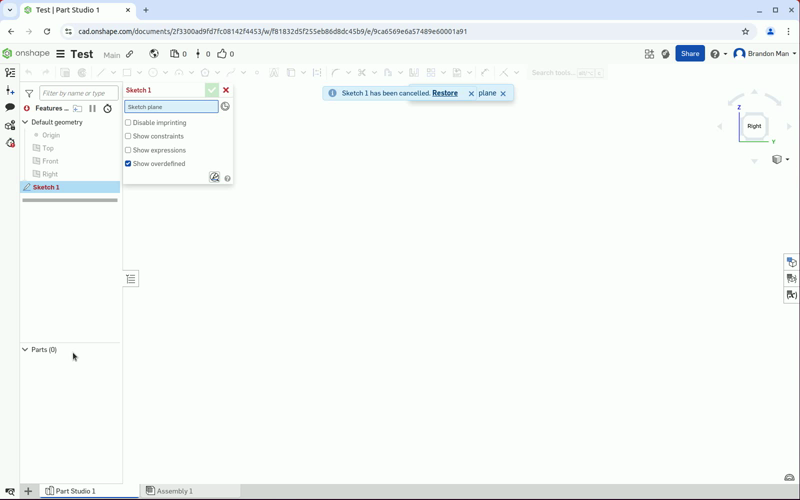
mouse_move(73, 176)
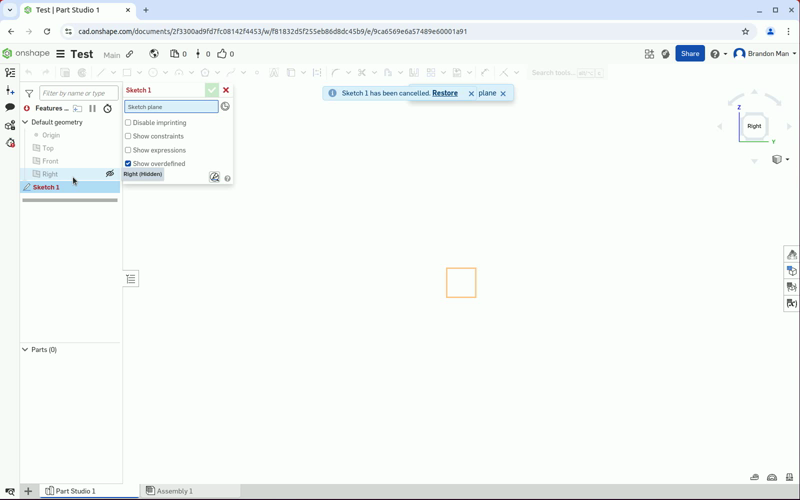
click(73, 176)
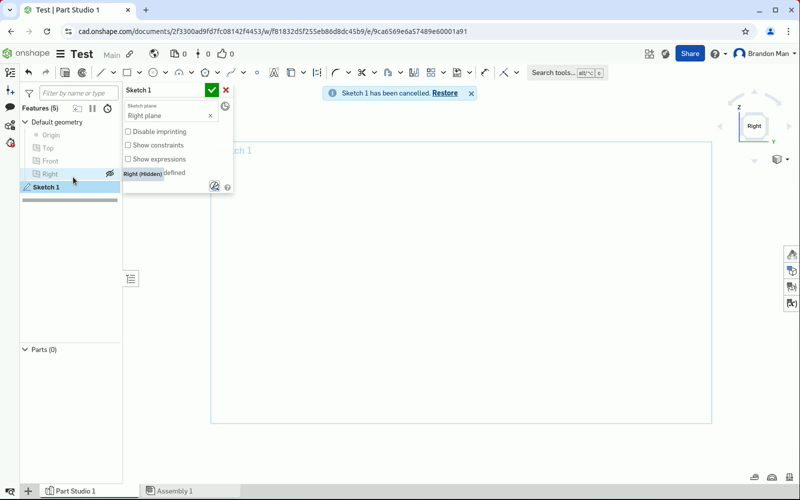
mouse_move(73, 352)
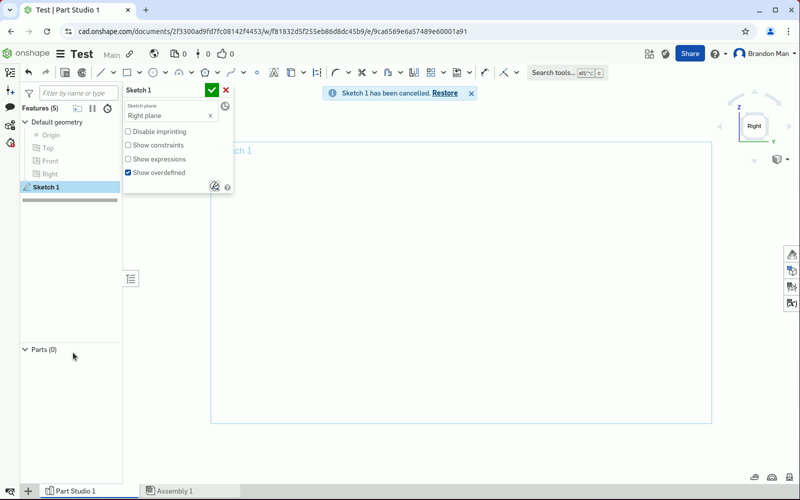
key(y)
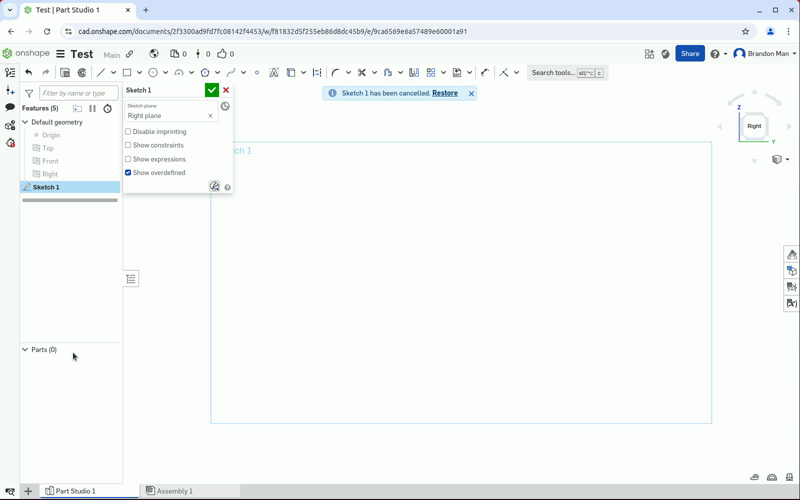
key(l)
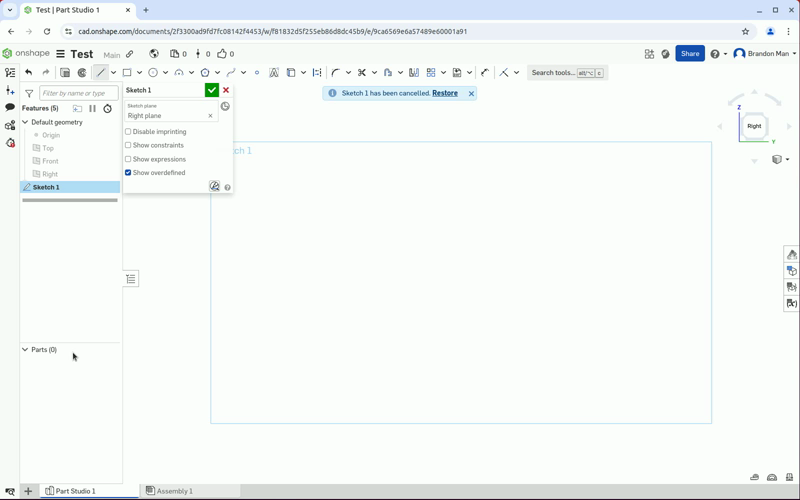
key_down(shift)
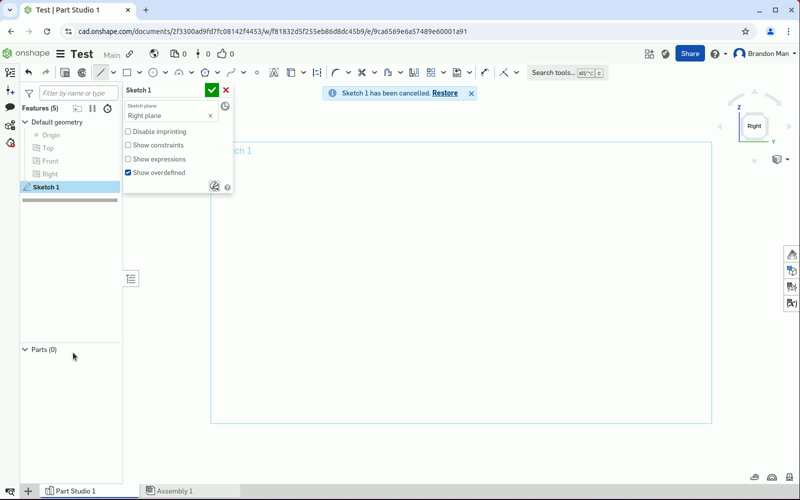
mouse_move(357, 349)
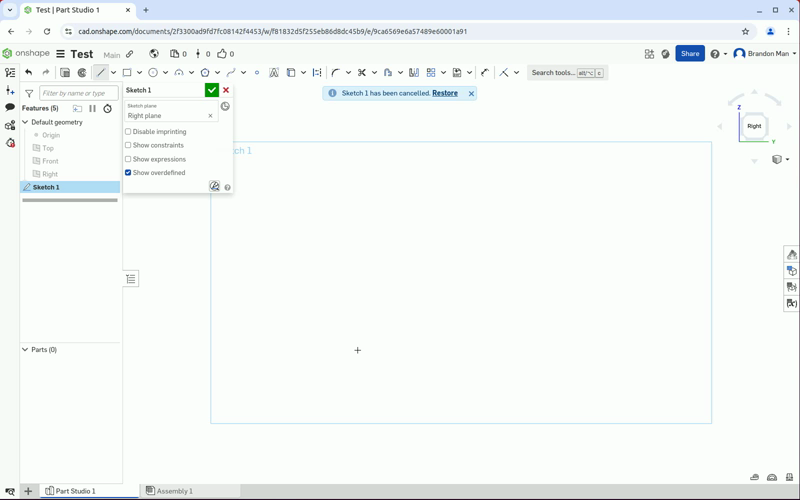
click(357, 349)
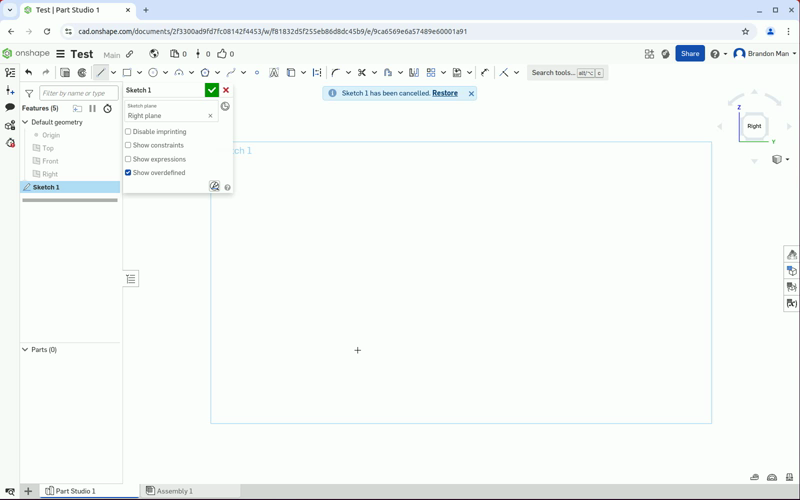
key_up(shift)
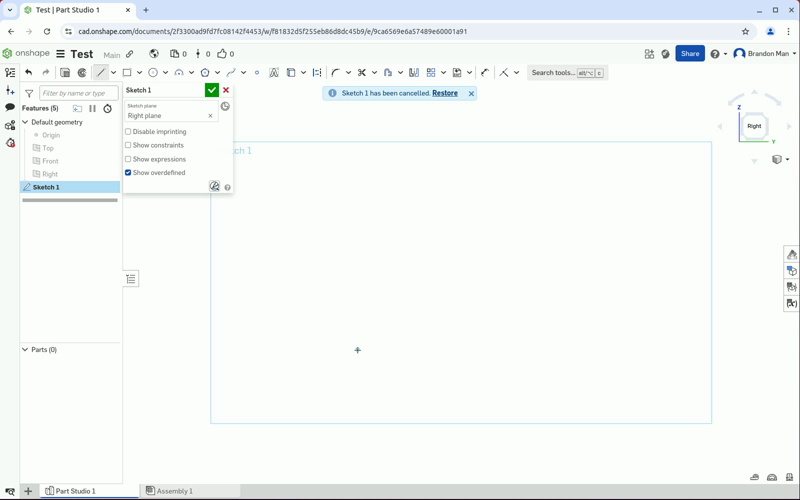
key_down(shift)
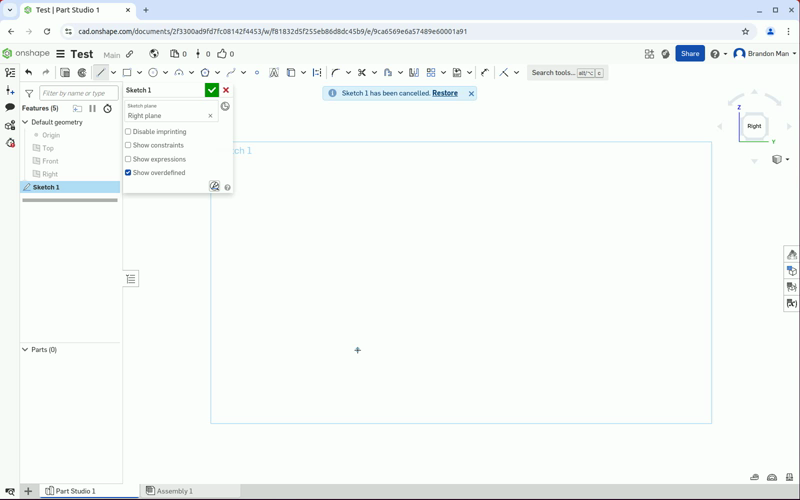
mouse_move(387, 349)
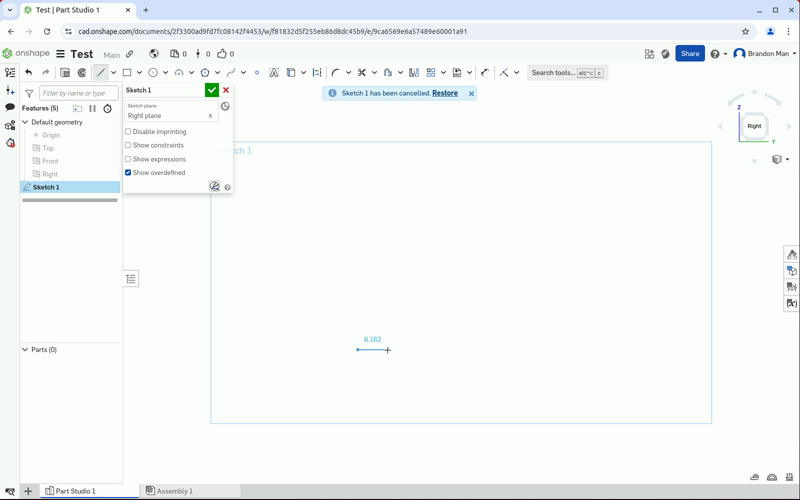
mouse_move(382, 349)
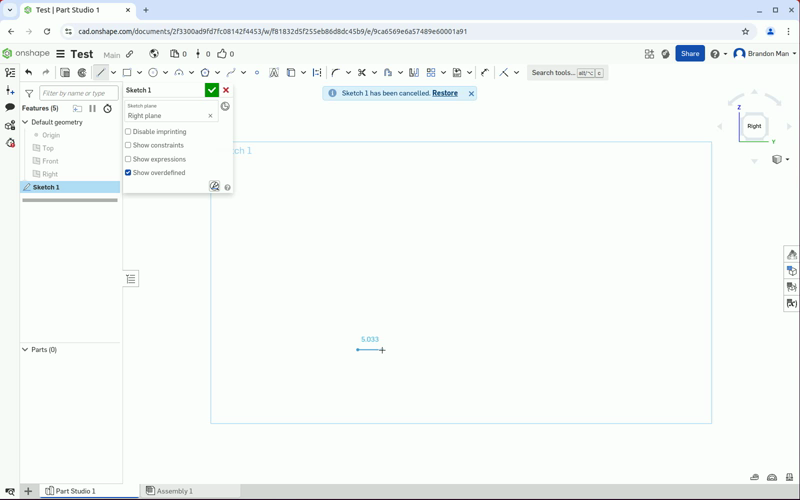
click(382, 349)
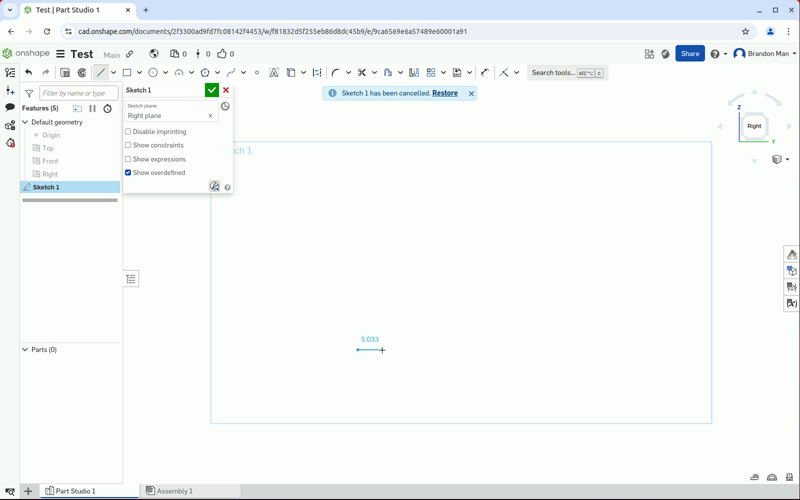
key_up(shift)
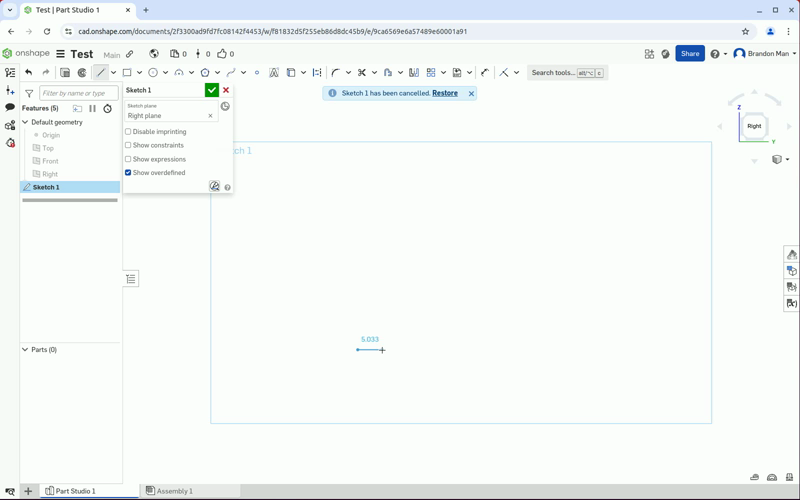
key_down(shift)
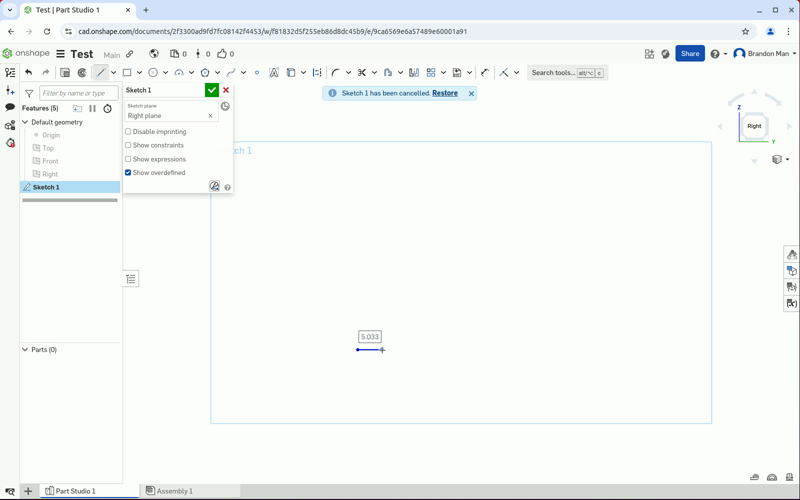
mouse_move(382, 266)
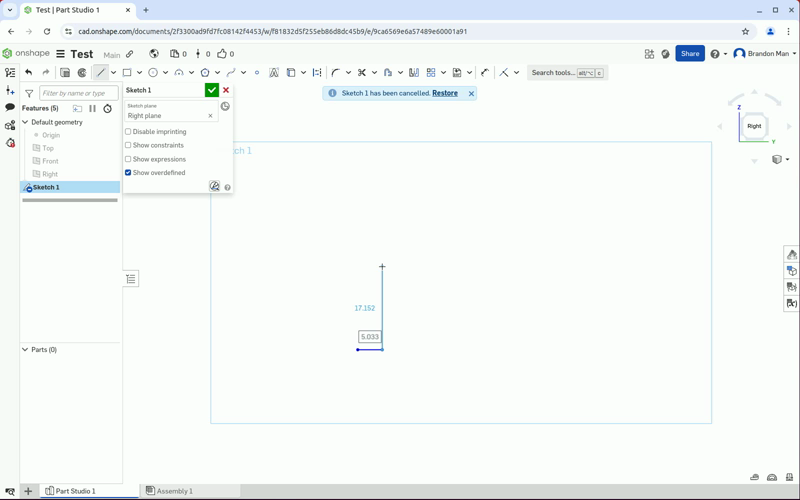
click(382, 266)
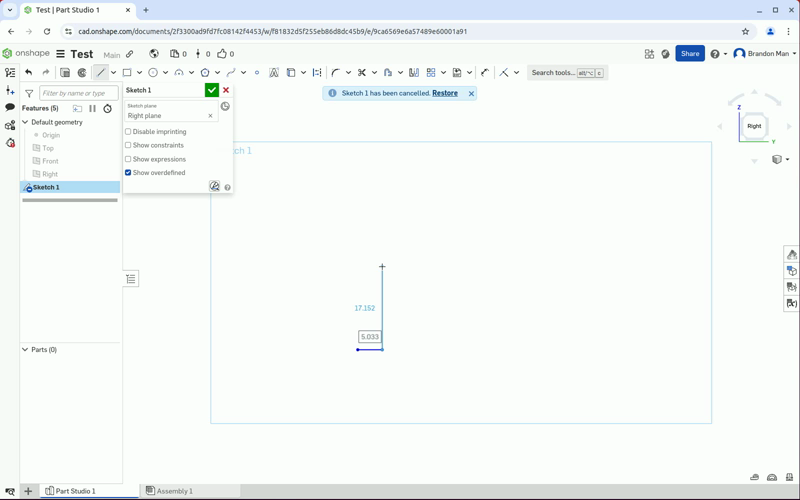
key_up(shift)
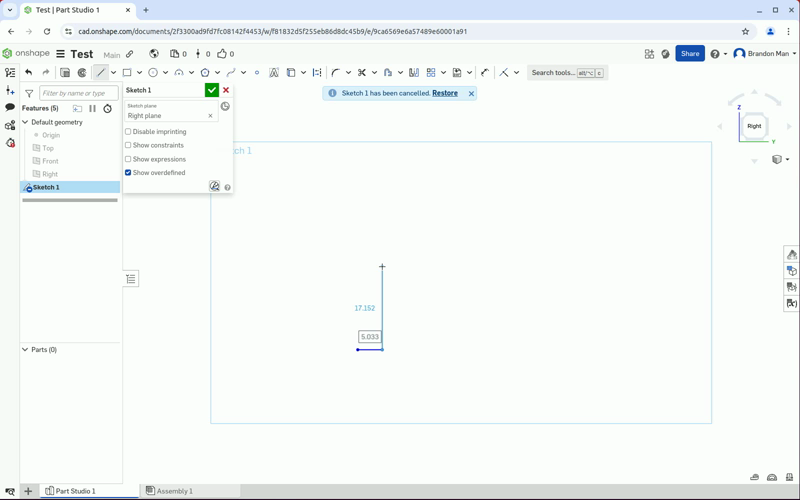
key_down(shift)
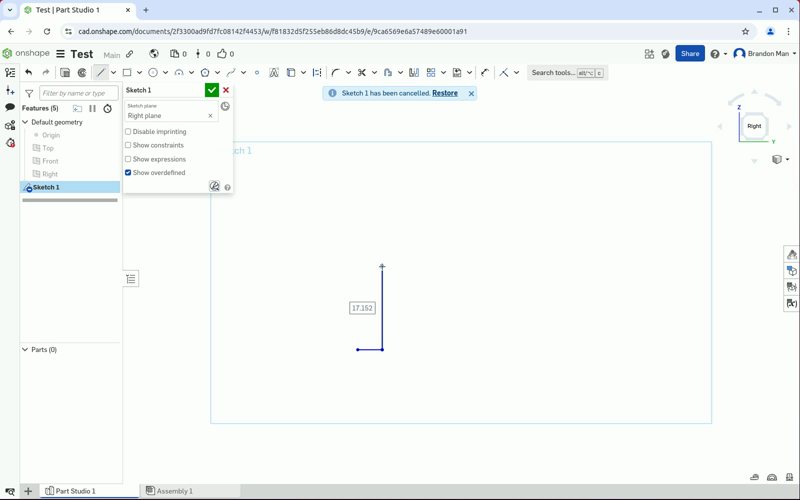
mouse_move(547, 266)
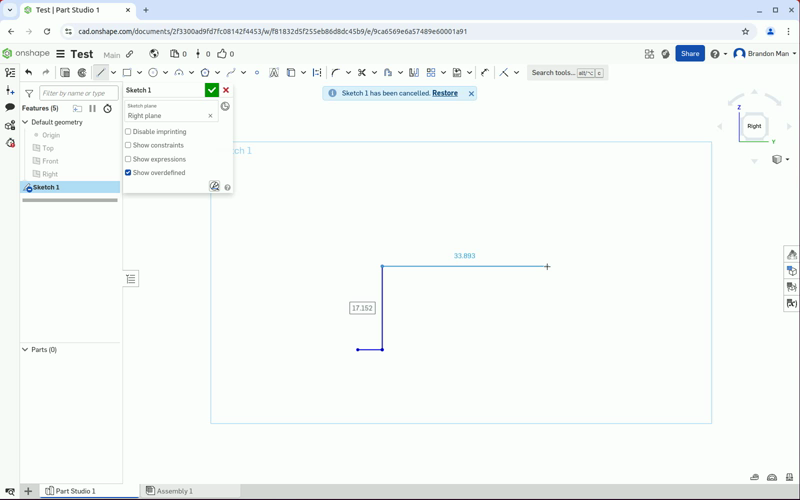
click(547, 266)
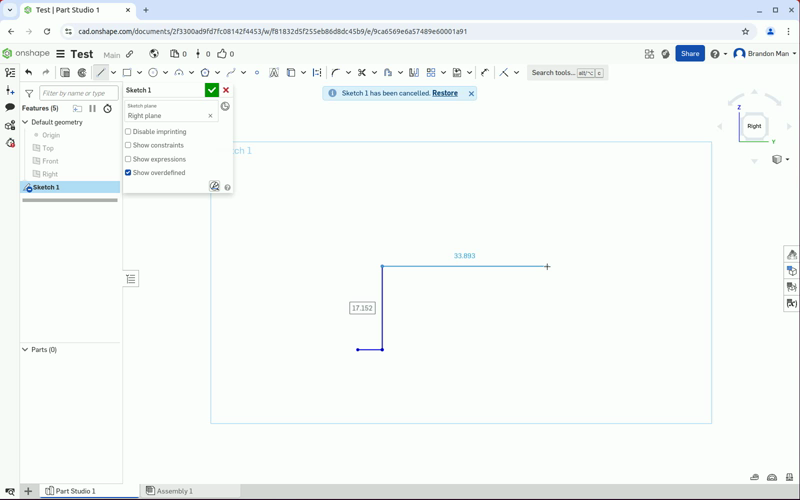
key_up(shift)
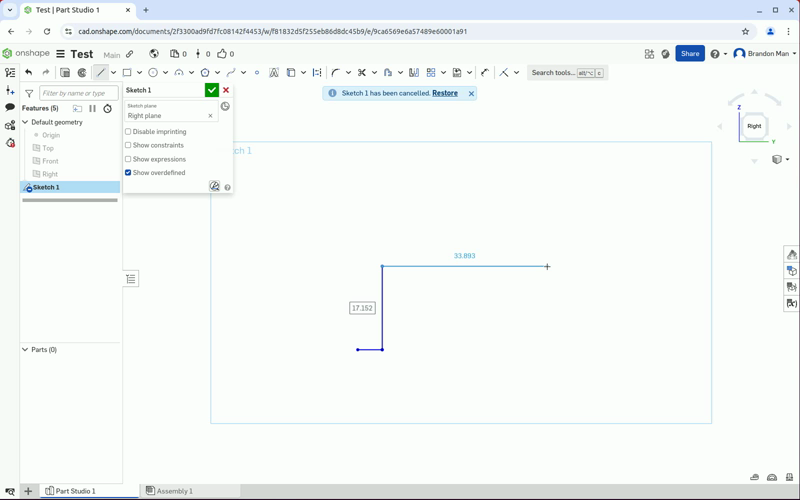
key_down(shift)
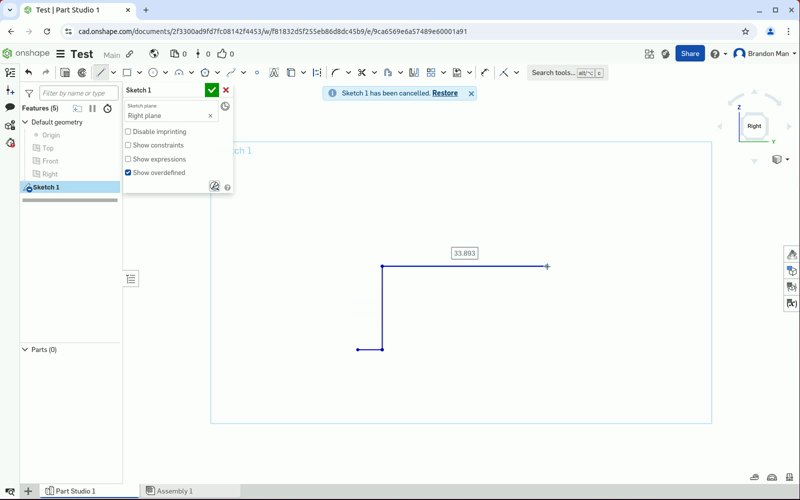
mouse_move(547, 349)
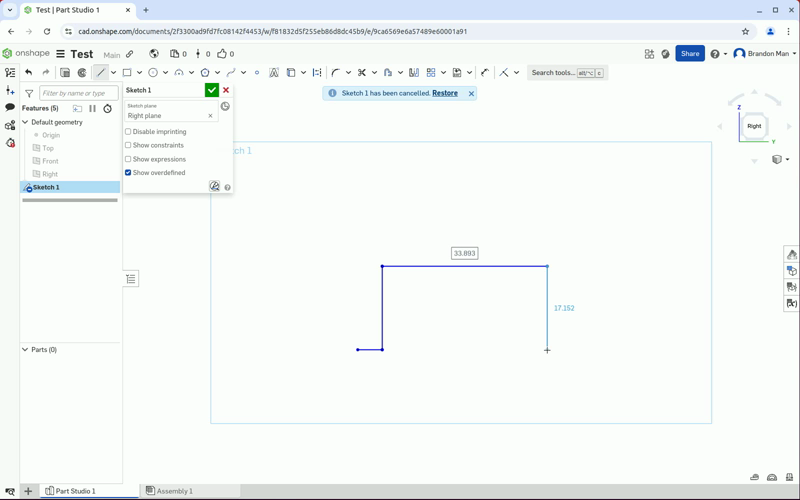
click(547, 349)
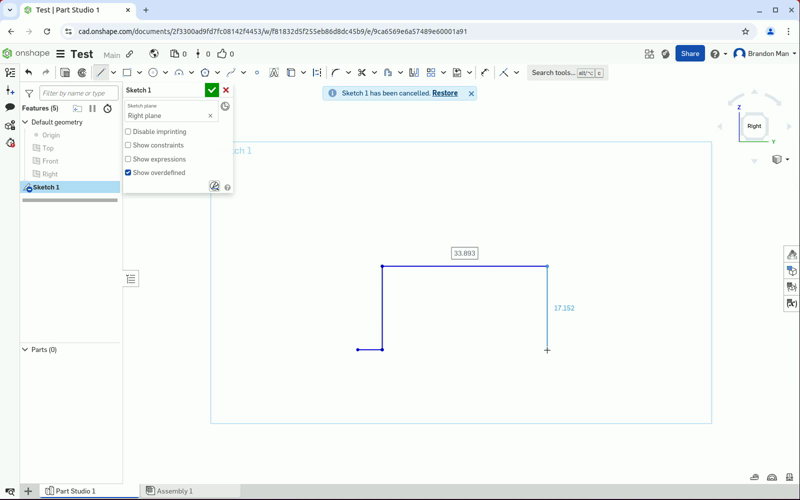
key_up(shift)
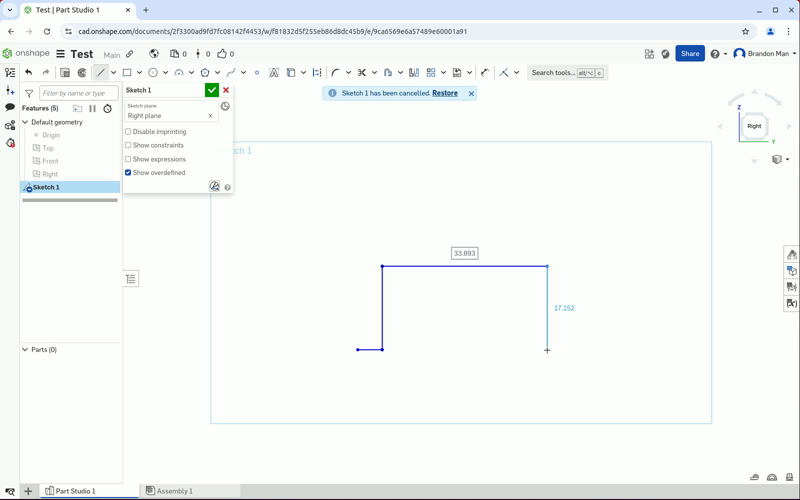
key_down(shift)
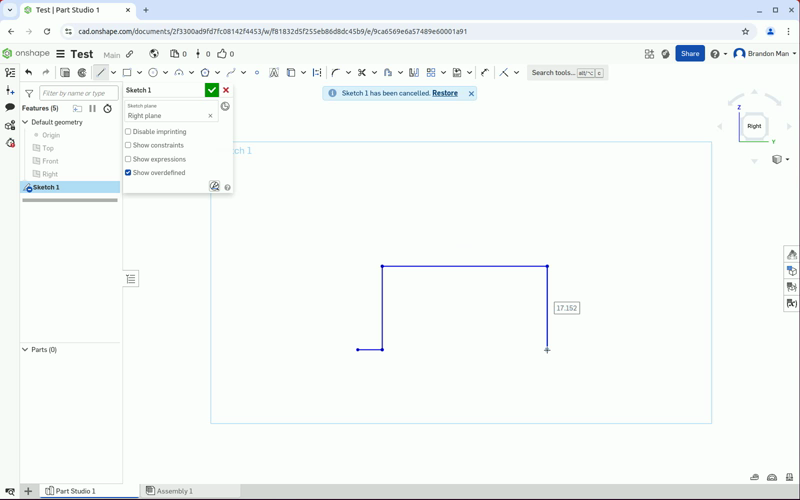
mouse_move(577, 349)
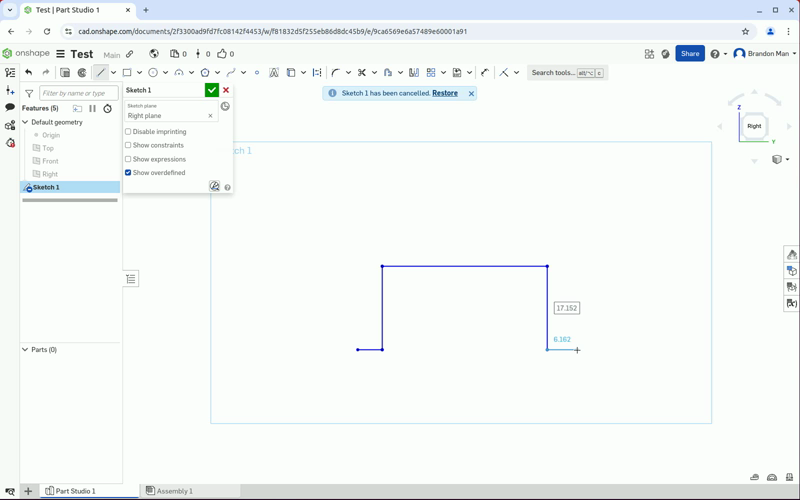
mouse_move(572, 349)
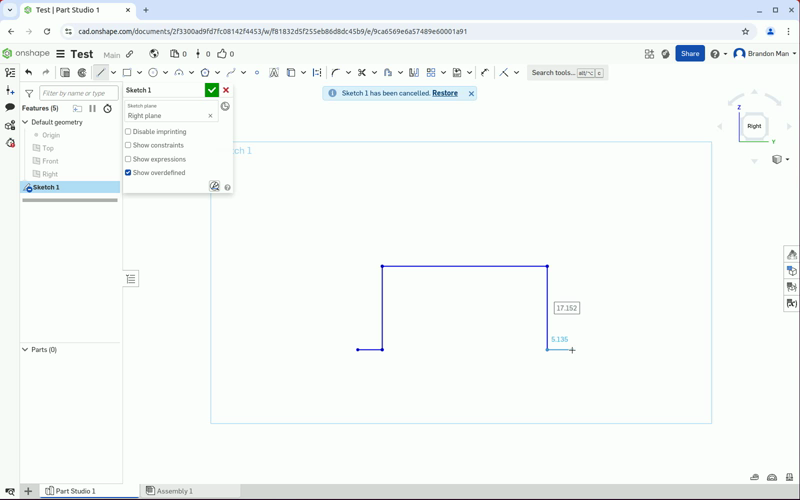
click(572, 349)
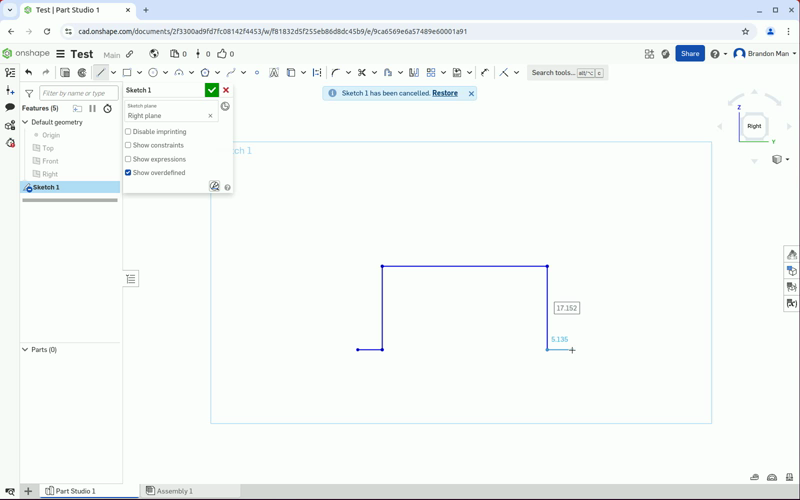
key_up(shift)
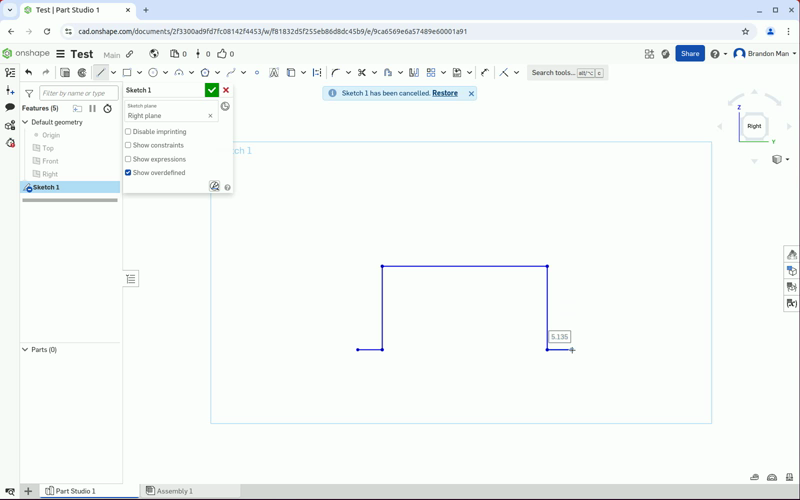
key_down(shift)
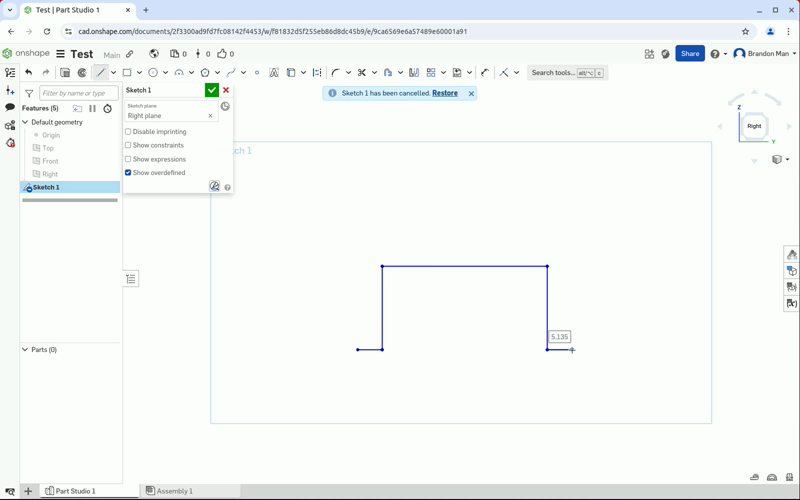
mouse_move(589, 349)
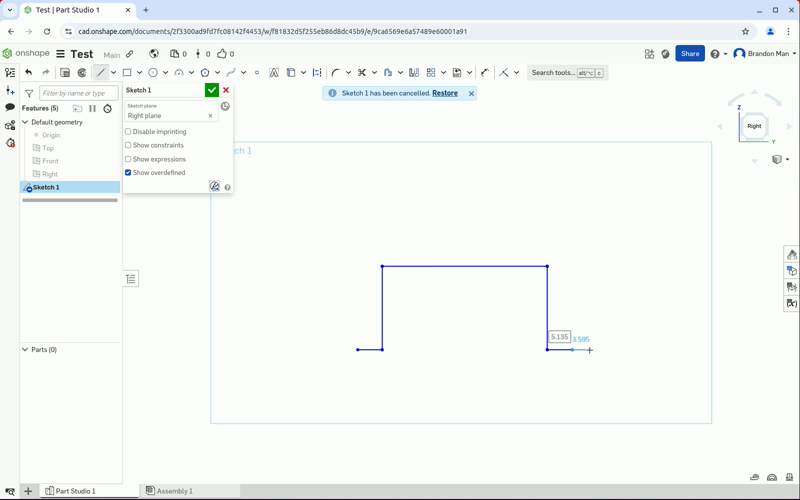
mouse_move(572, 340)
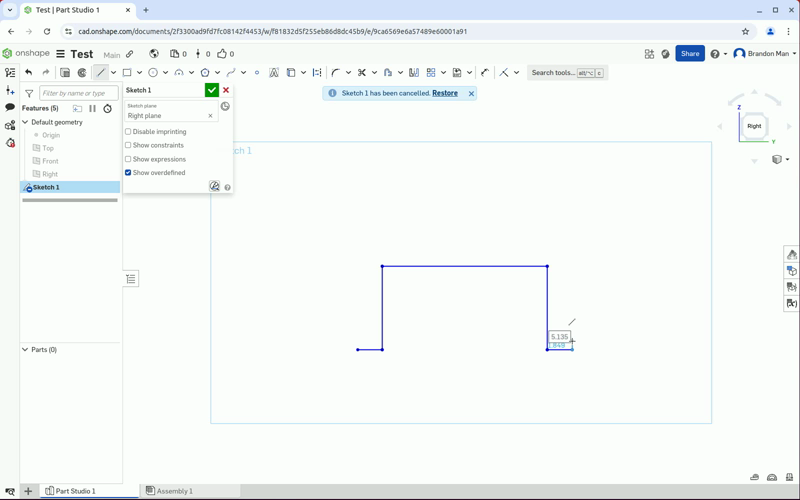
click(572, 340)
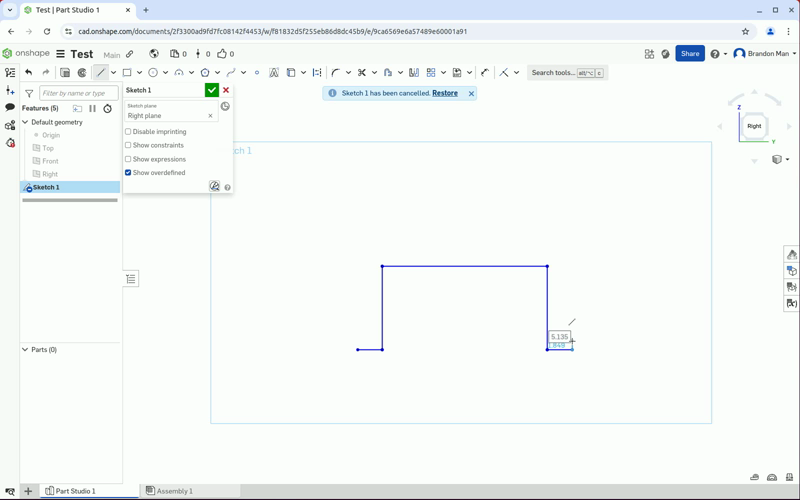
key_up(shift)
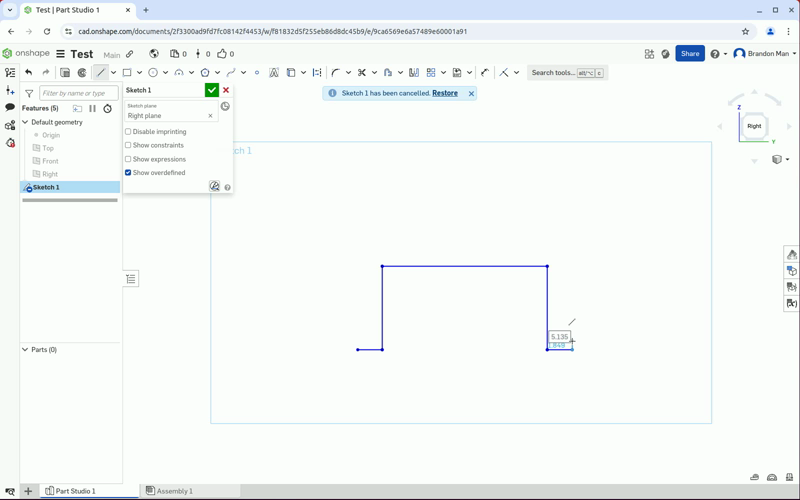
key_down(shift)
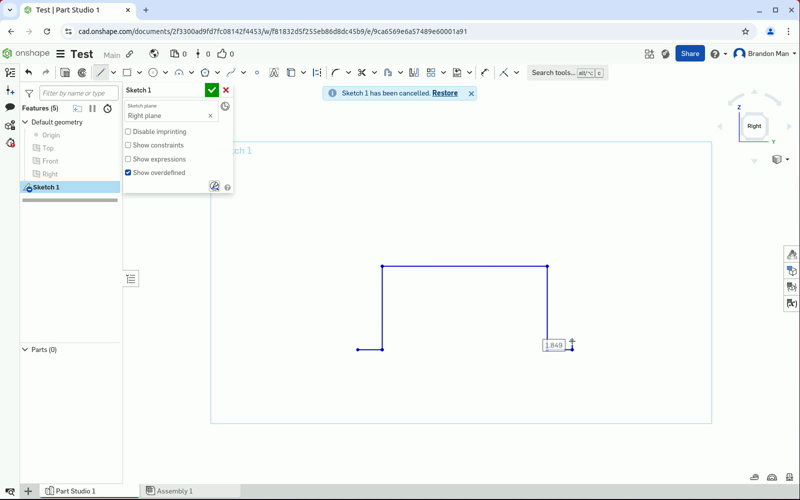
mouse_move(589, 340)
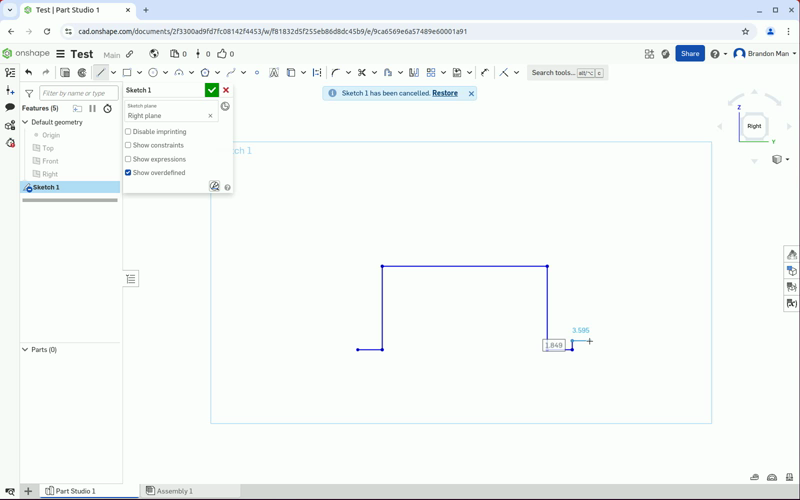
mouse_move(556, 340)
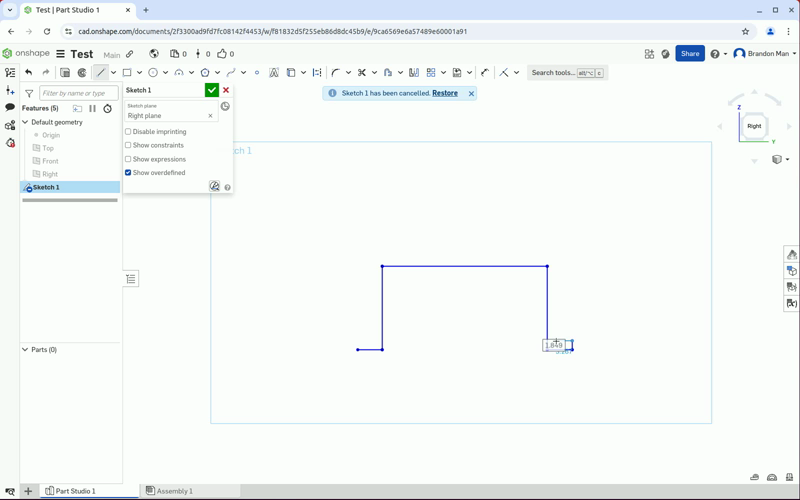
click(556, 340)
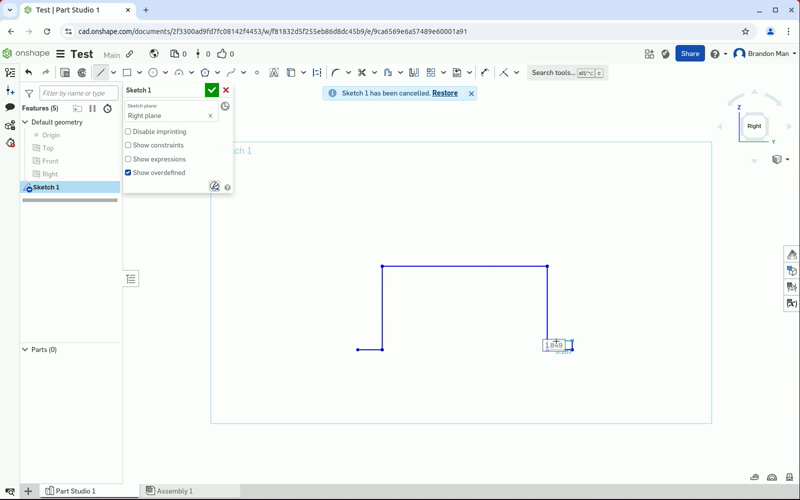
key_up(shift)
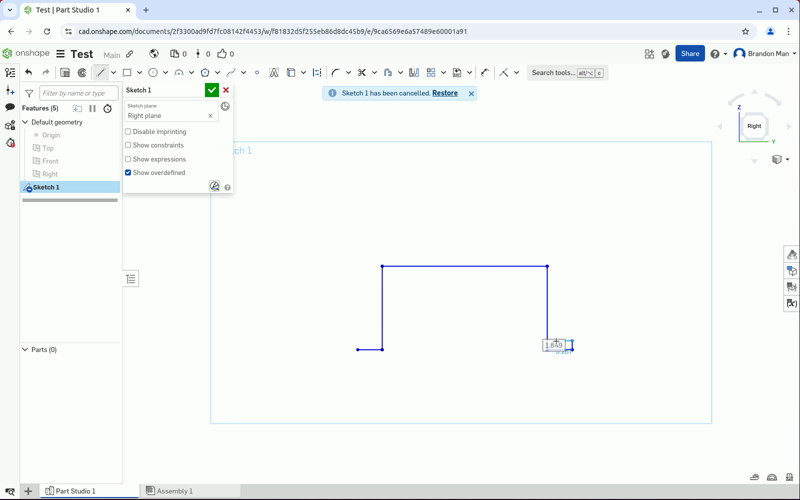
key_down(shift)
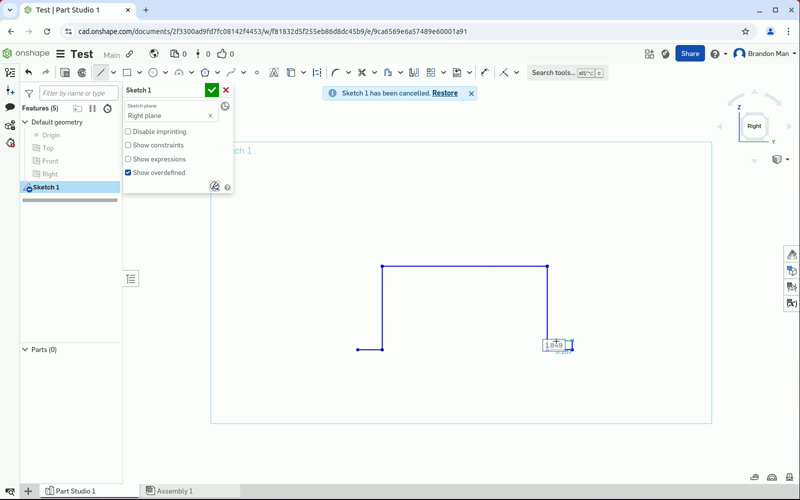
mouse_move(556, 259)
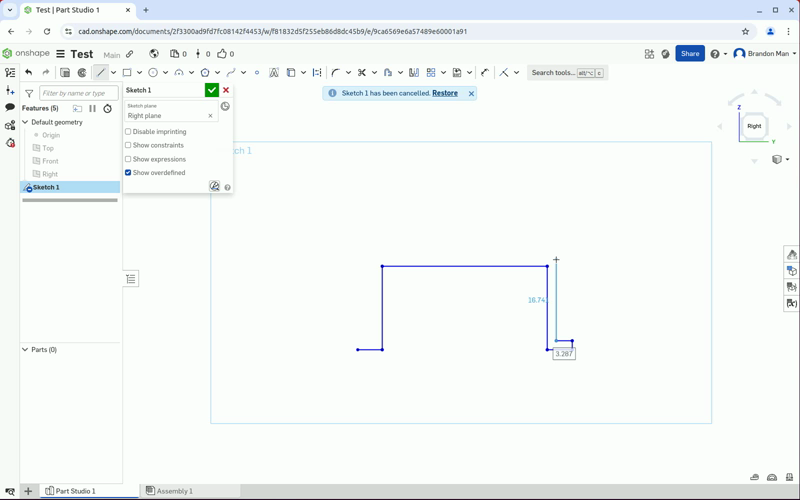
click(556, 259)
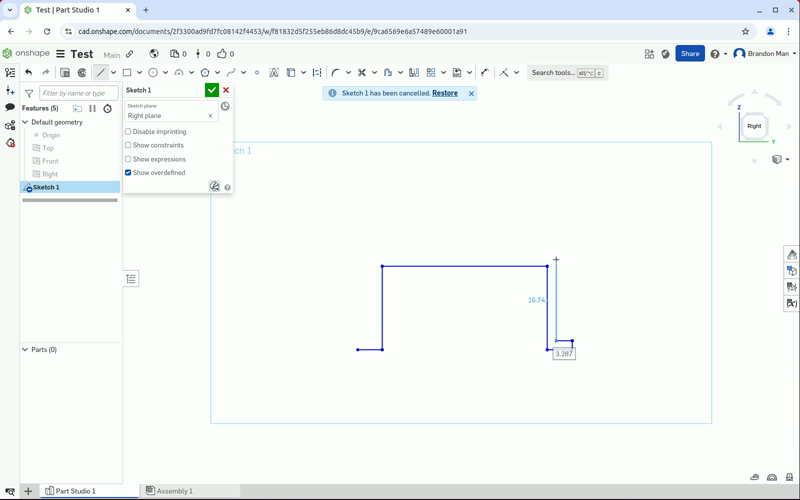
key_up(shift)
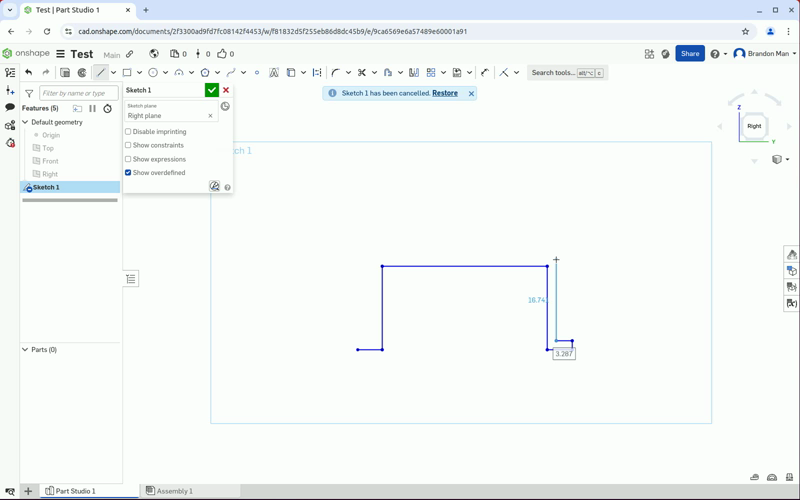
key_down(shift)
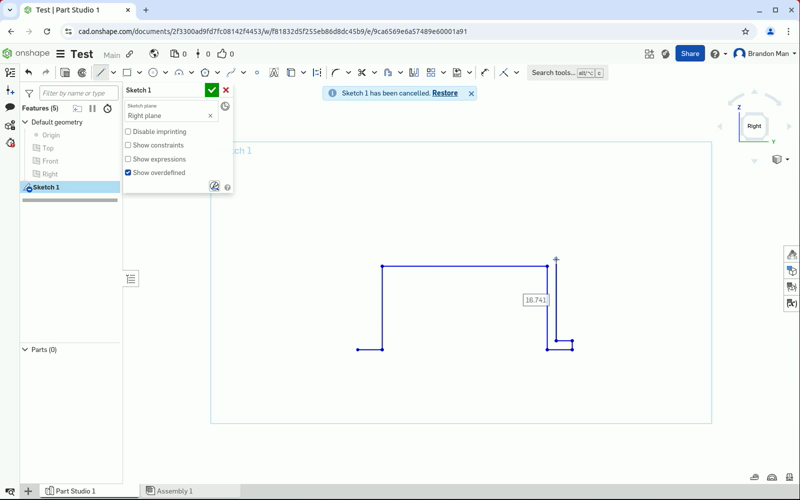
mouse_move(373, 259)
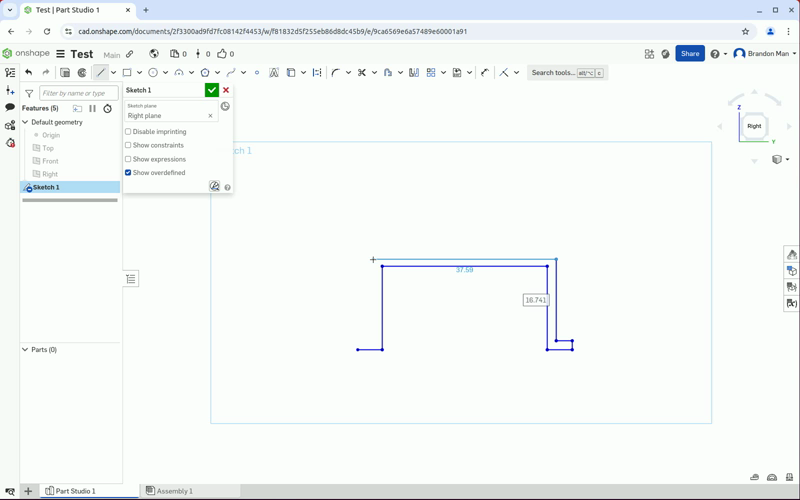
click(373, 259)
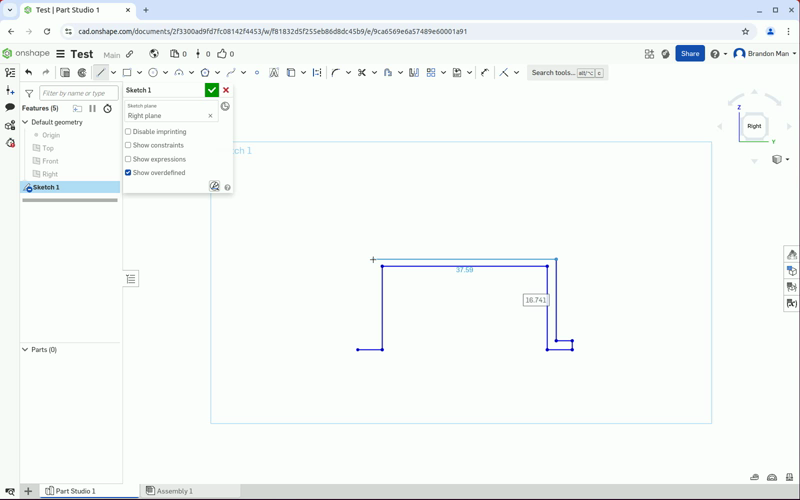
key_up(shift)
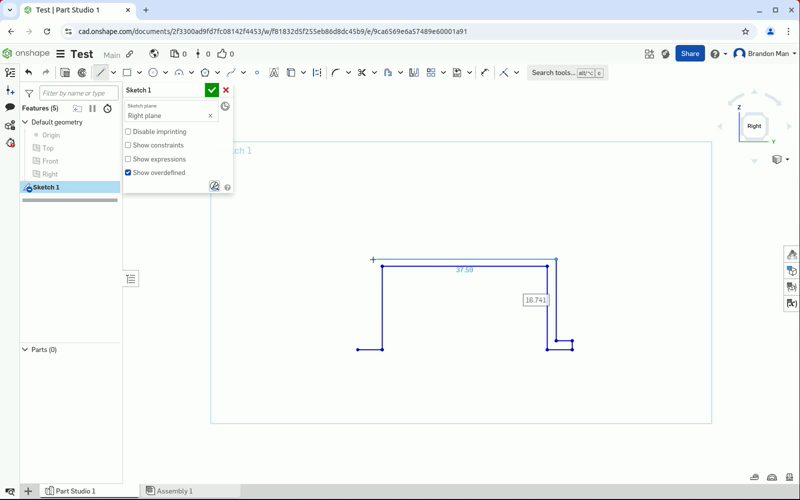
key_down(shift)
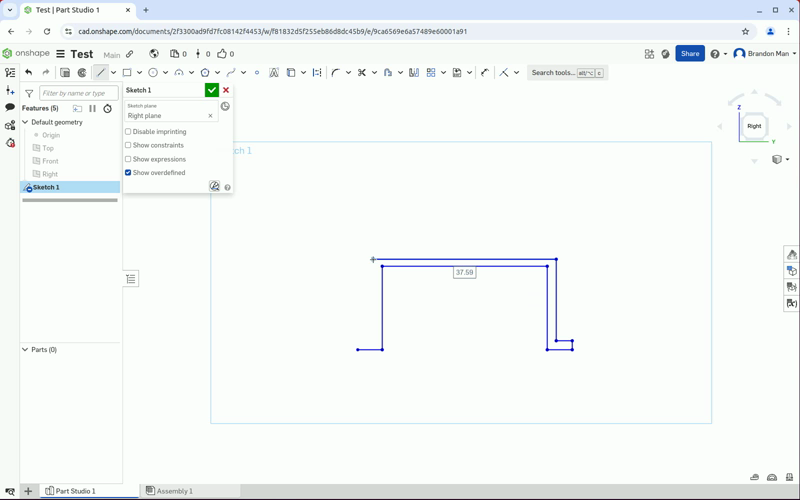
mouse_move(373, 340)
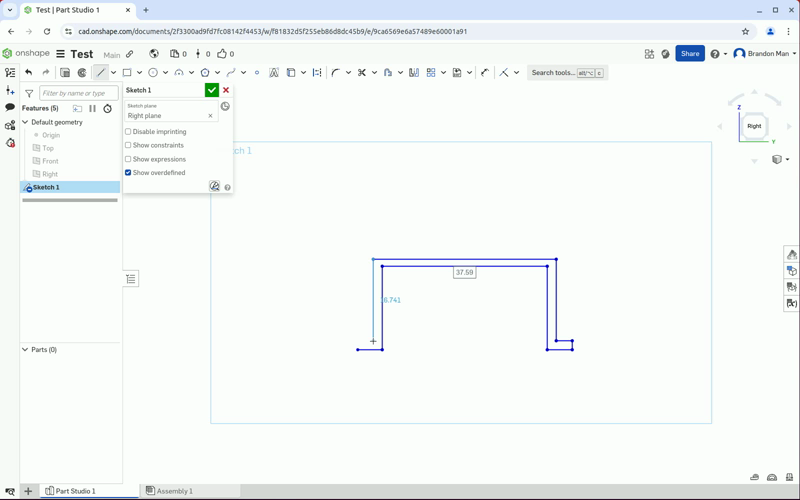
click(373, 340)
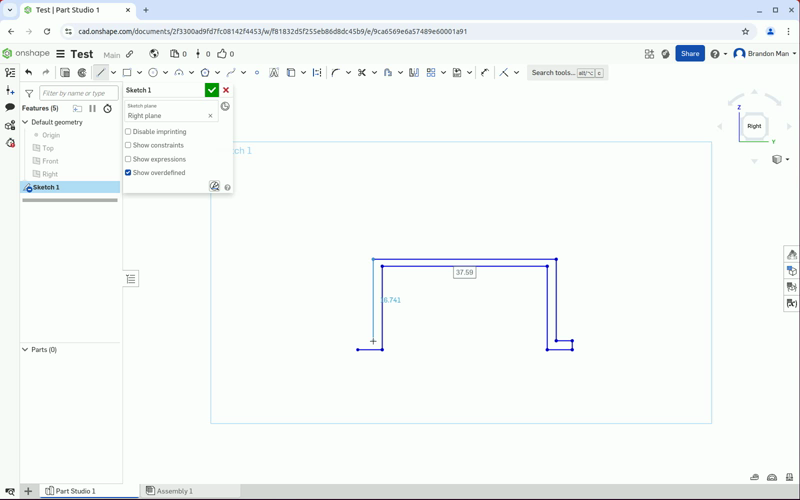
key_up(shift)
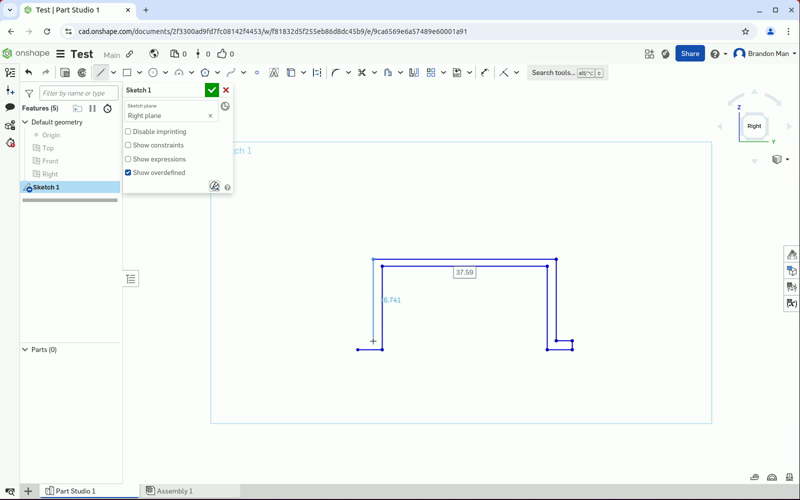
key_down(shift)
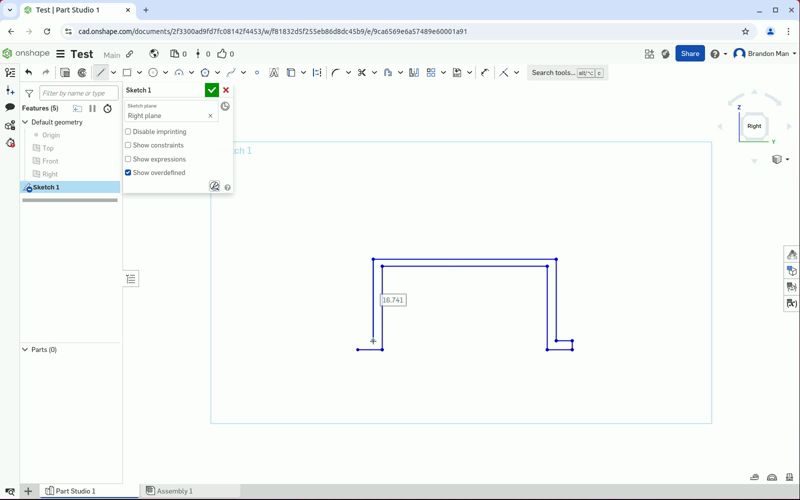
mouse_move(403, 340)
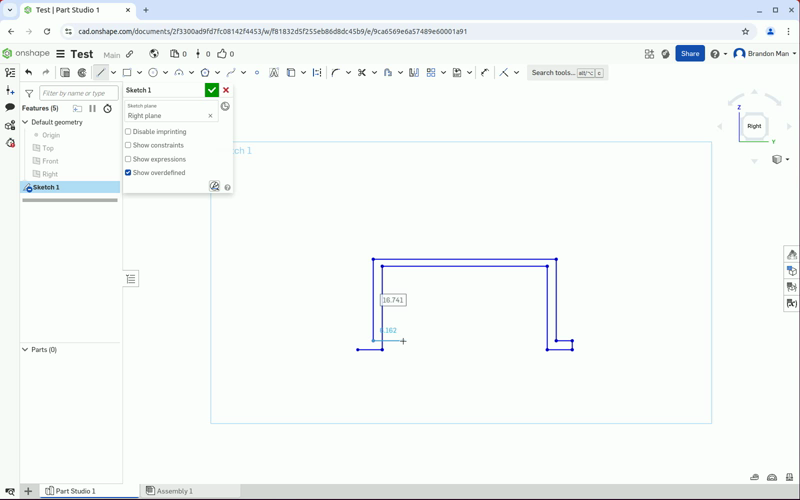
mouse_move(357, 340)
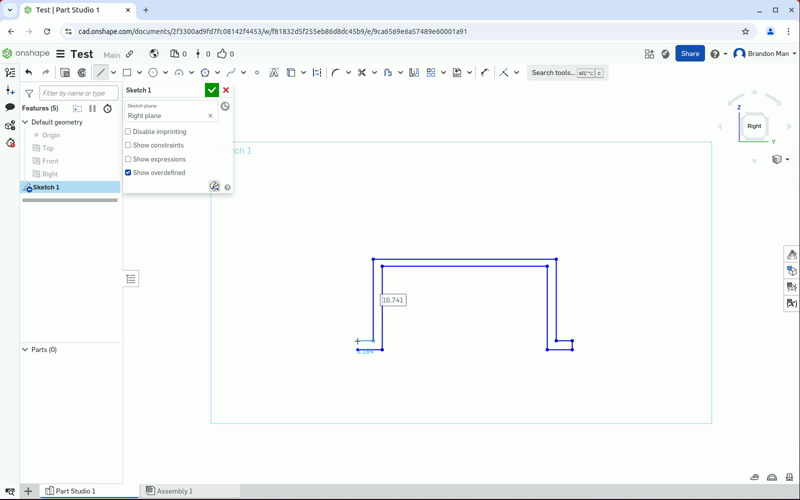
click(357, 340)
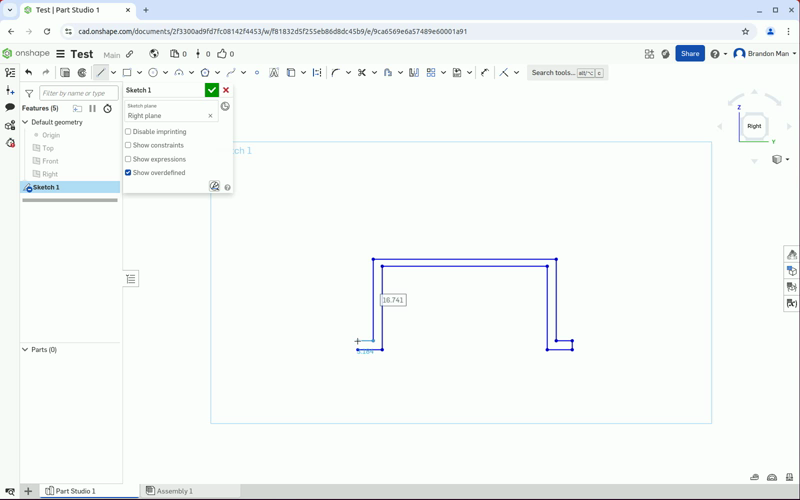
key_up(shift)
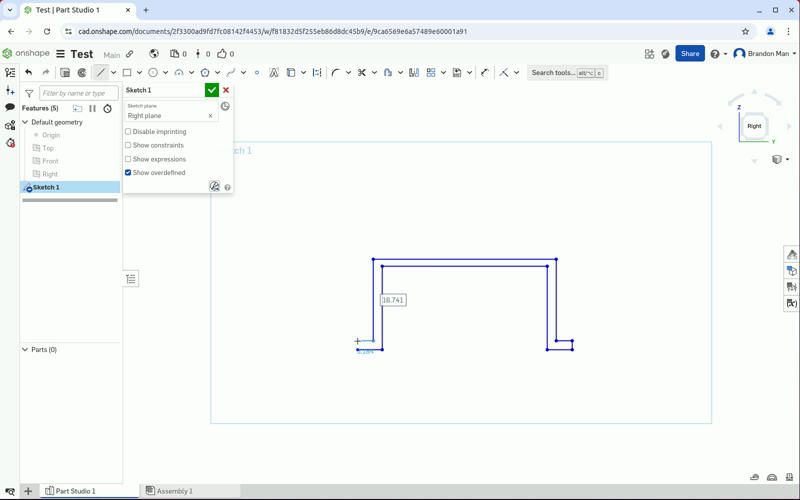
mouse_move(387, 340)
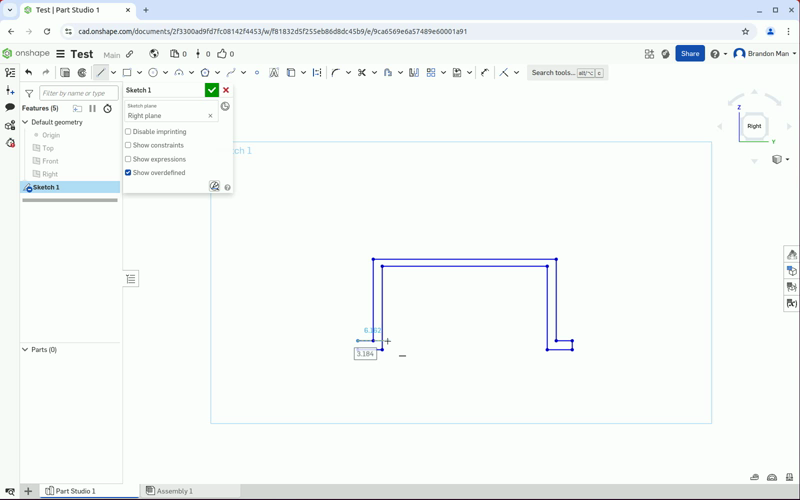
key_down(shift)
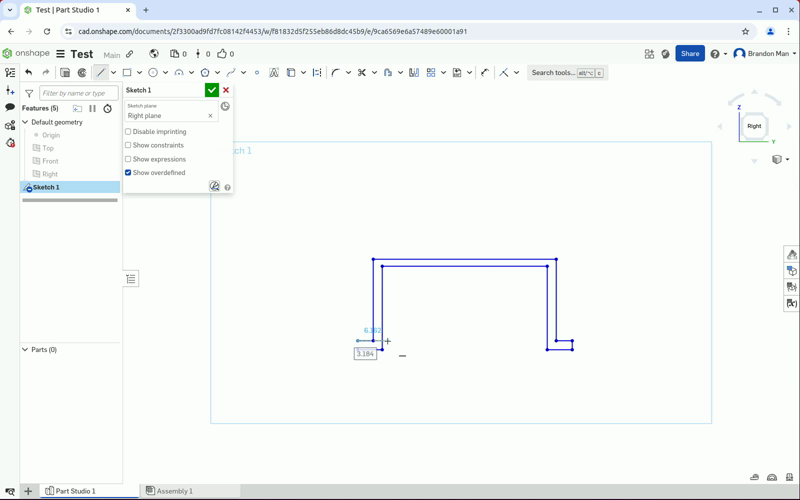
mouse_move(357, 349)
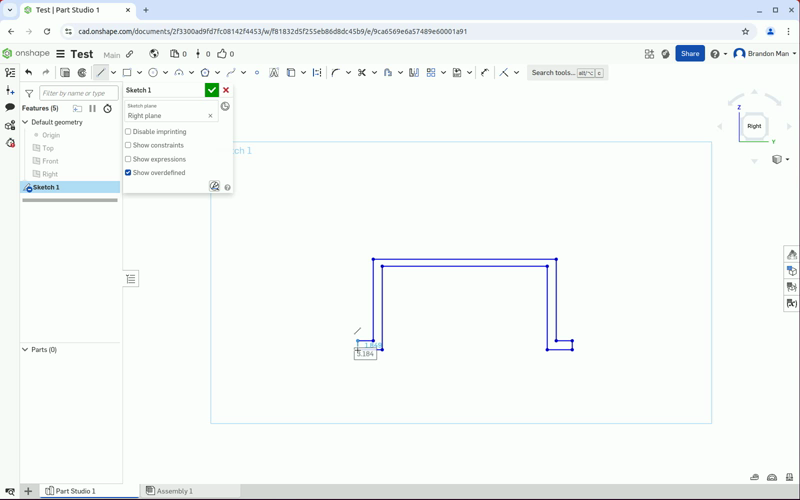
key_up(shift)
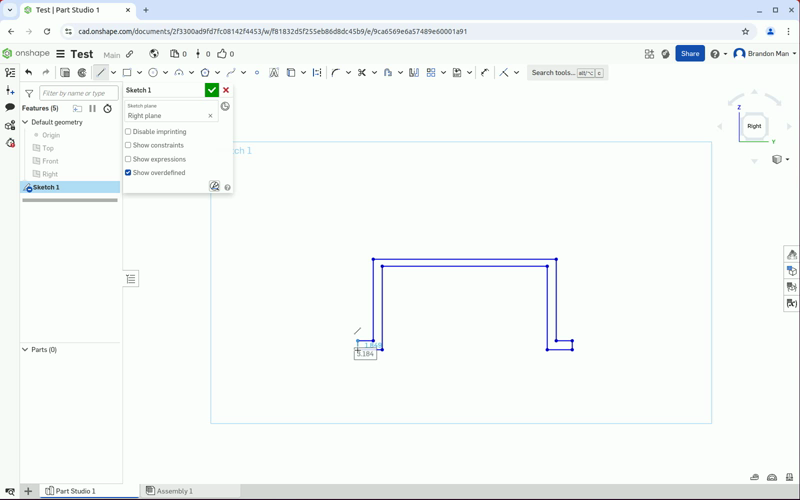
click(357, 349)
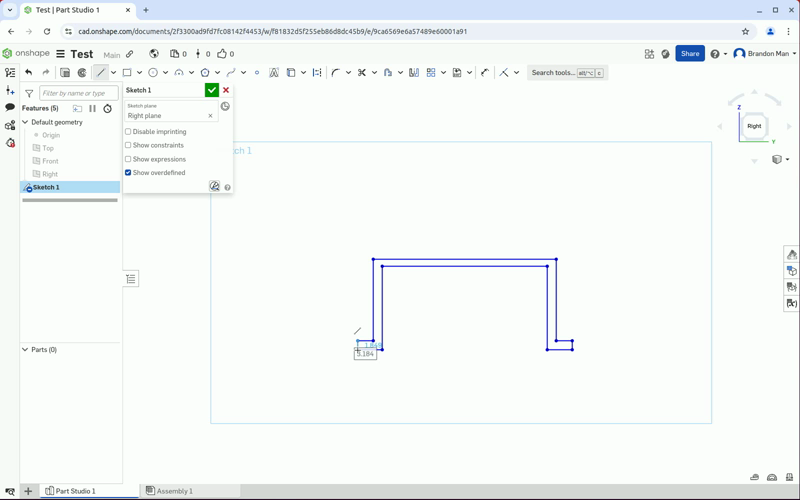
key(esc)
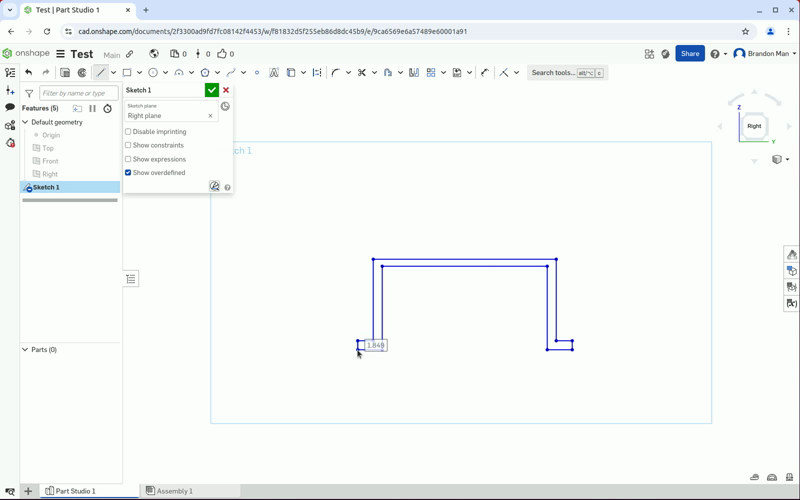
mouse_move(550, 346)
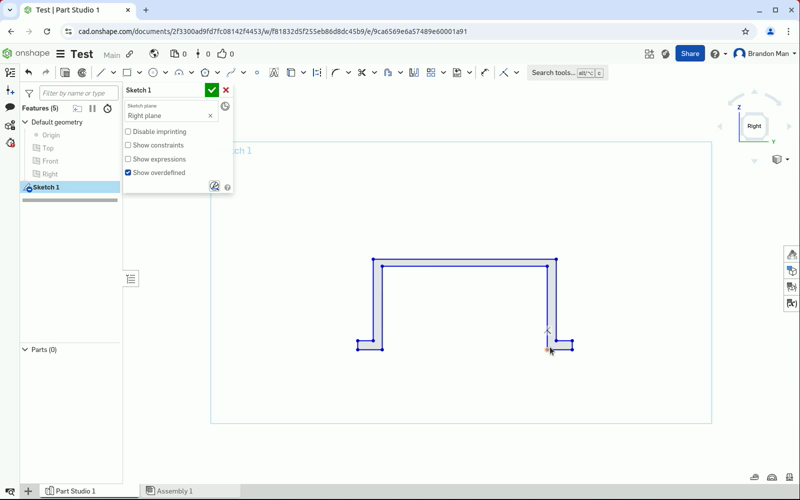
click(550, 346)
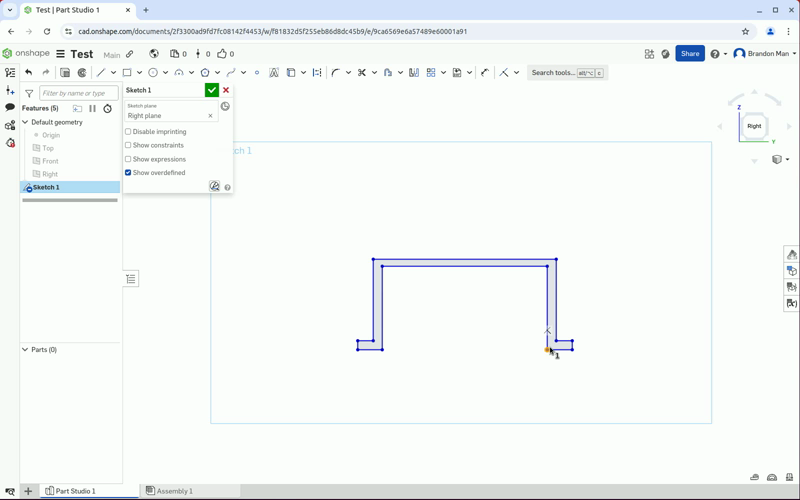
mouse_move(73, 352)
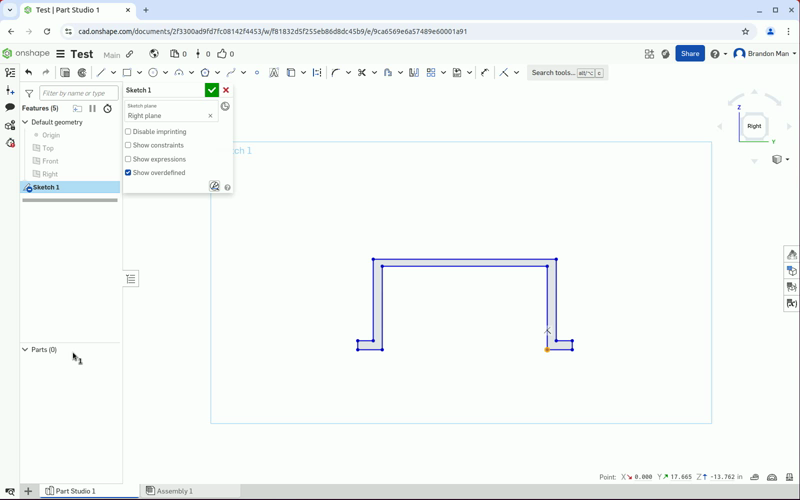
key(shift+y)
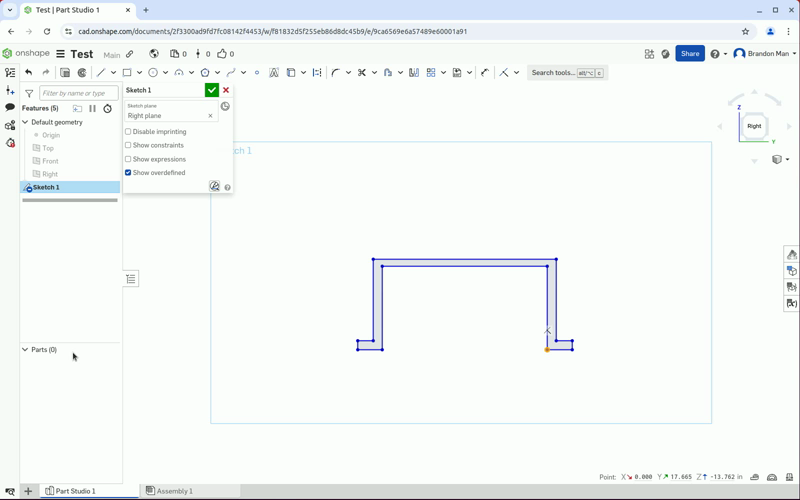
key(shift+e)
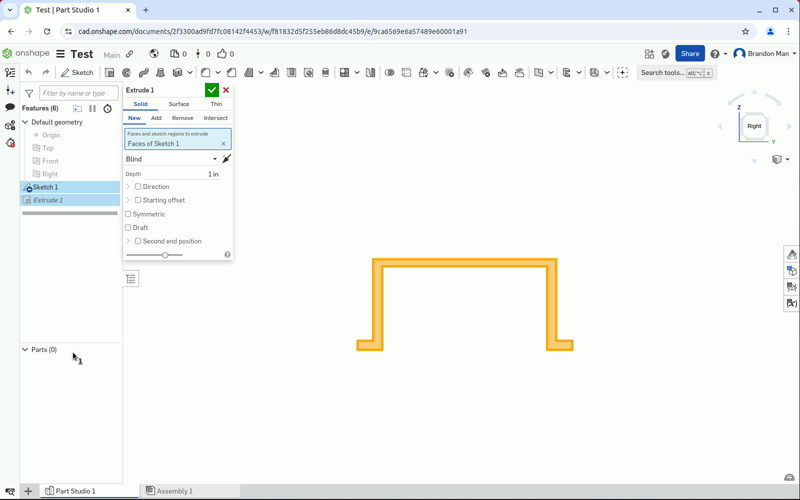
mouse_move(143, 106)
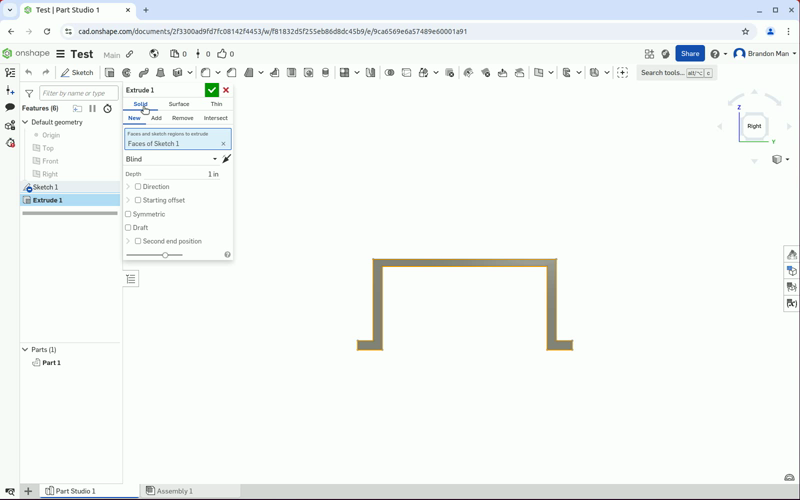
click(143, 106)
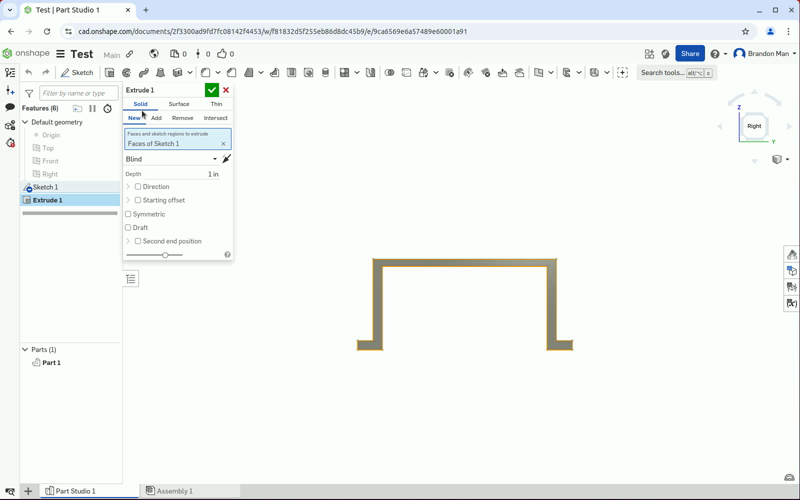
mouse_move(137, 120)
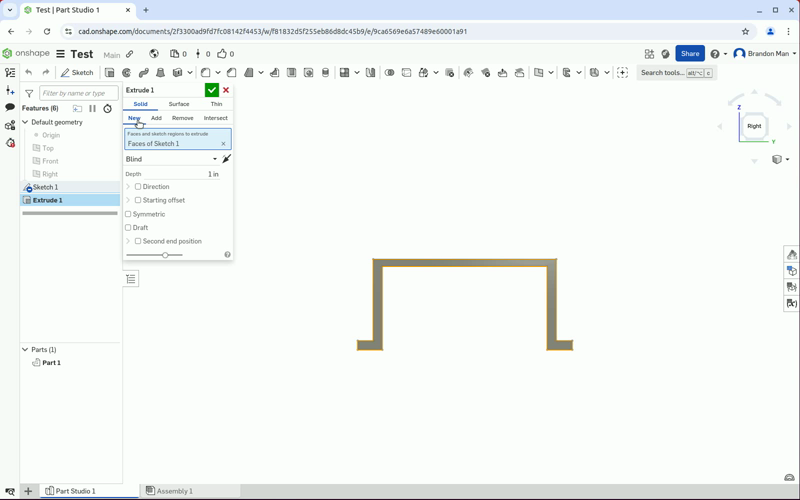
click(137, 120)
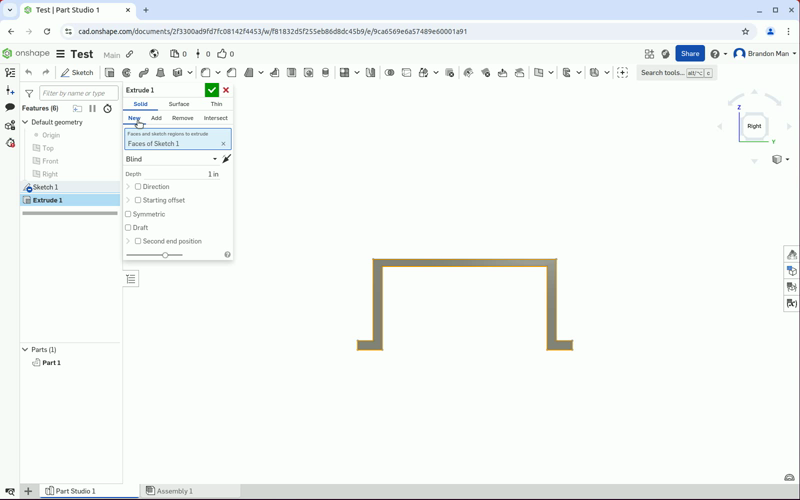
key(tab, 4)
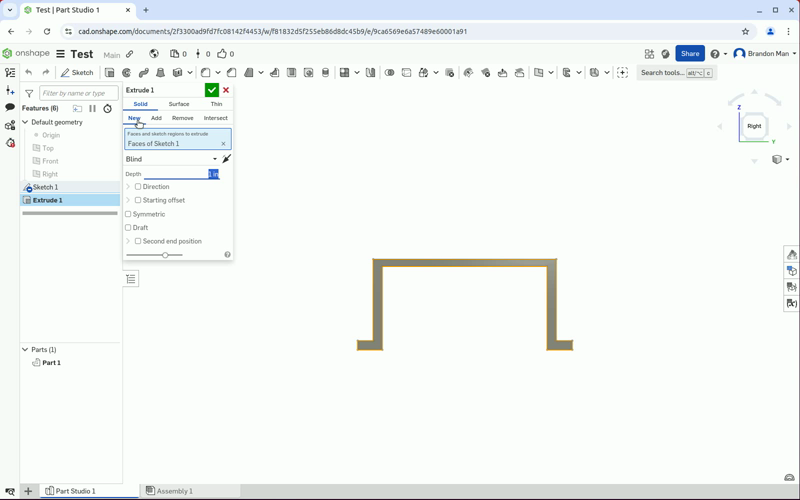
text(4.333)
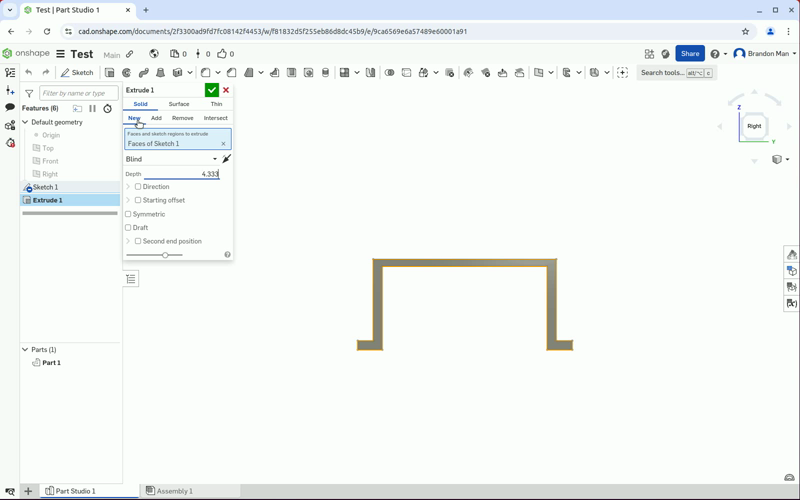
key(enter)
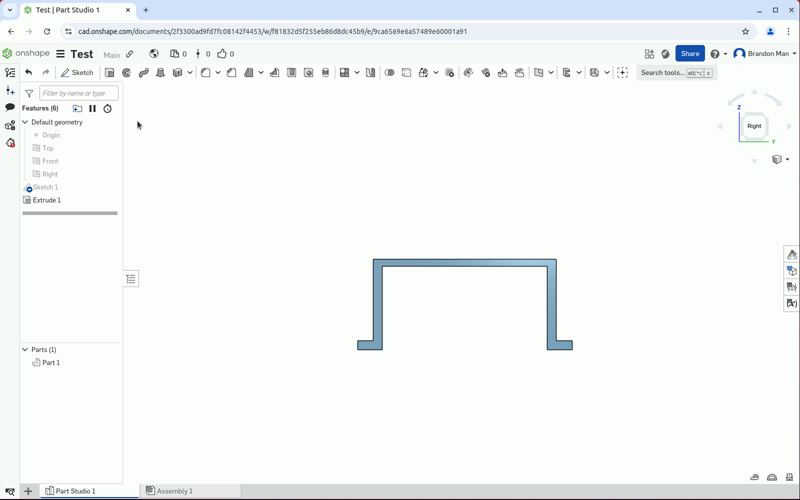
key(shift+h)
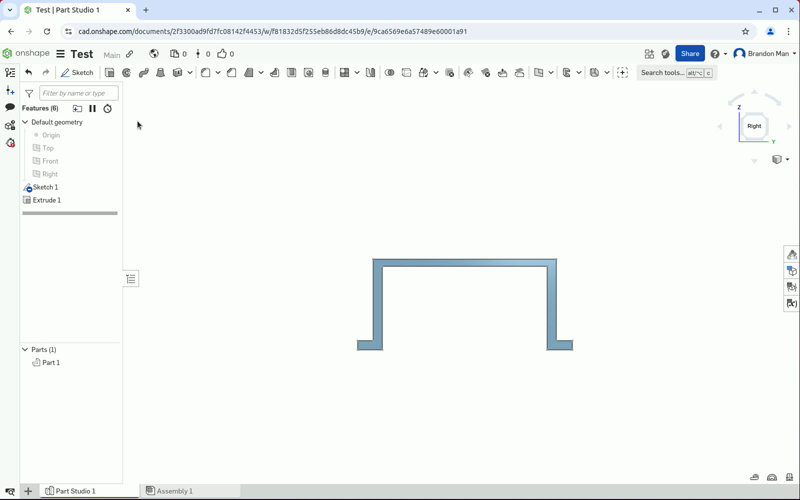
key(shift+h)
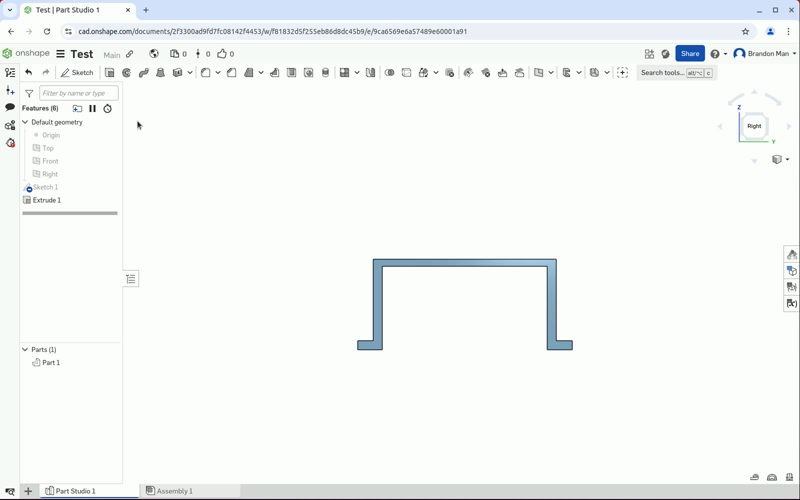
mouse_move(73, 189)
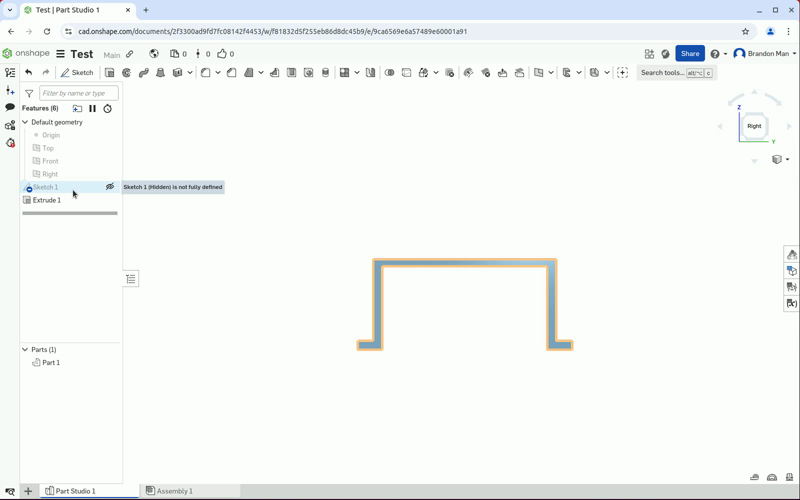
click(73, 189)
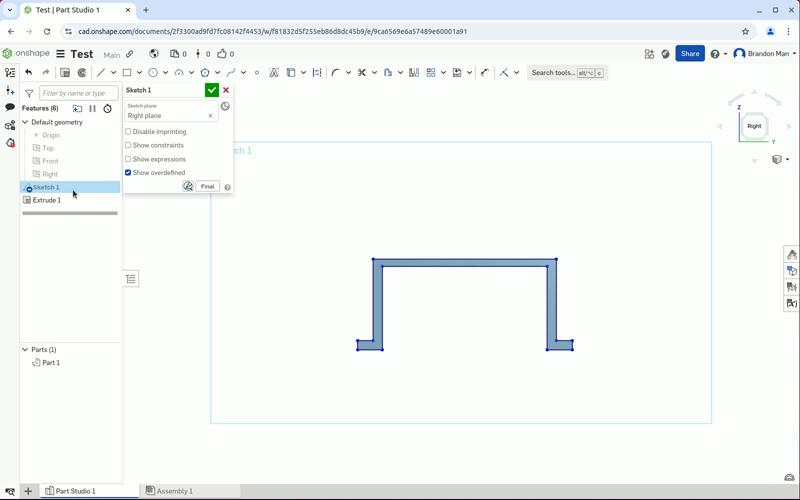
mouse_move(229, 92)
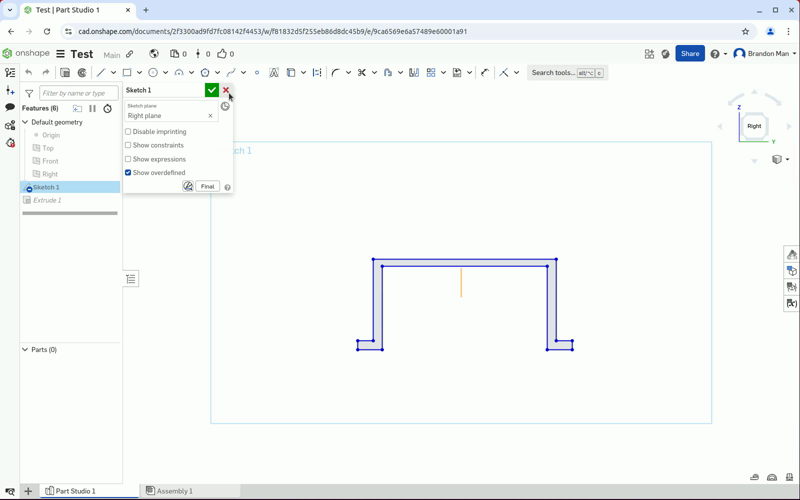
click(229, 92)
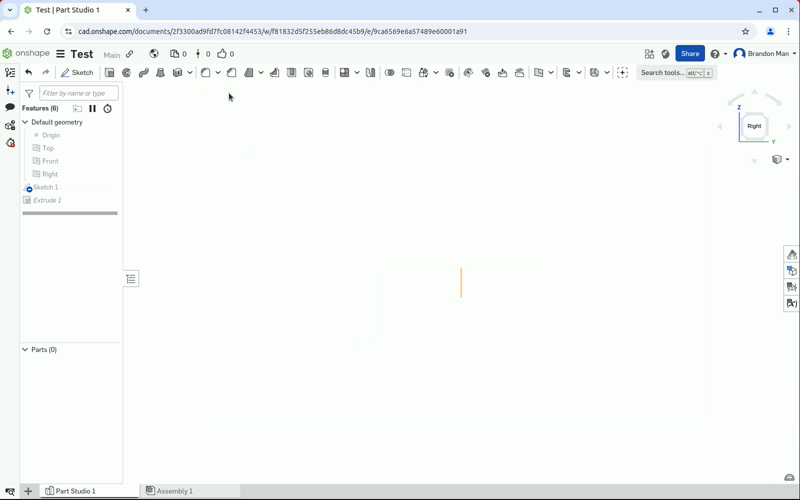
mouse_move(73, 352)
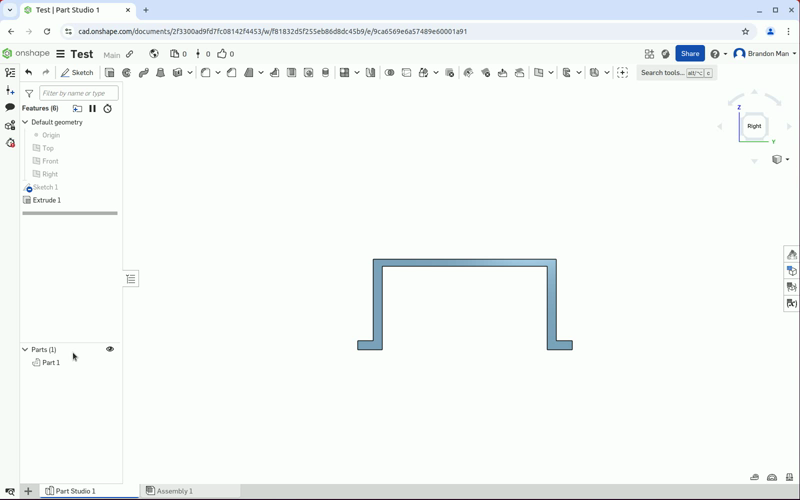
key(y)
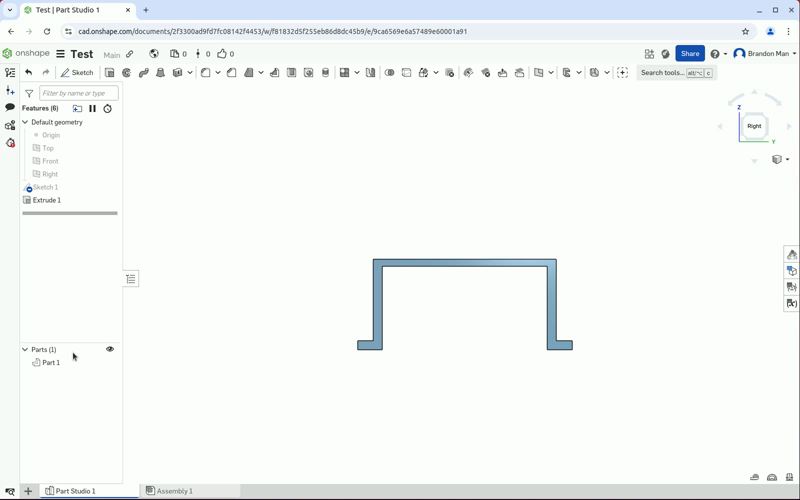
key(shift+p)
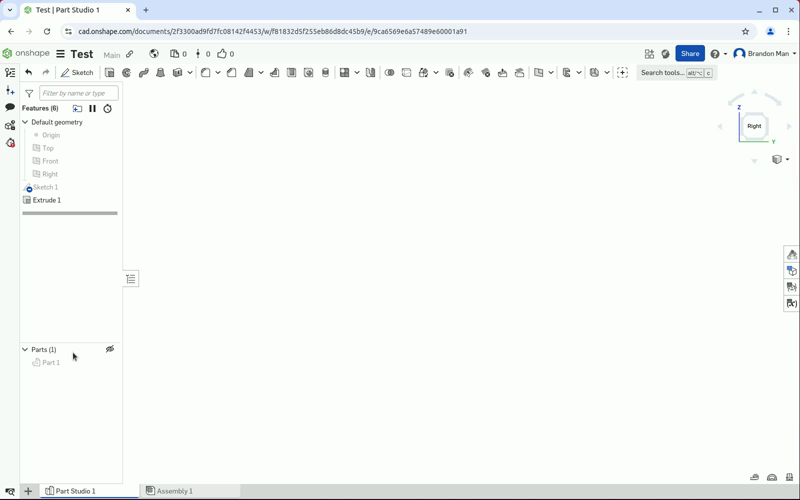
key(space)
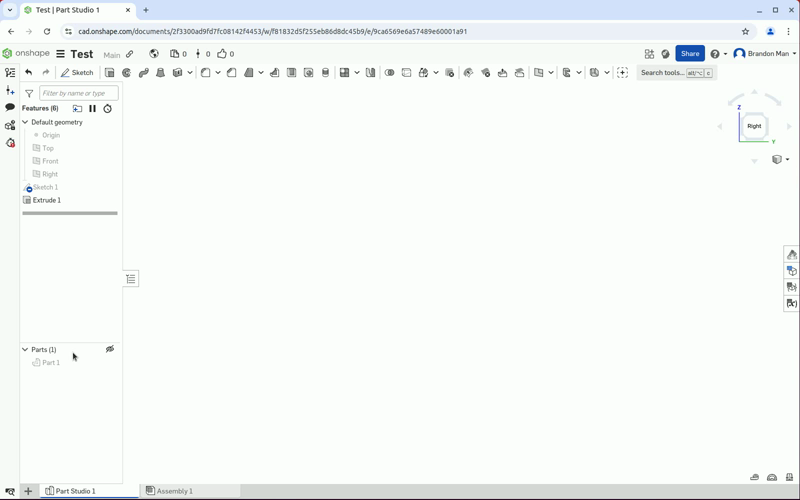
key_down(shift)
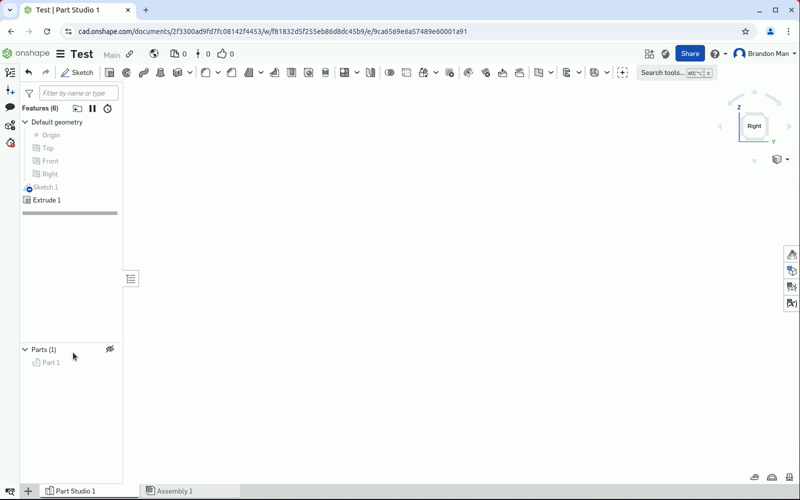
key(right)
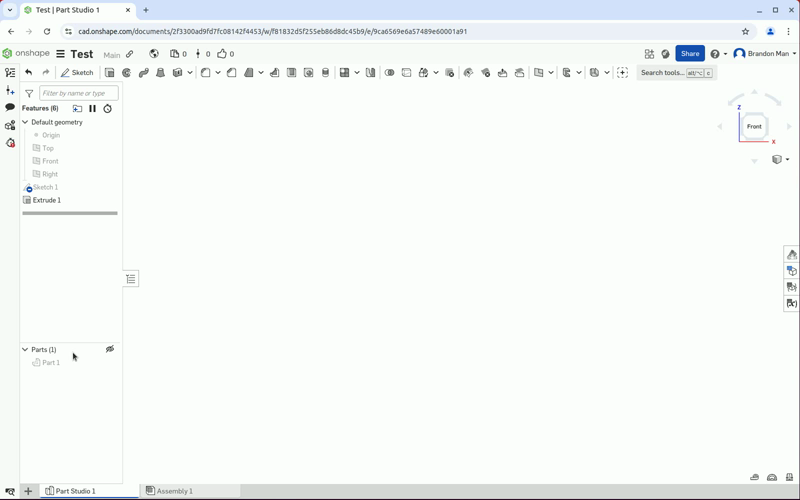
key_up(shift)
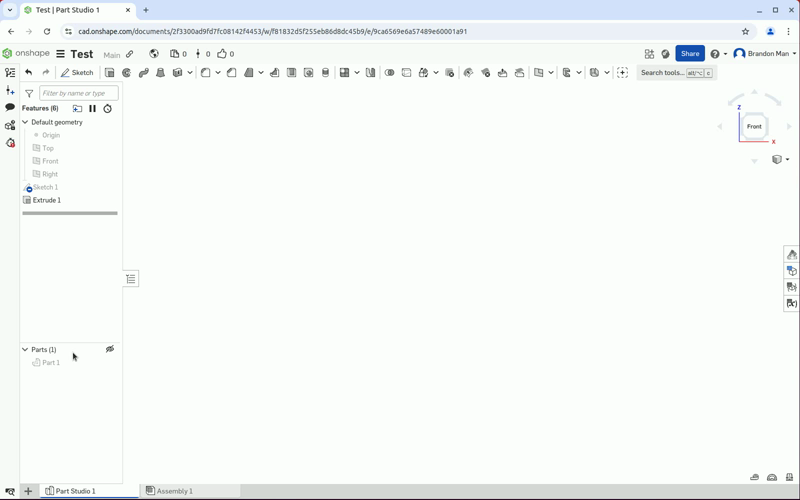
key(space)
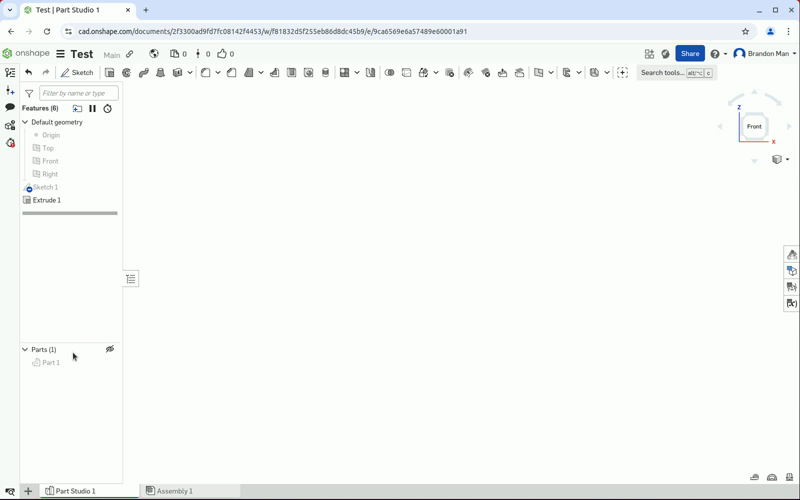
key_down(shift)
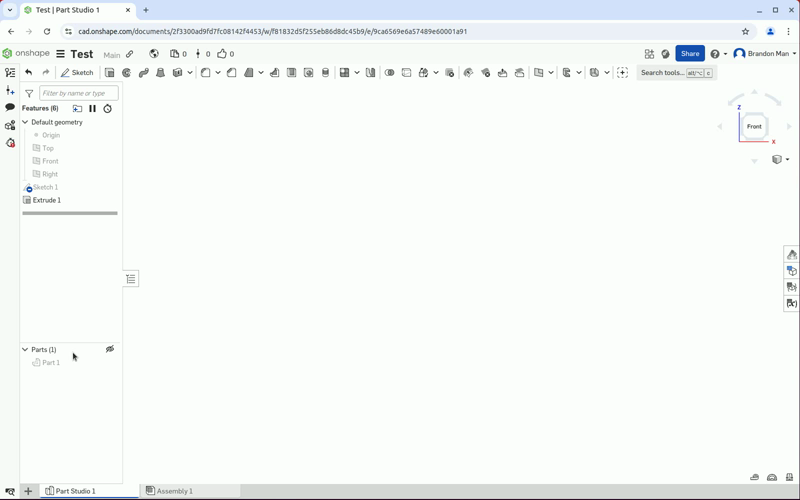
key(down)
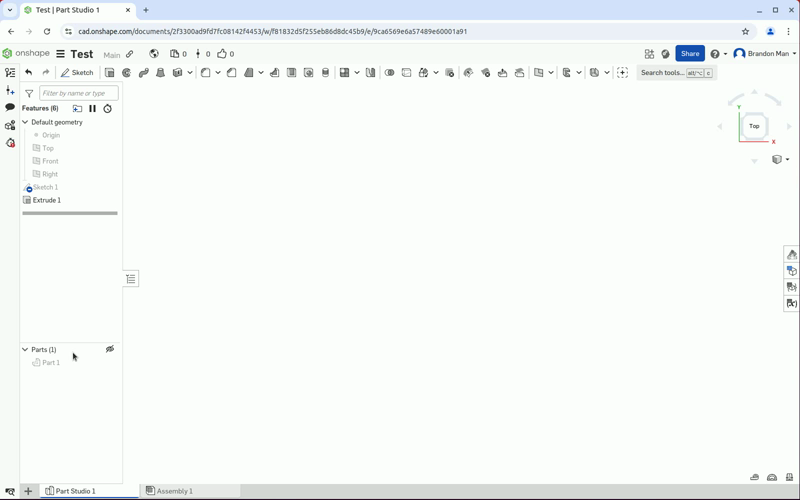
key_up(shift)
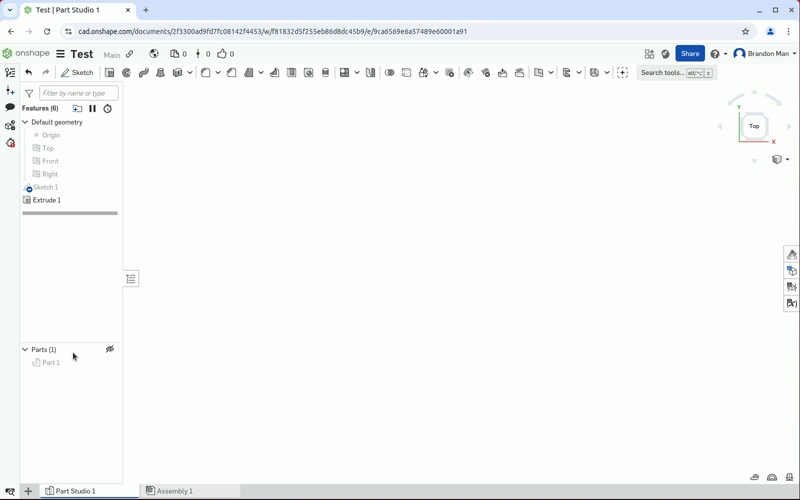
mouse_move(73, 352)
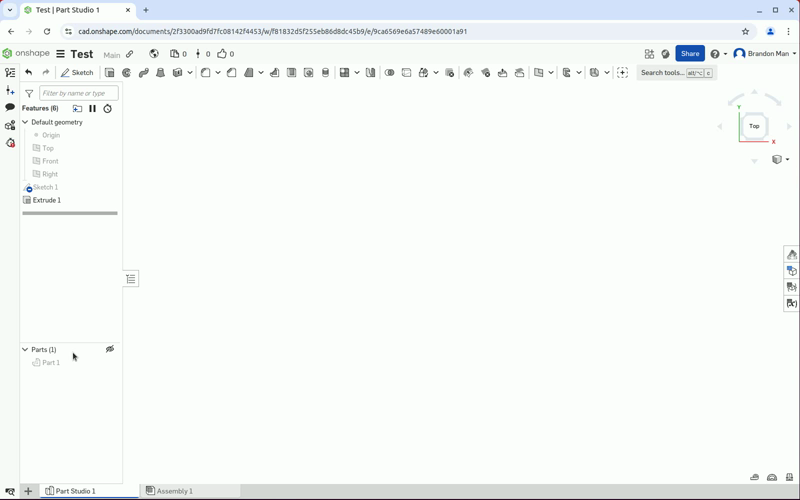
key(shift+y)
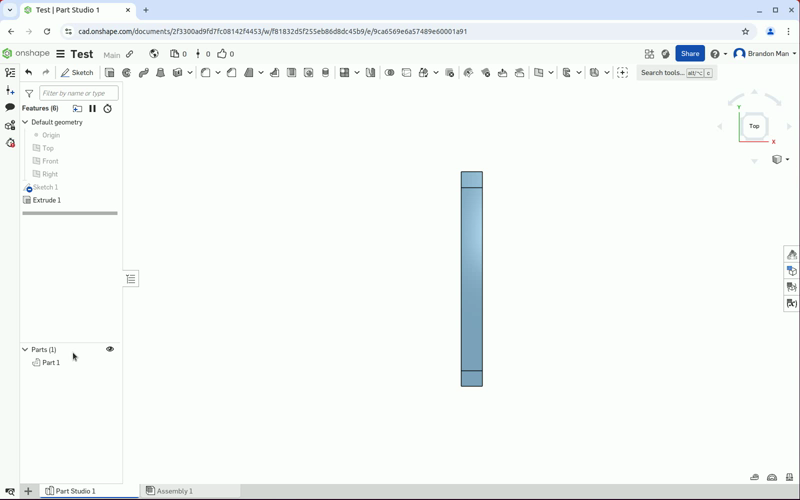
mouse_move(541, 75)
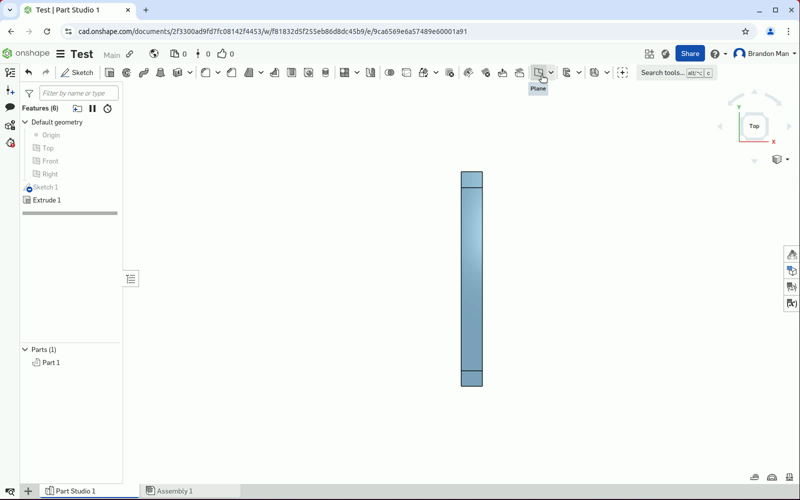
click(541, 75)
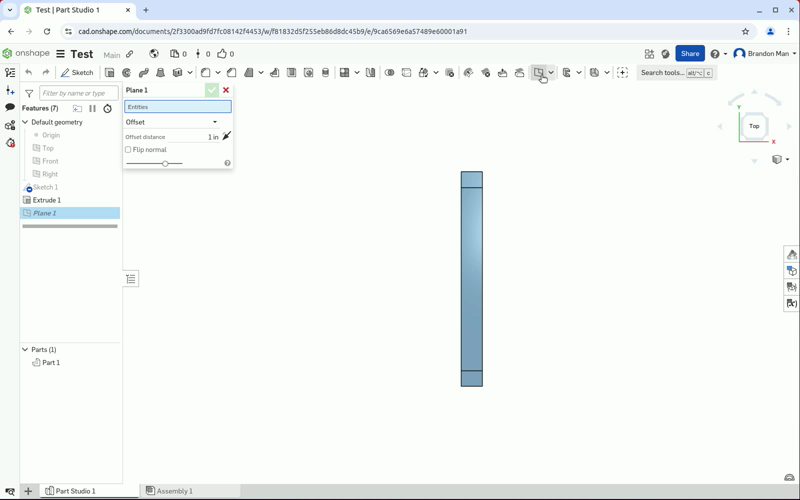
mouse_move(73, 150)
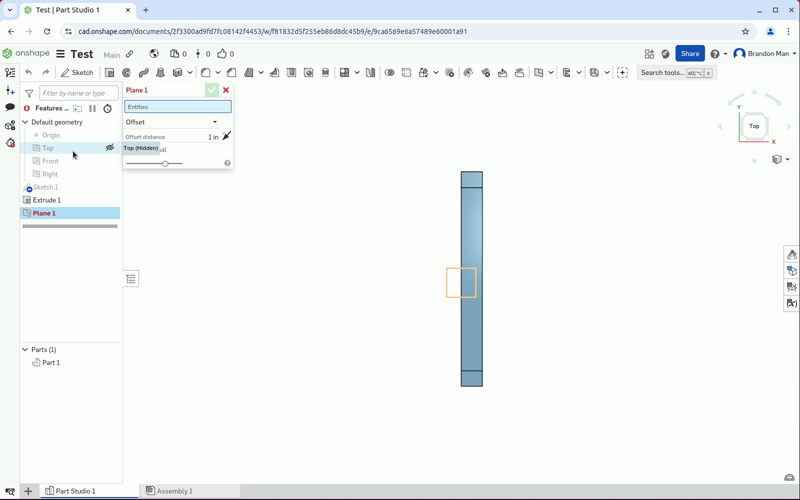
click(73, 150)
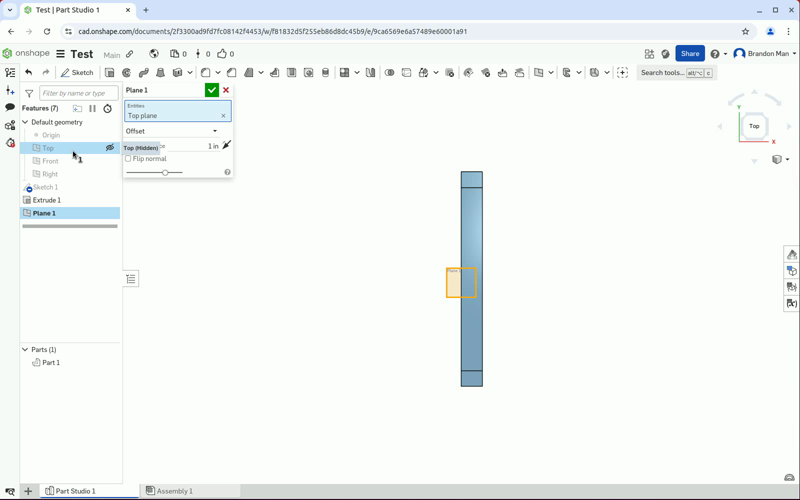
key(tab, 2)
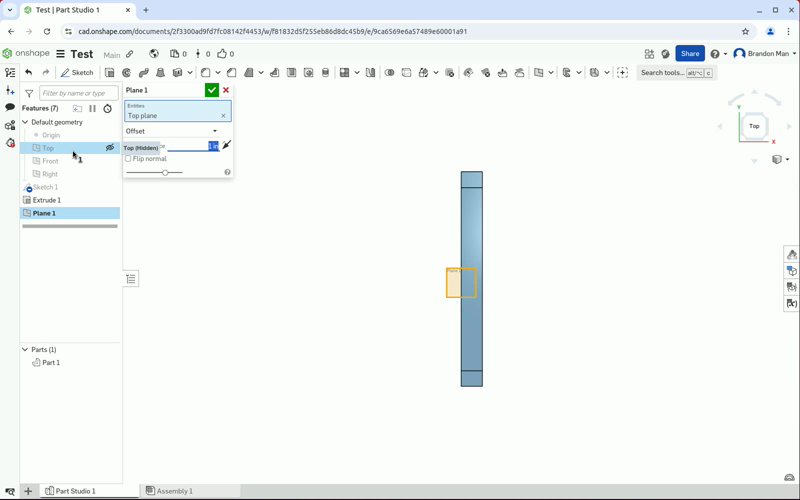
text(11.801)
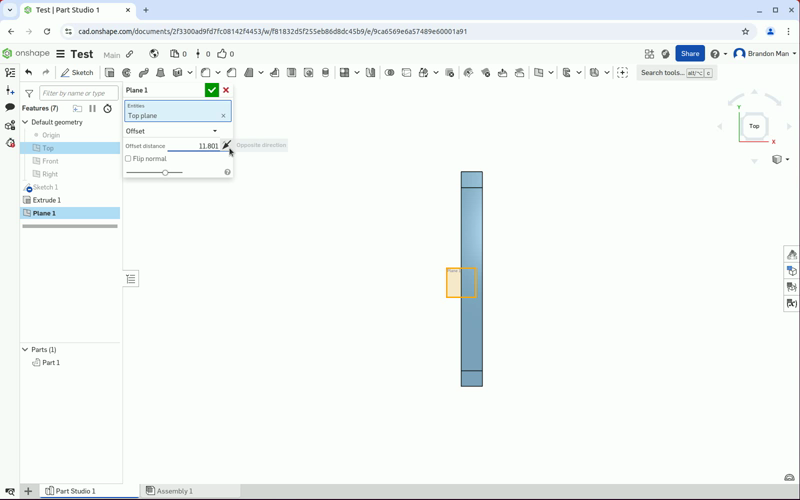
mouse_move(229, 147)
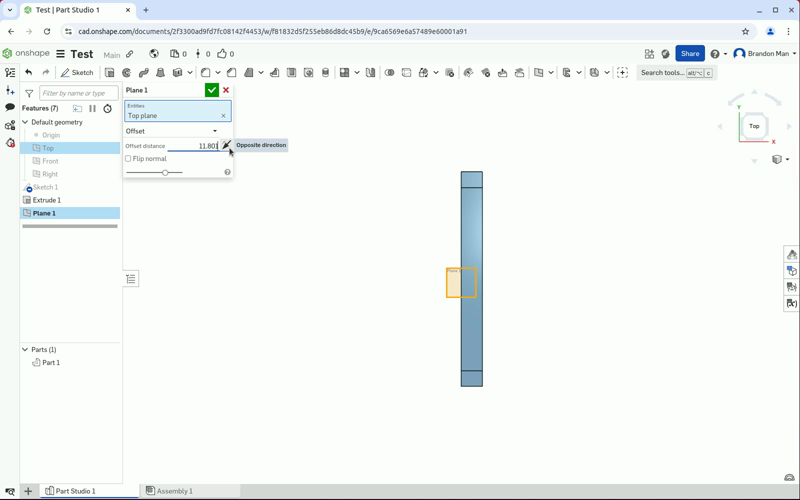
click(229, 147)
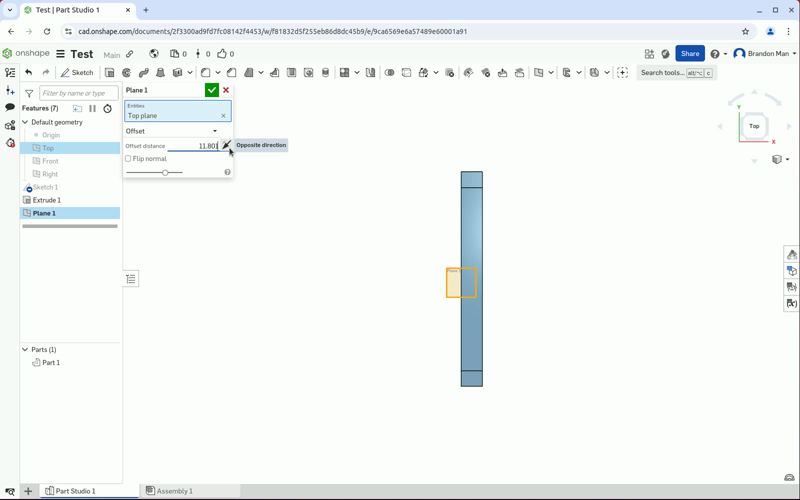
key(enter, 2)
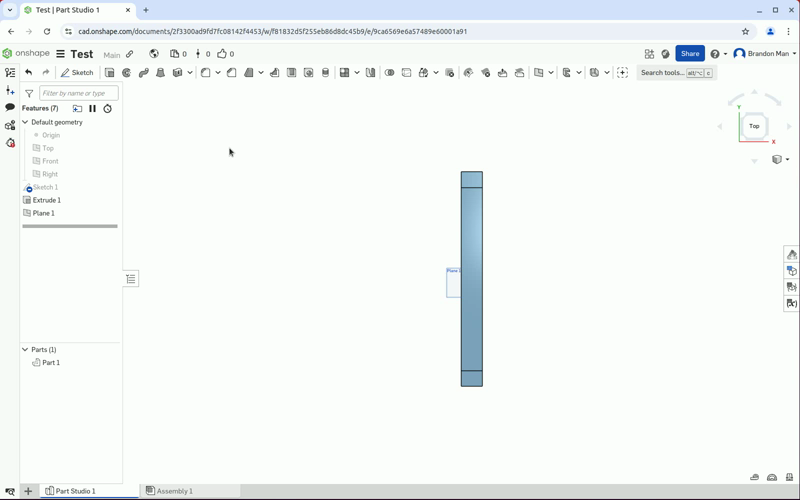
key(shift+s)
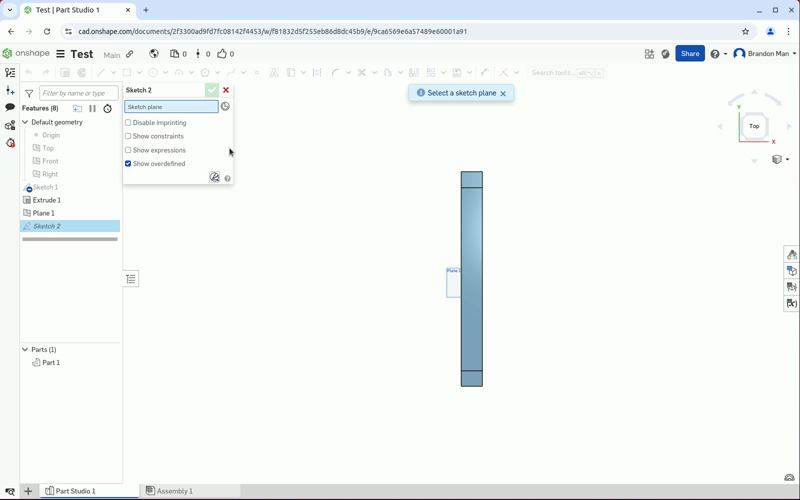
mouse_move(73, 215)
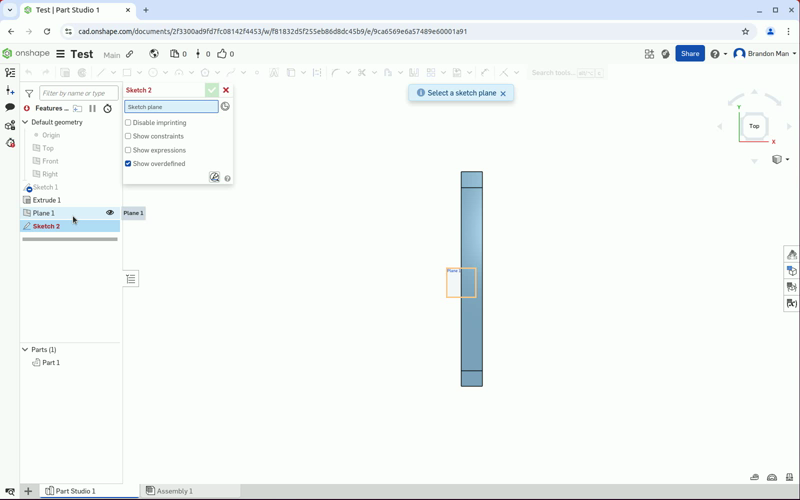
click(73, 215)
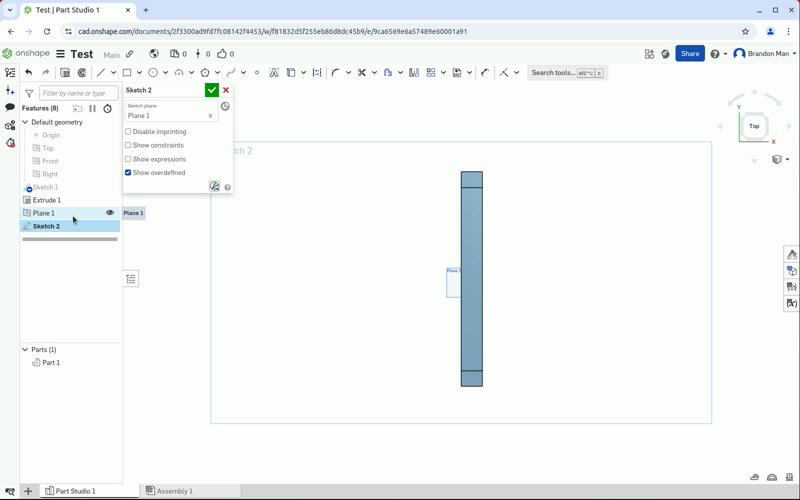
mouse_move(73, 352)
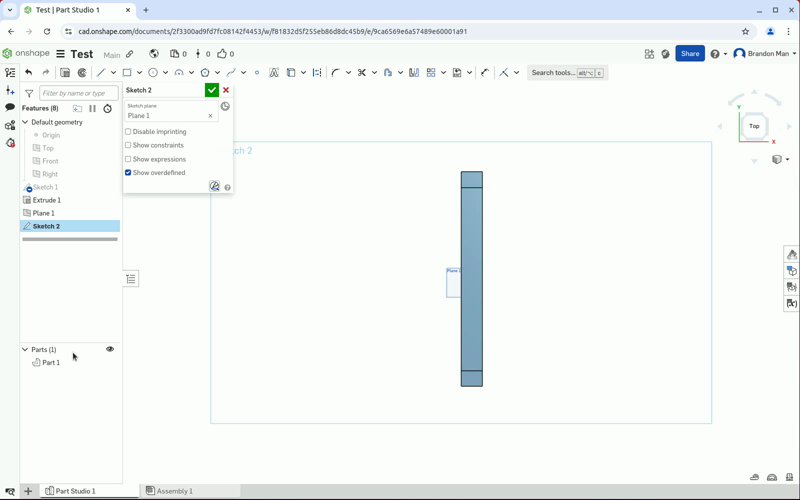
key(y)
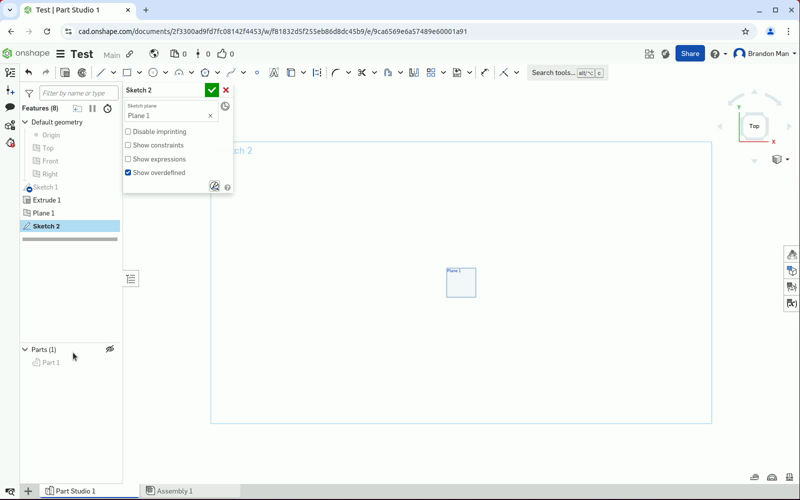
key(c)
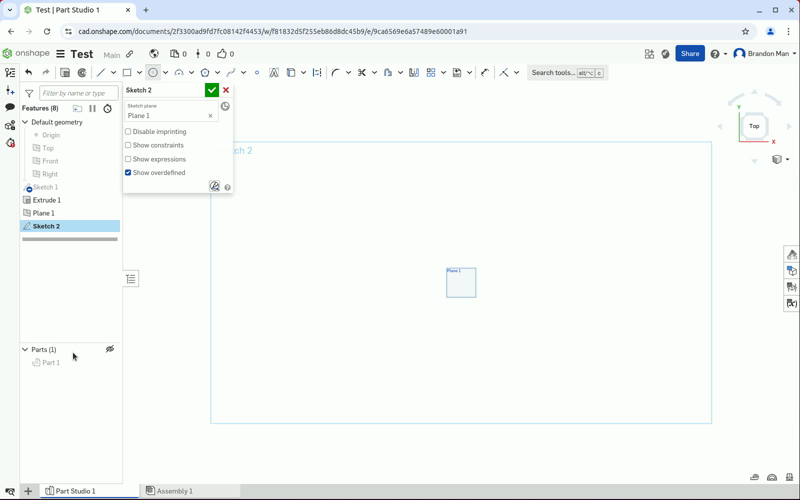
key_down(shift)
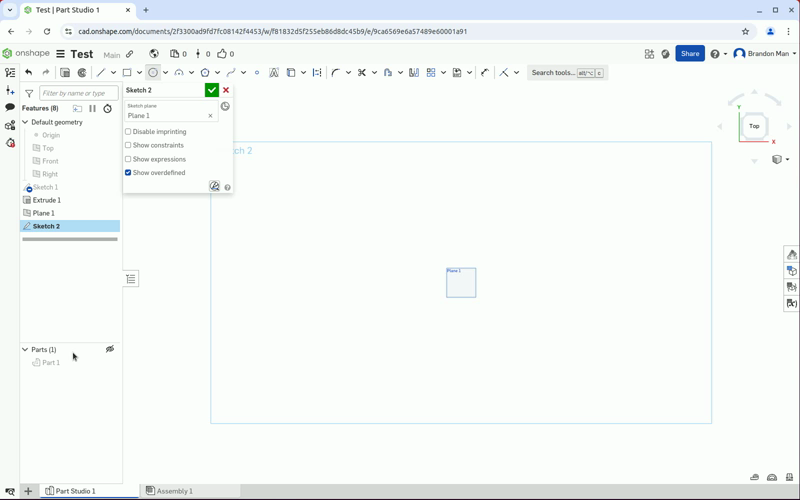
mouse_move(471, 178)
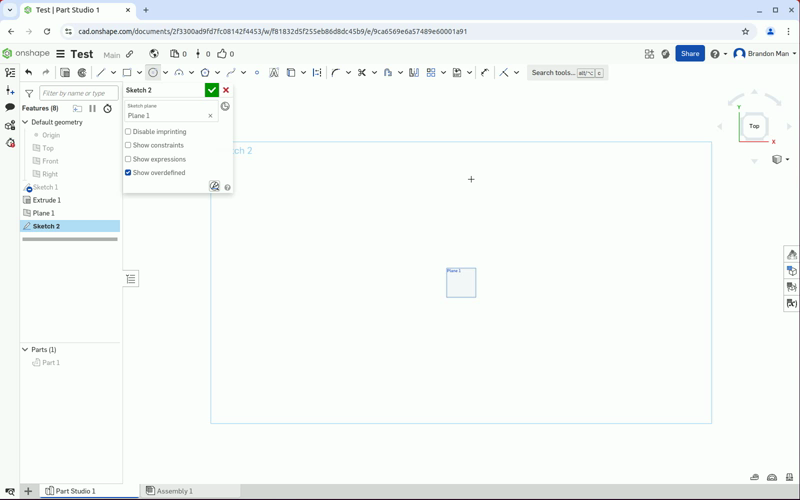
click(471, 178)
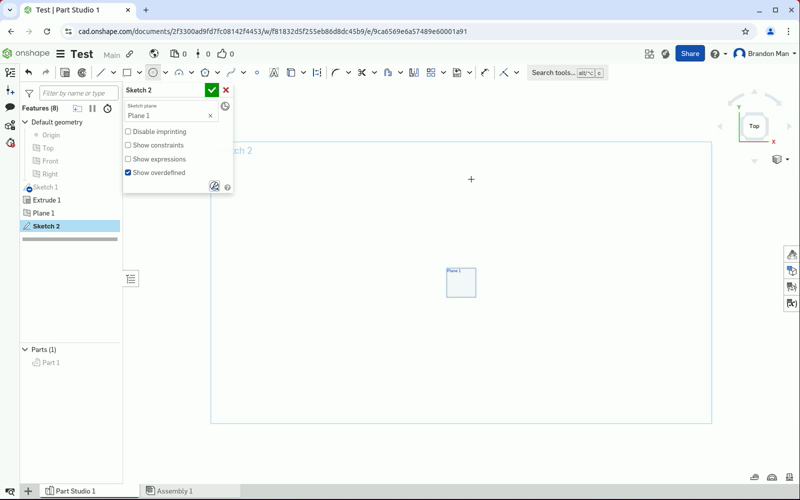
key_up(shift)
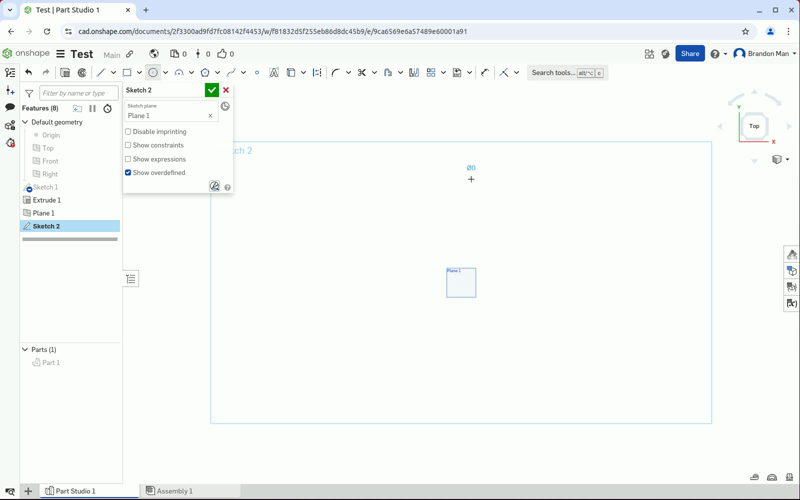
mouse_move(476, 178)
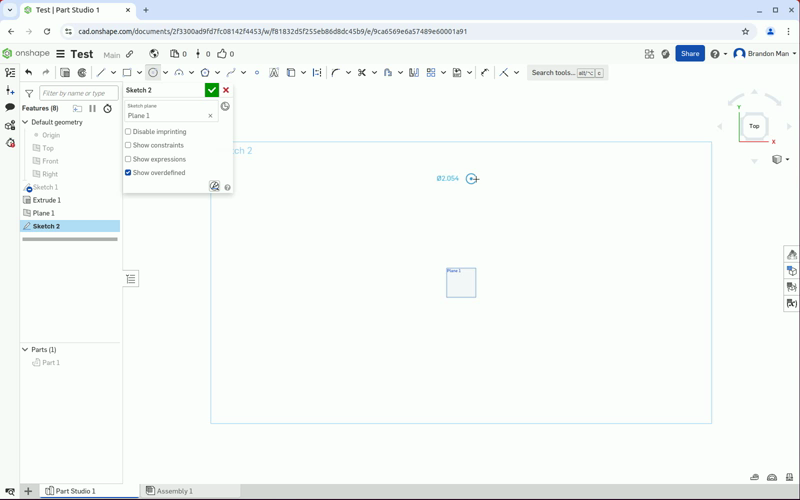
click(476, 178)
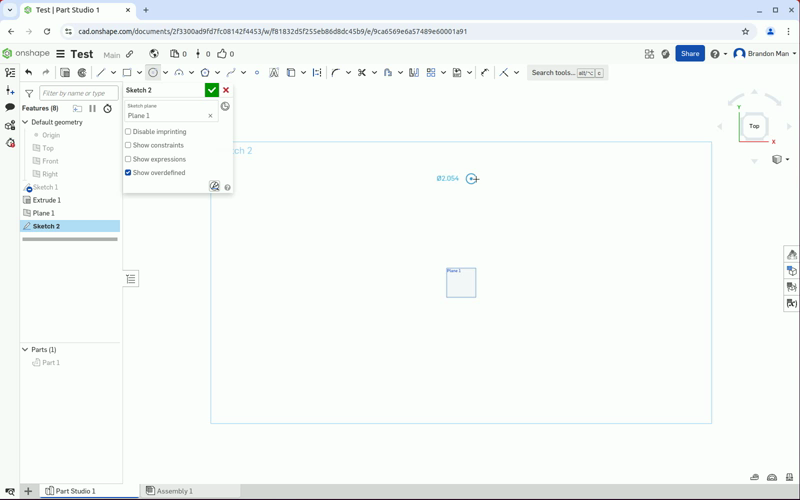
key(esc)
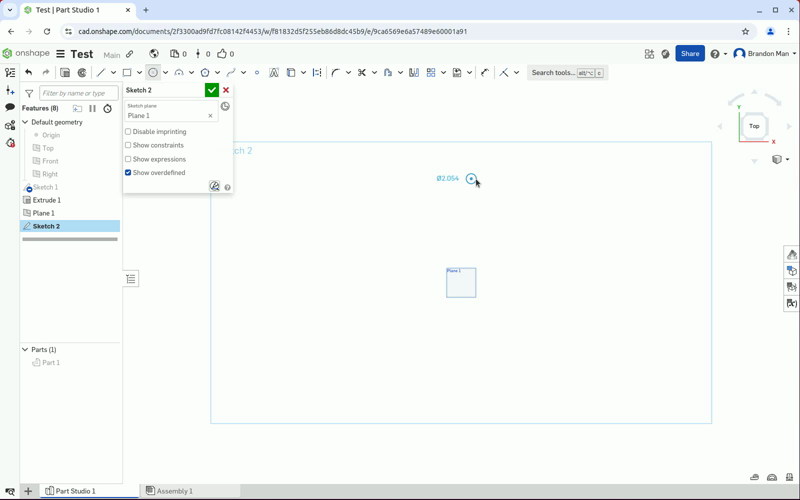
mouse_move(475, 178)
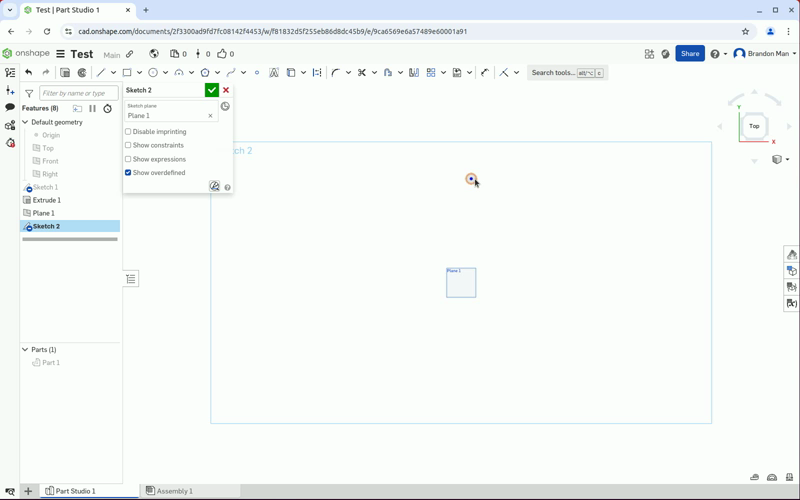
scroll(6)
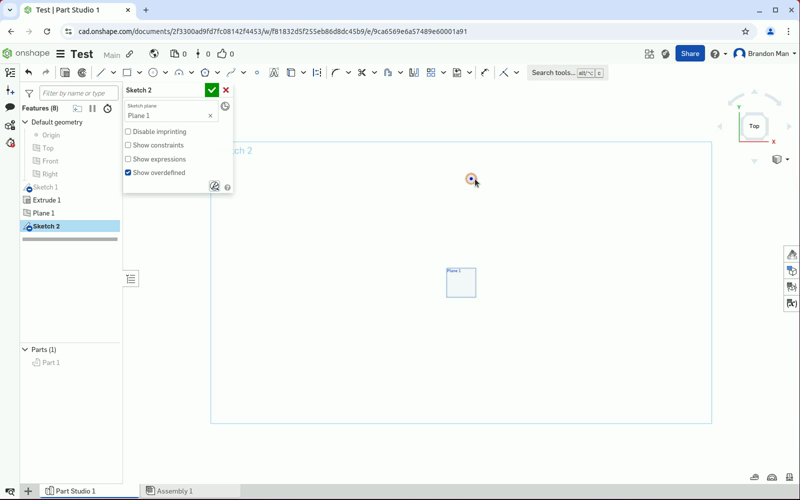
scroll(6)
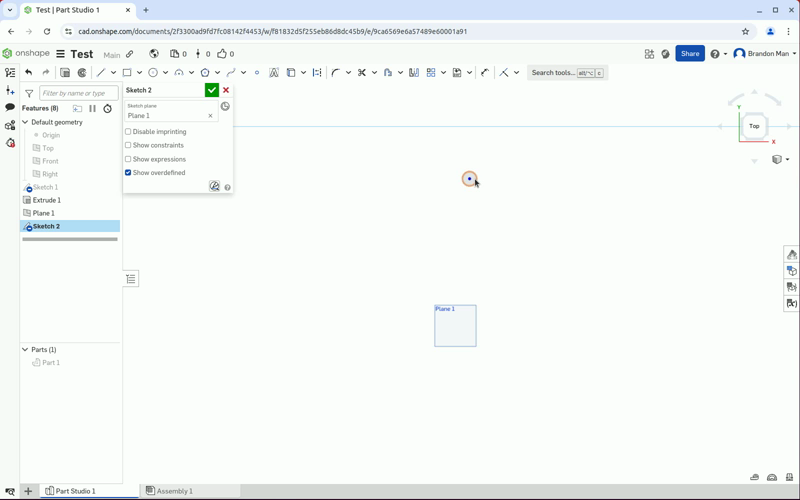
scroll(6)
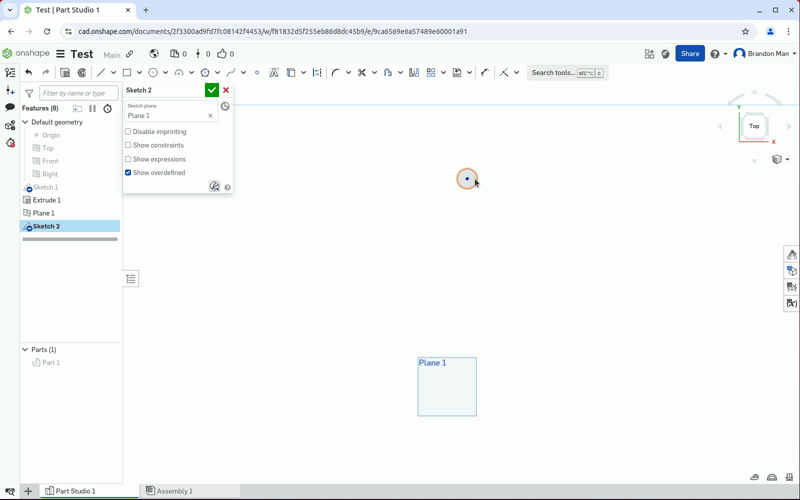
scroll(6)
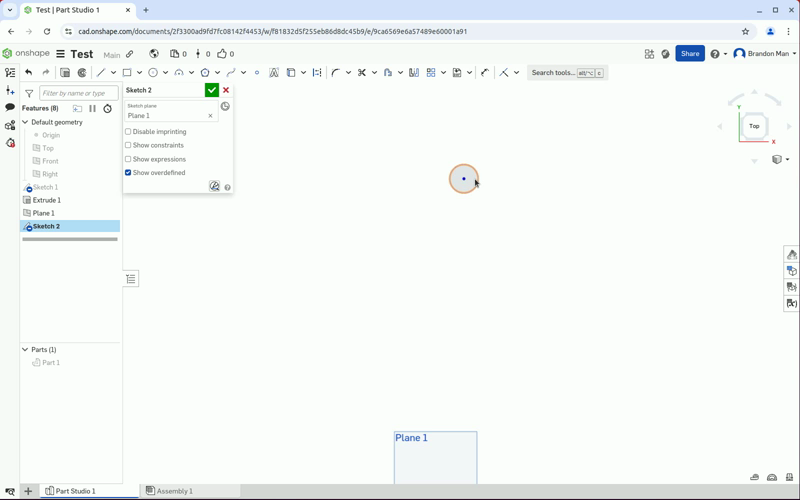
scroll(6)
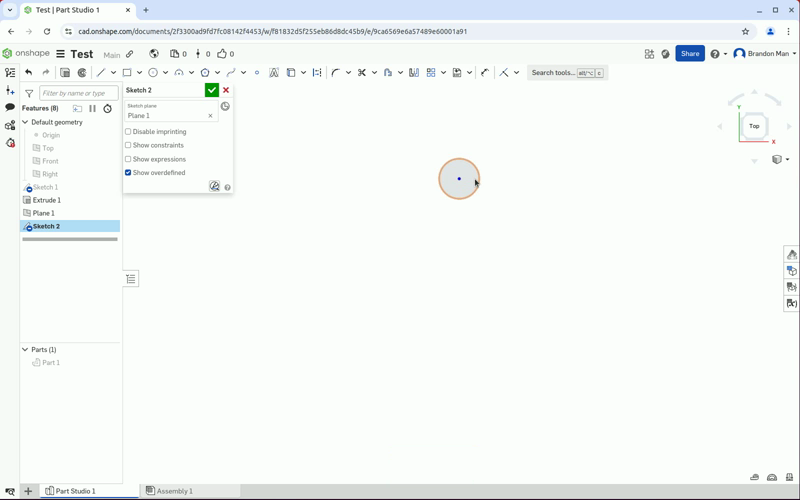
scroll(6)
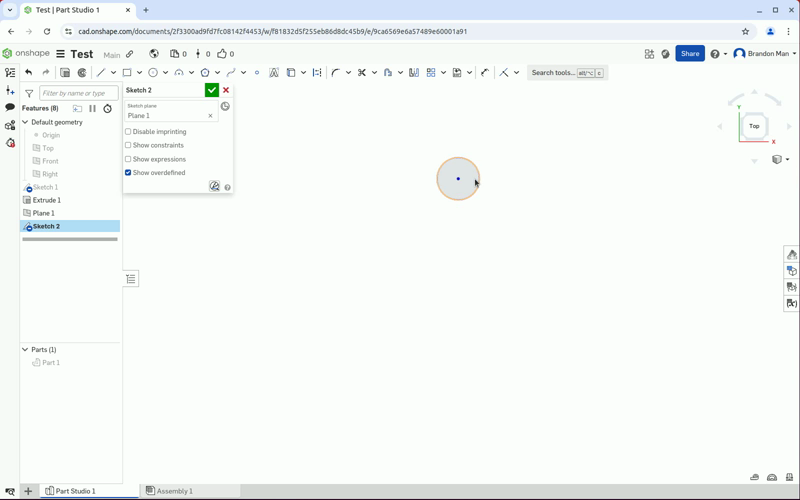
scroll(6)
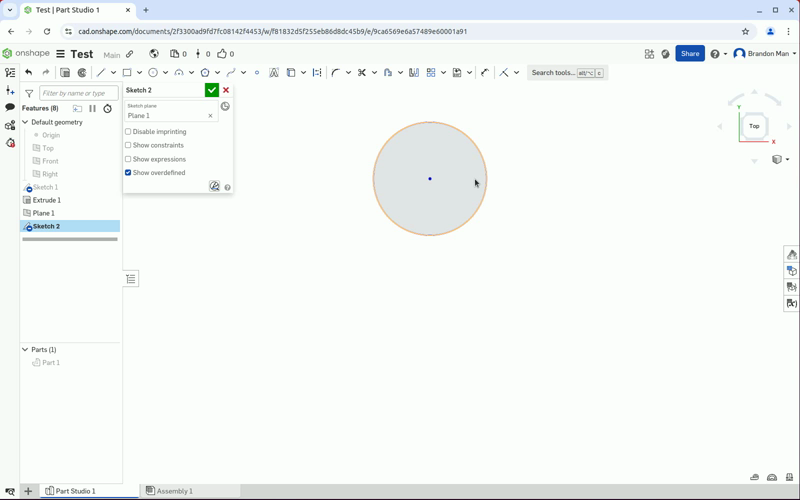
click(475, 178)
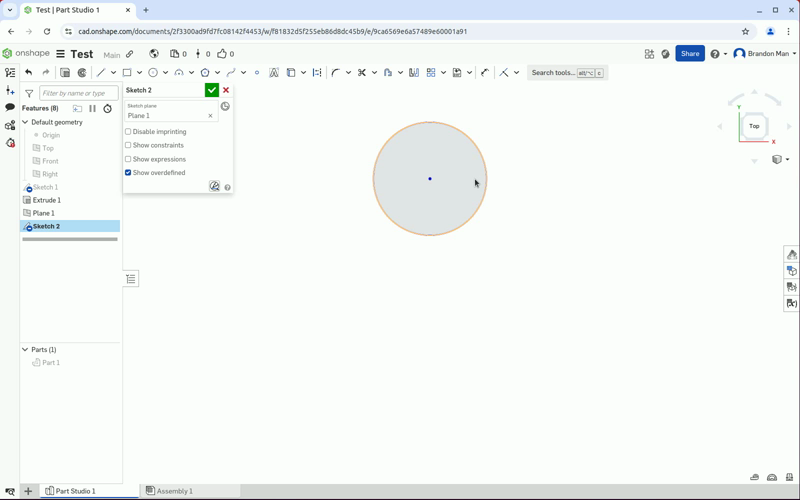
scroll(-6)
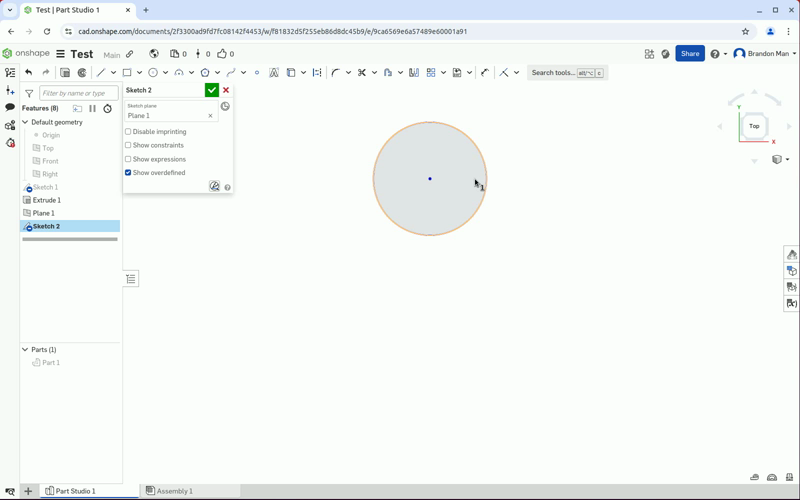
scroll(-6)
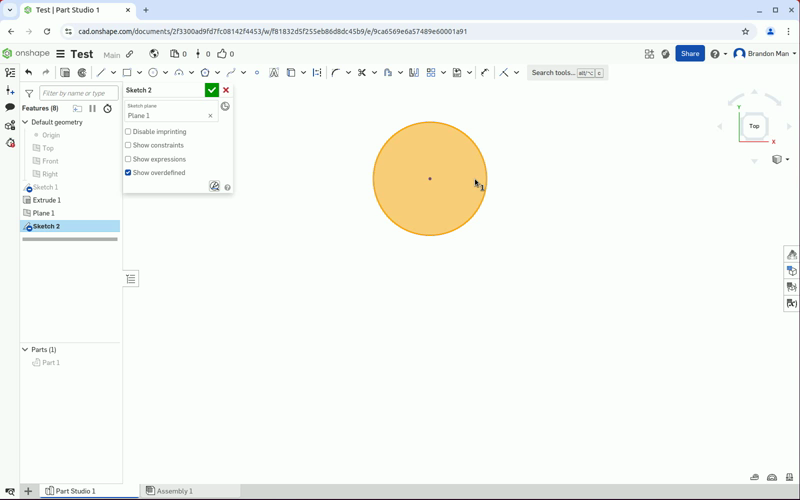
scroll(-6)
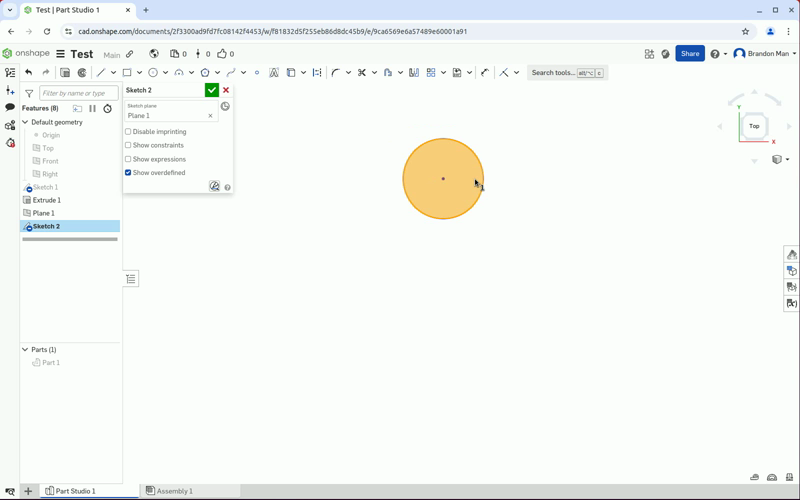
scroll(-6)
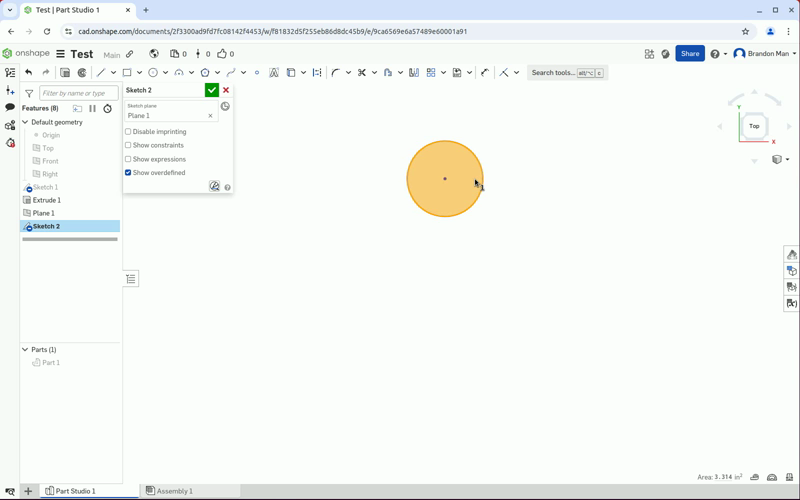
scroll(-6)
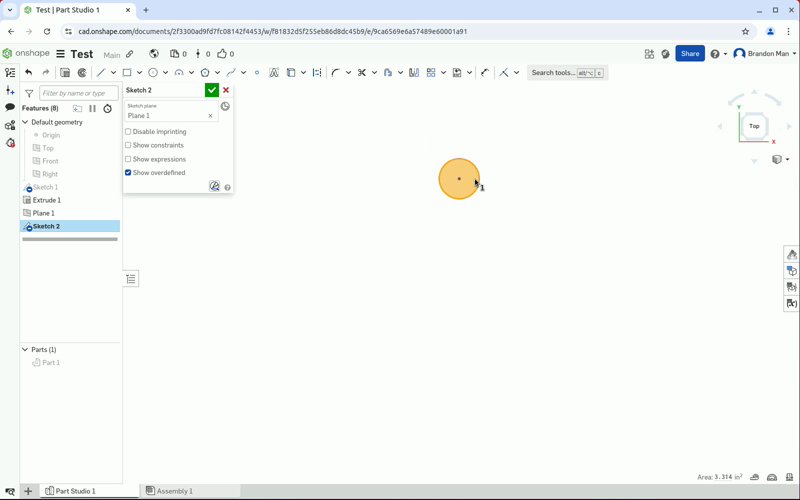
scroll(-6)
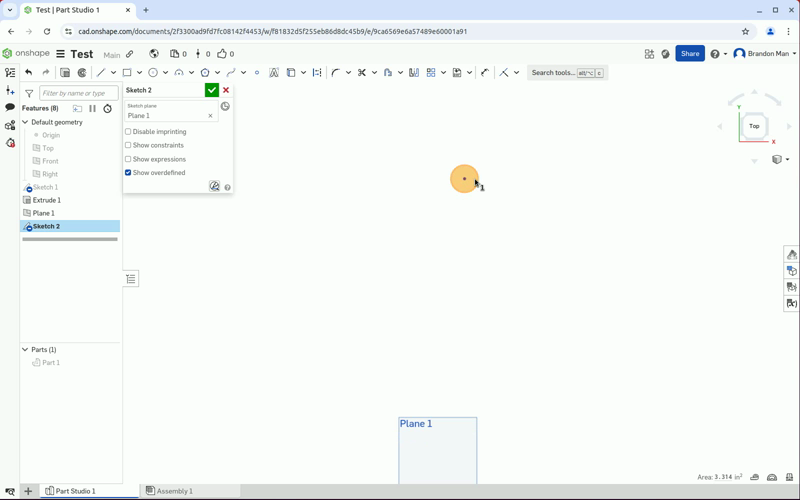
scroll(-6)
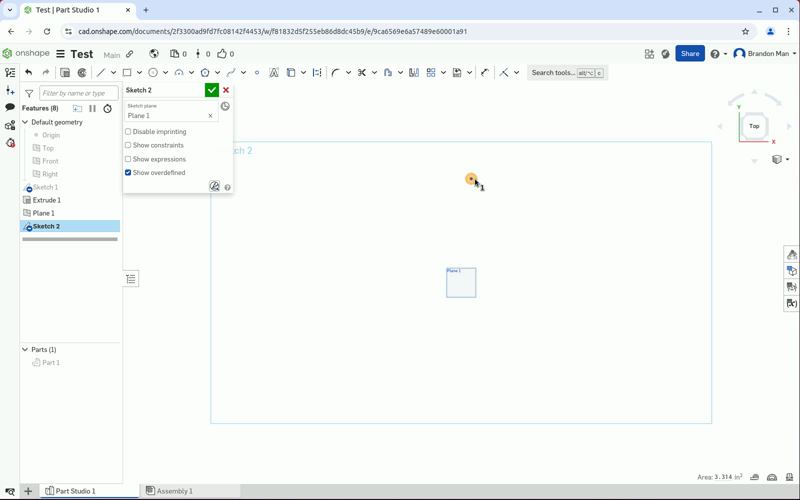
mouse_move(73, 352)
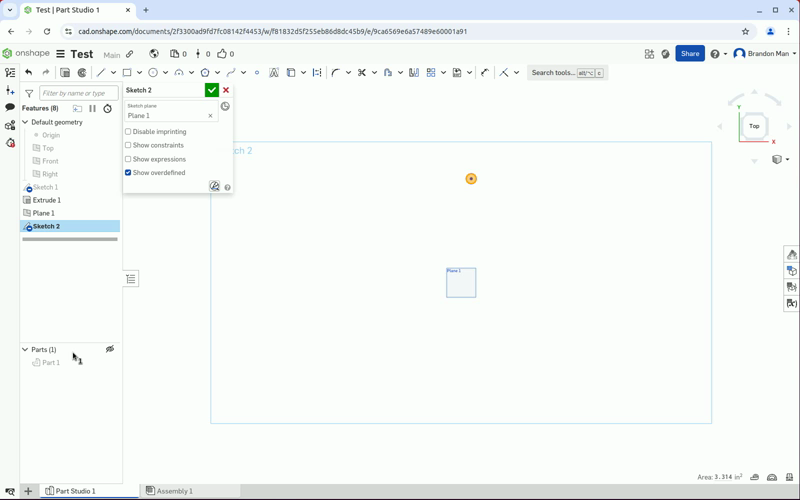
key(shift+y)
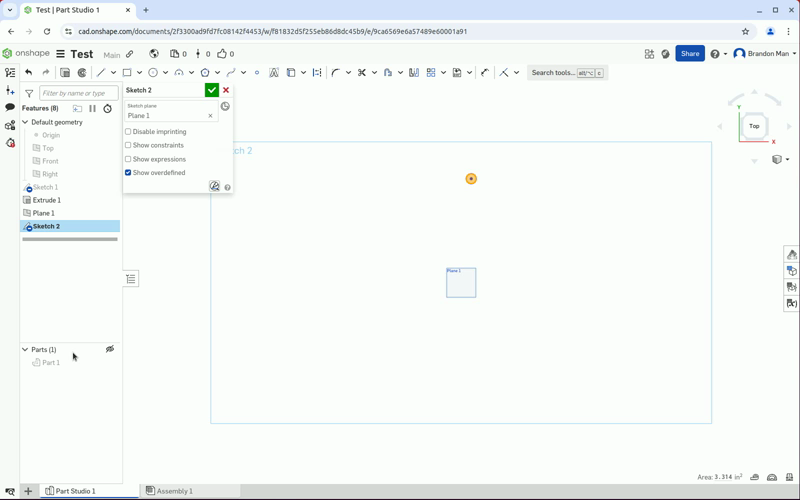
key(shift+e)
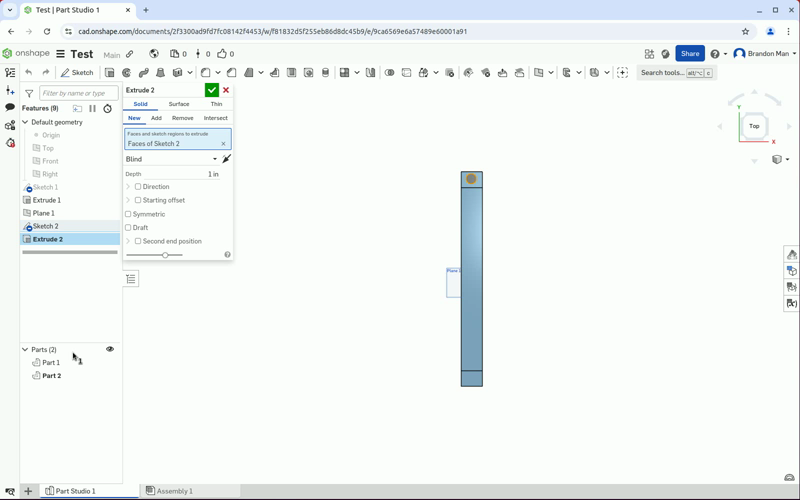
mouse_move(143, 106)
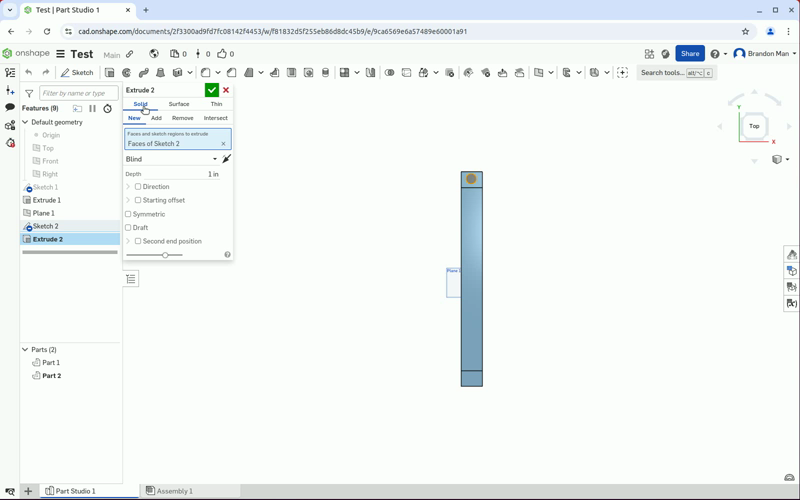
click(143, 106)
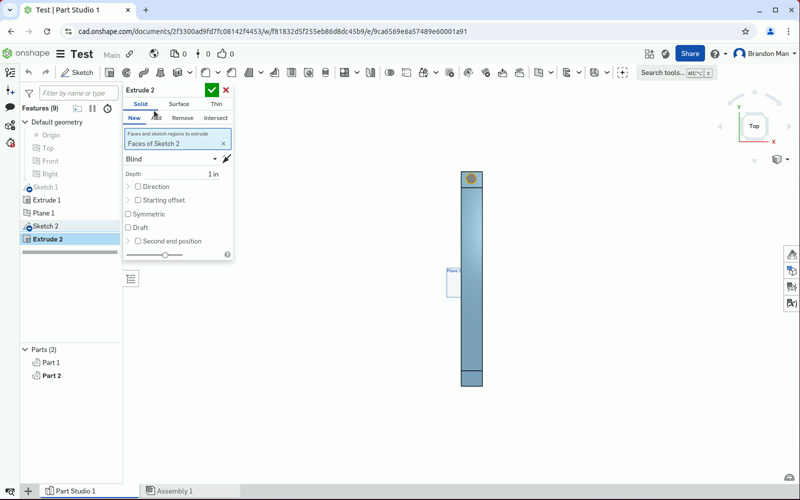
mouse_move(186, 120)
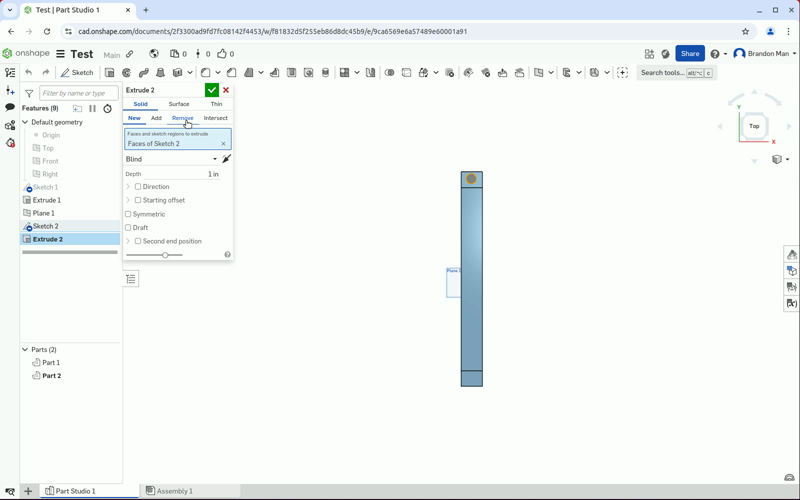
click(186, 120)
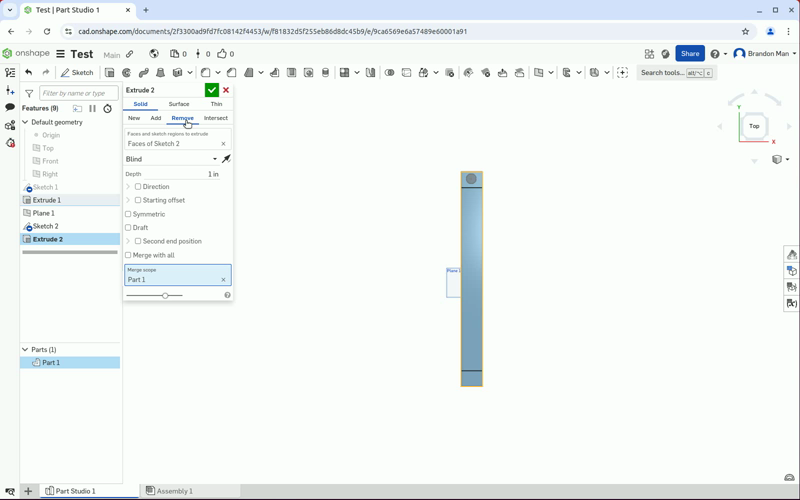
key(tab, 4)
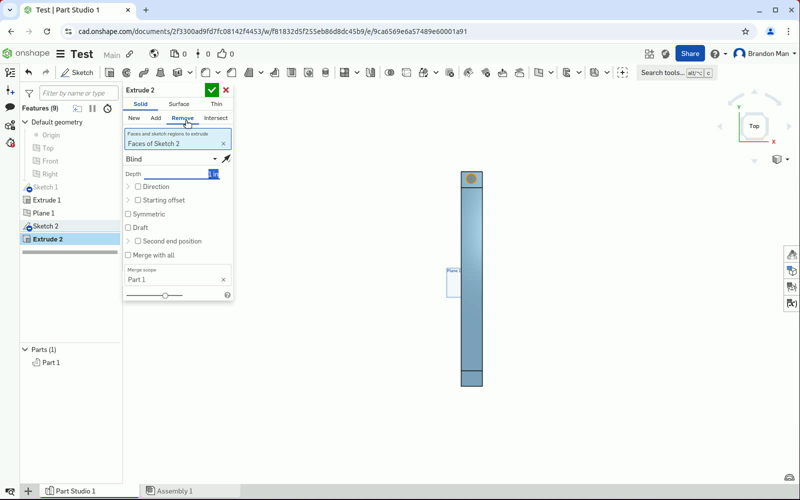
text(10.832)
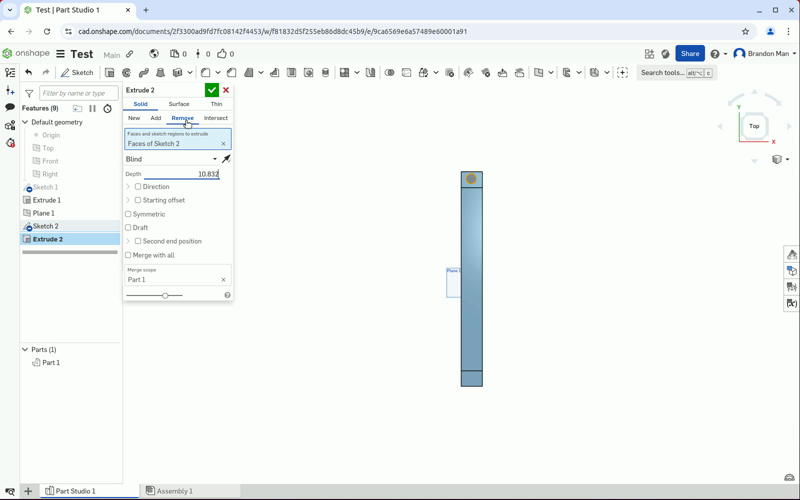
key(tab, 6)
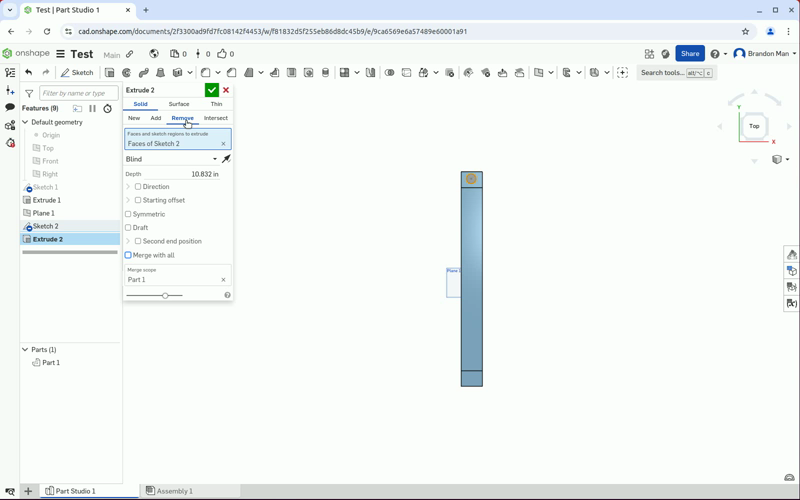
key(space)
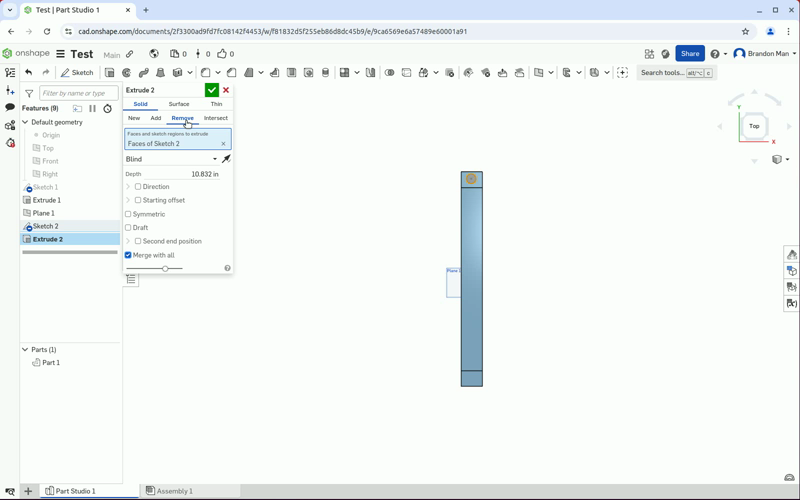
key(enter)
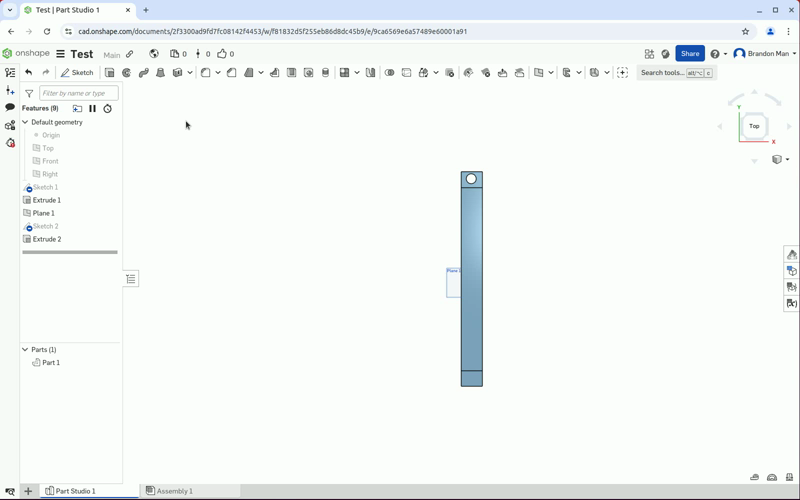
key(shift+h)
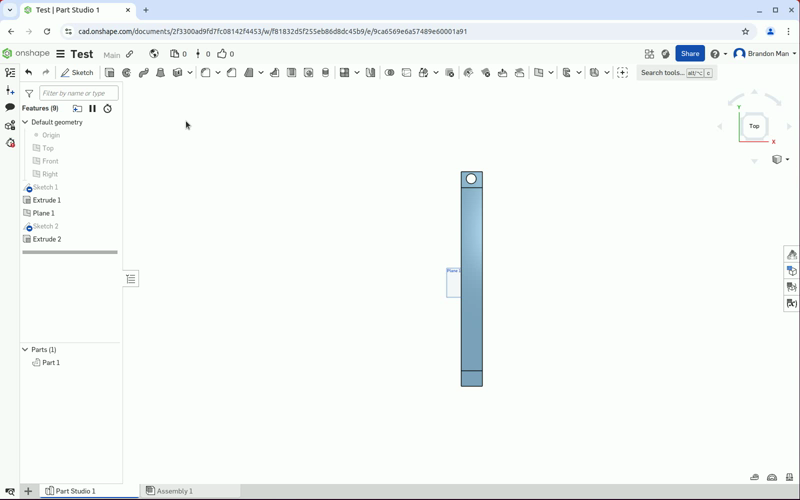
key(shift+h)
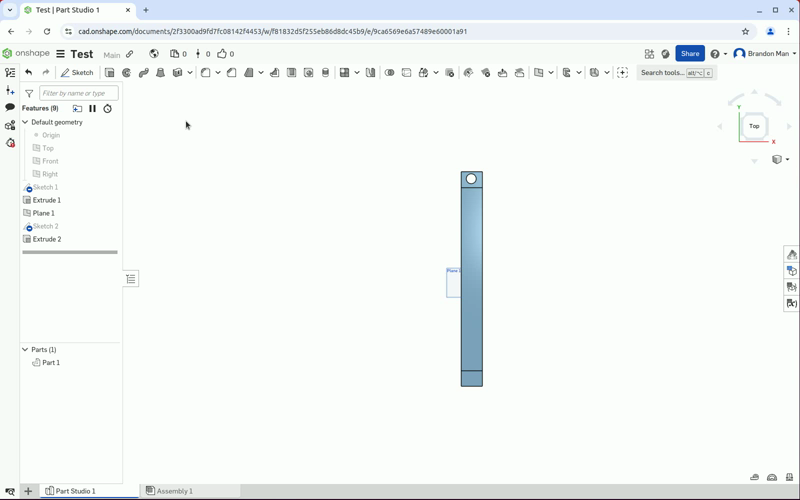
mouse_move(73, 189)
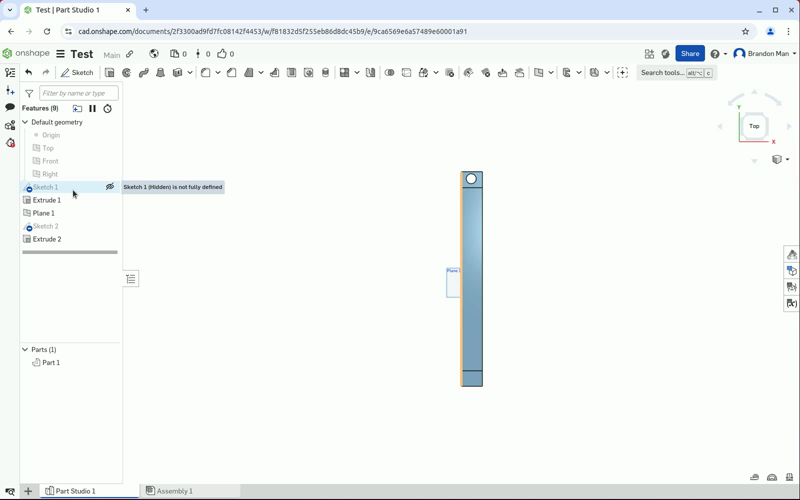
click(73, 189)
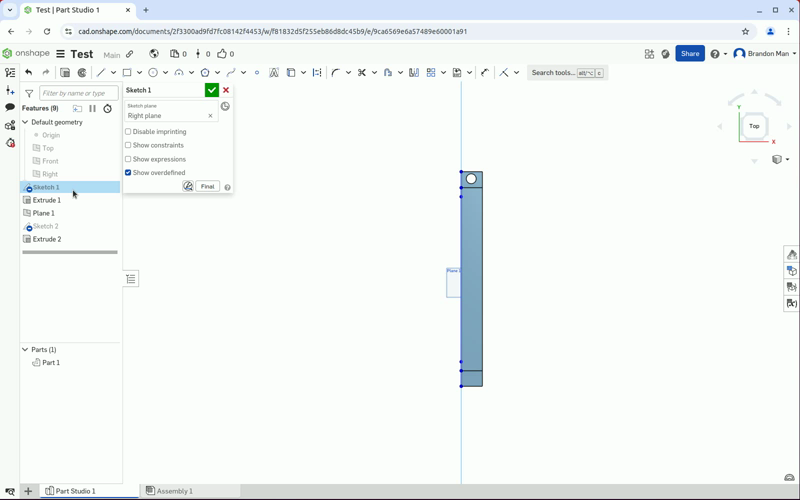
mouse_move(229, 92)
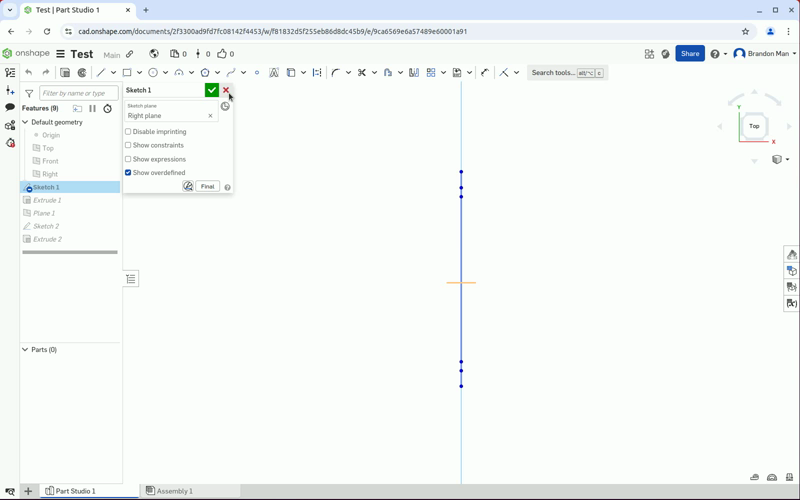
click(229, 92)
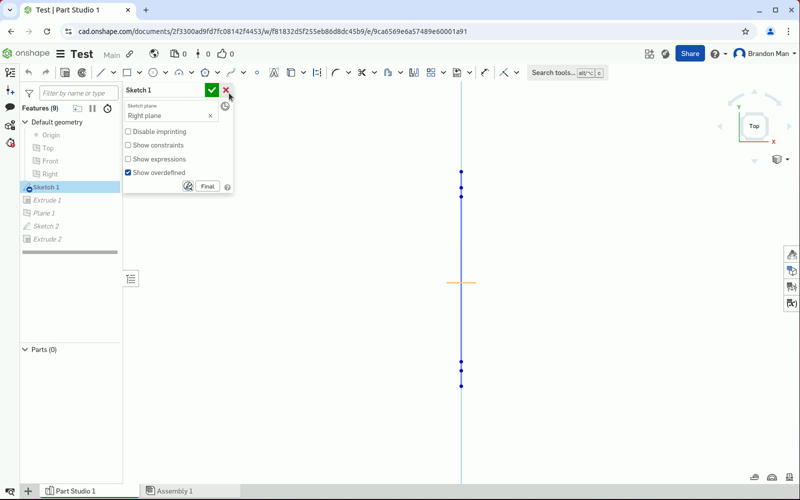
key(shift+s)
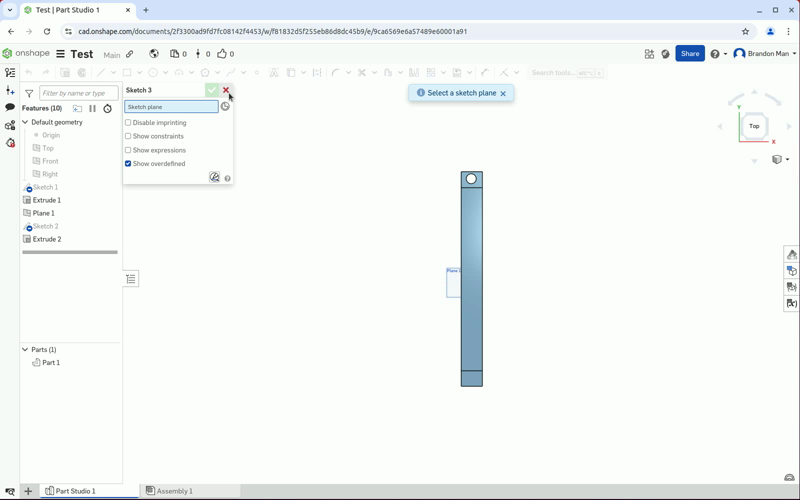
mouse_move(73, 215)
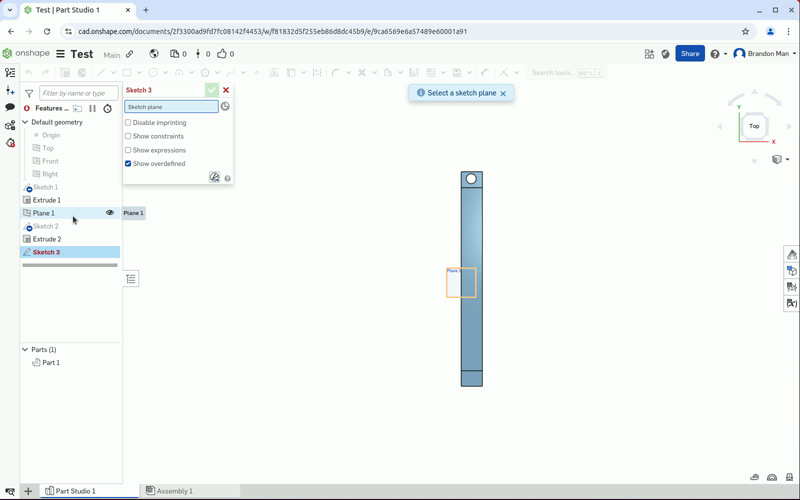
click(73, 215)
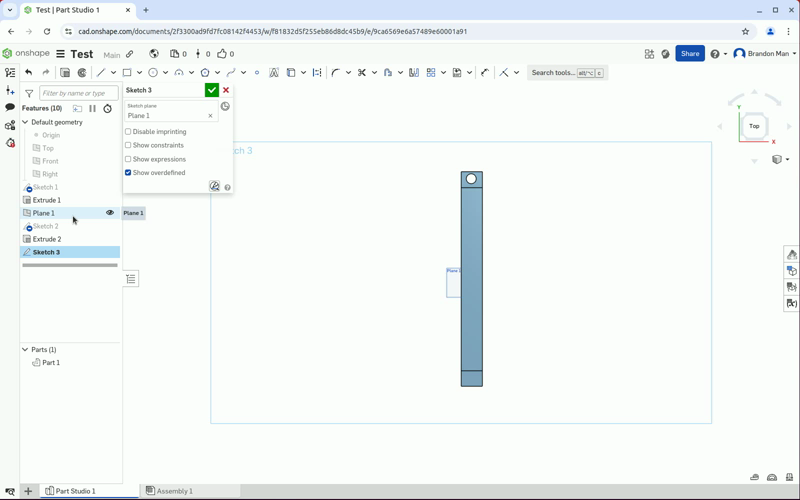
mouse_move(73, 352)
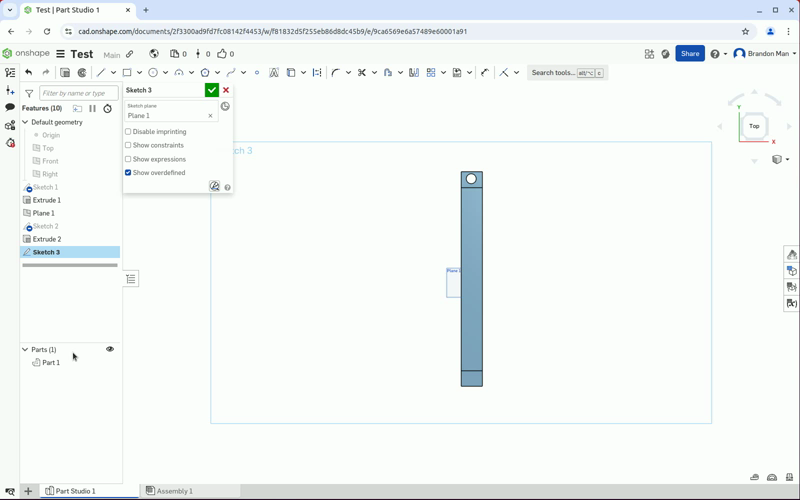
key(y)
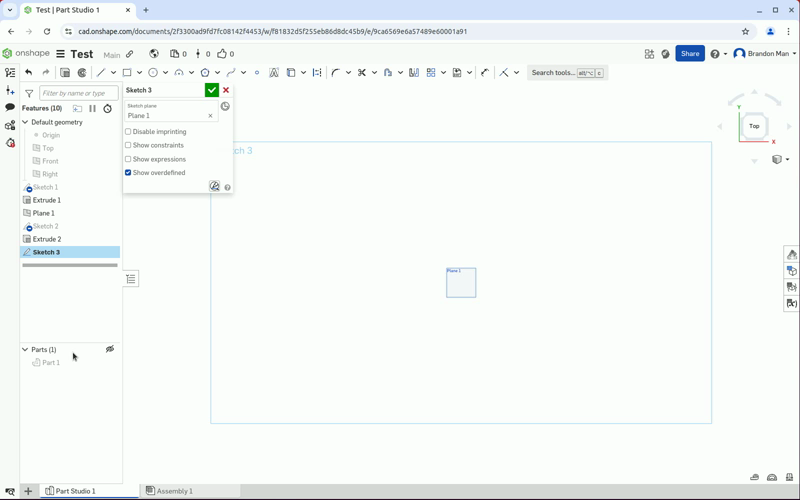
key(c)
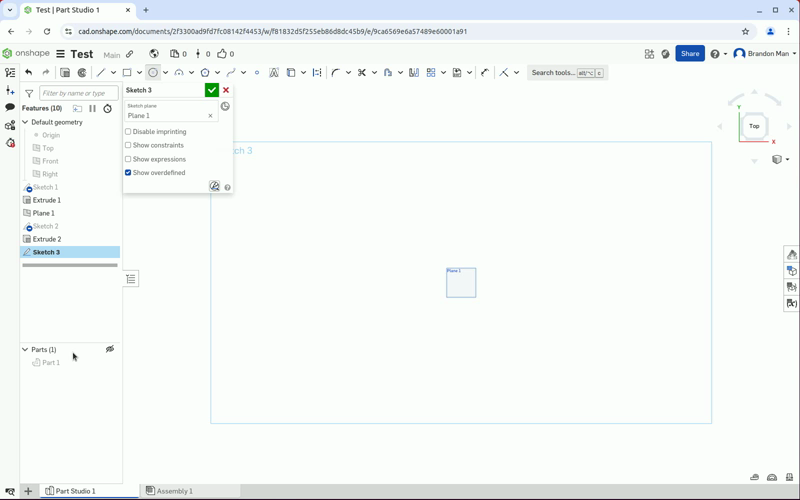
key_down(shift)
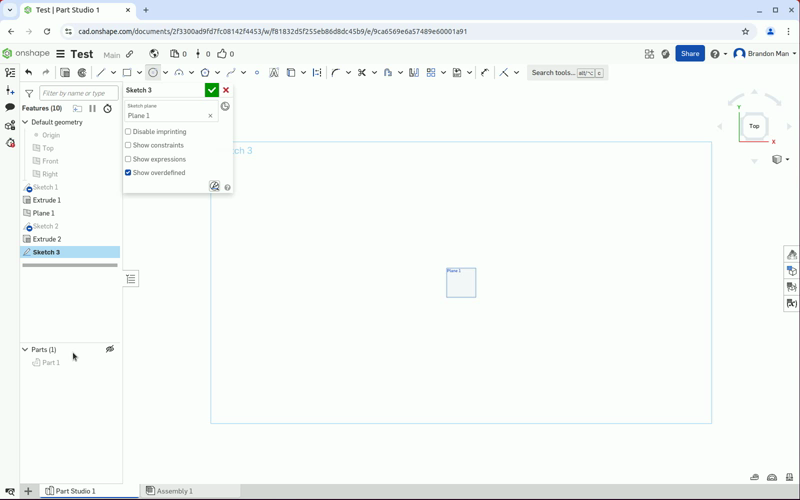
mouse_move(471, 378)
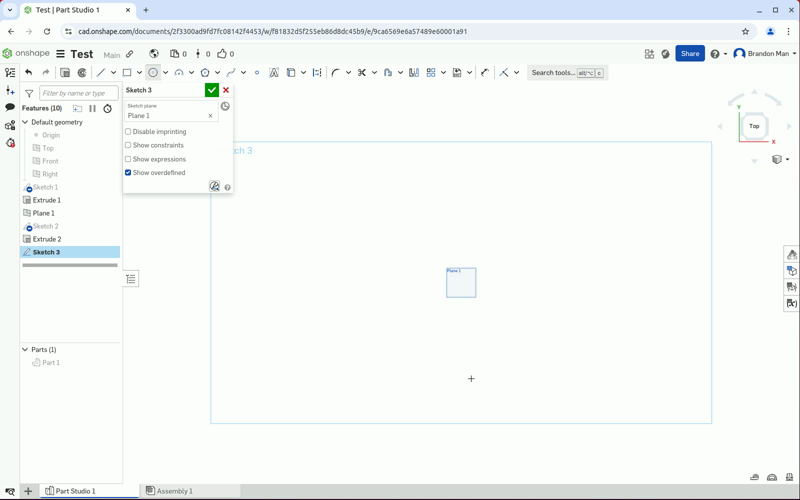
click(471, 378)
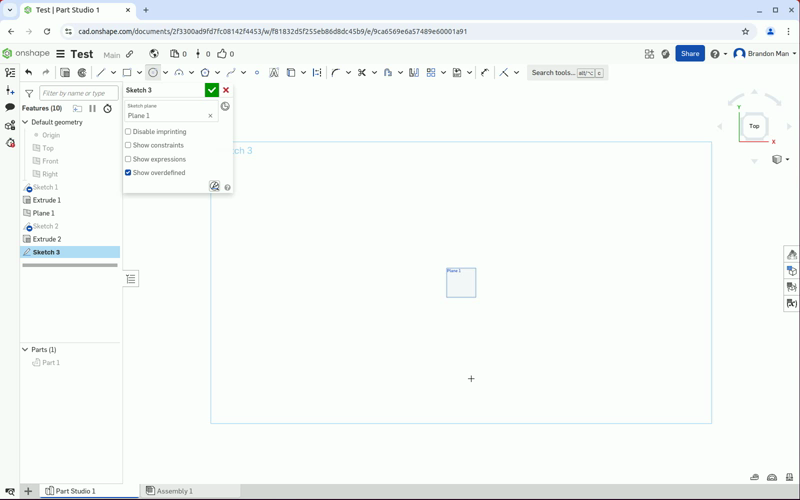
key_up(shift)
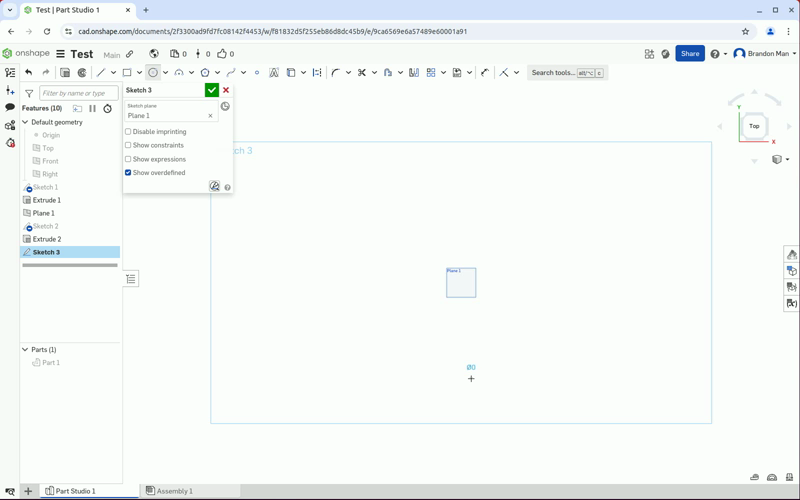
mouse_move(476, 378)
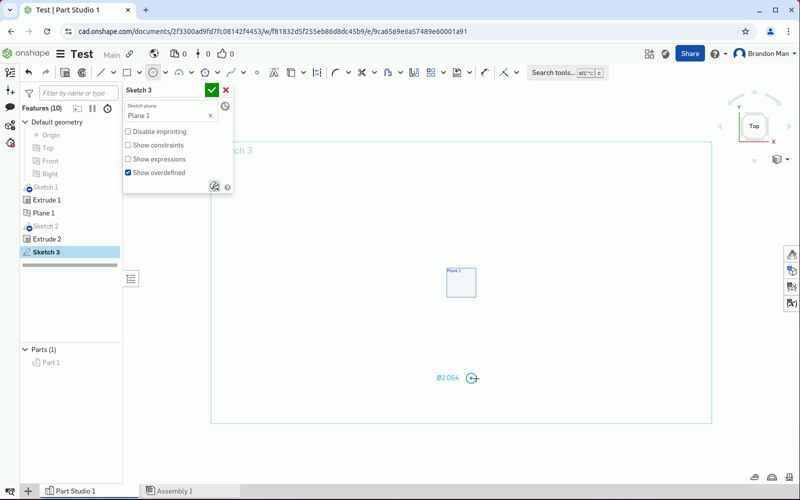
click(476, 378)
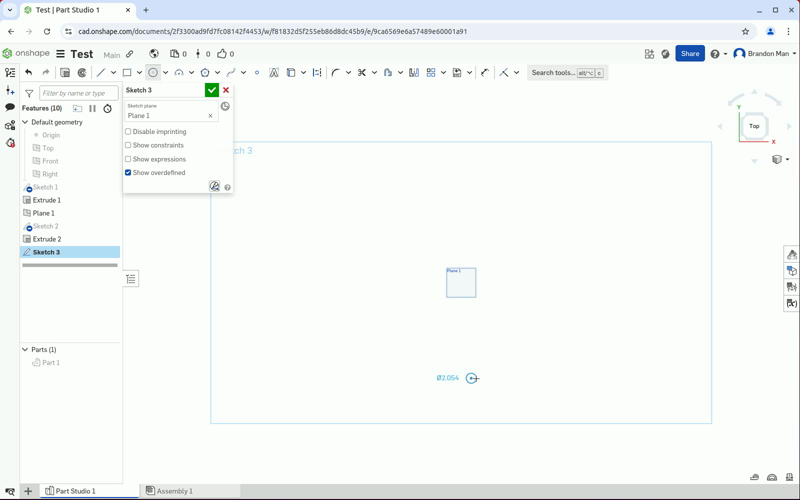
key(esc)
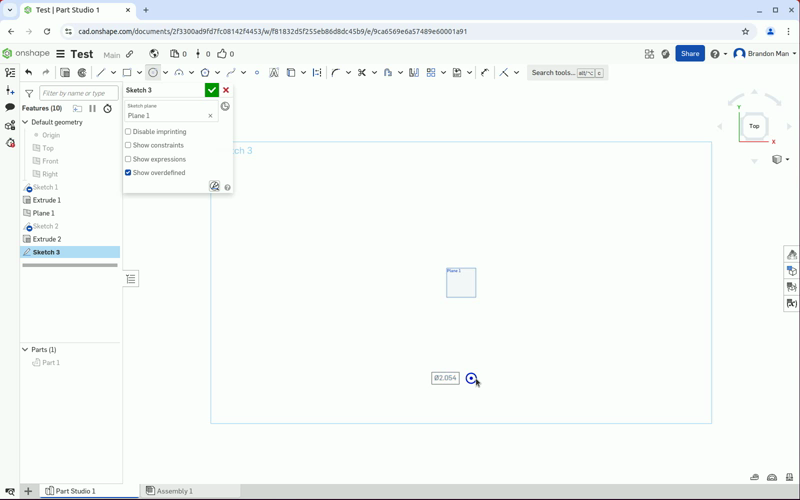
mouse_move(472, 378)
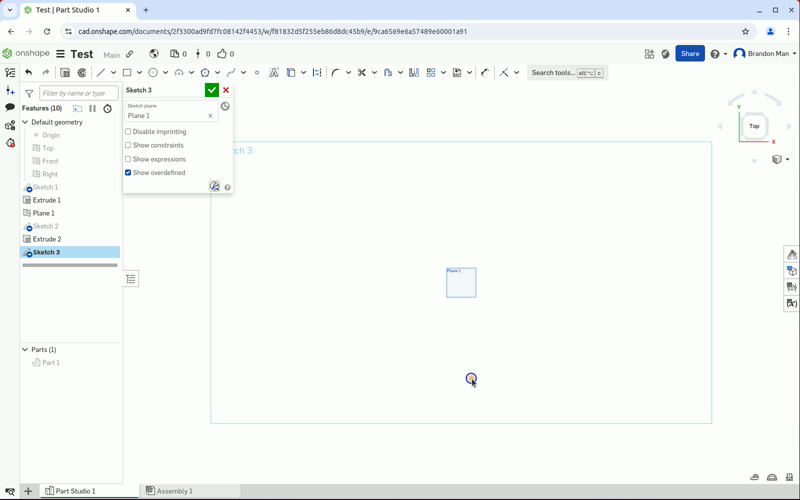
scroll(6)
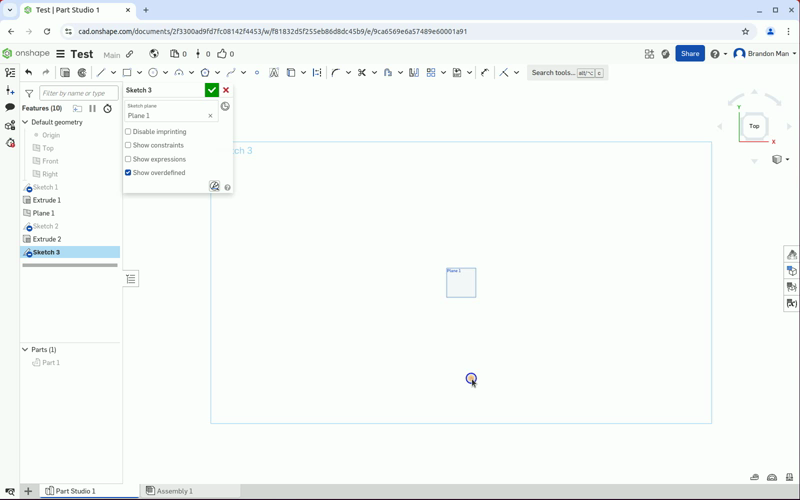
scroll(6)
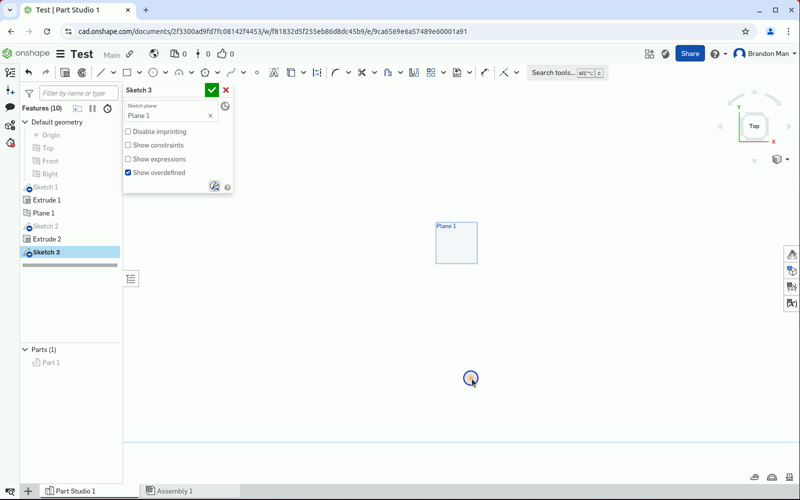
scroll(6)
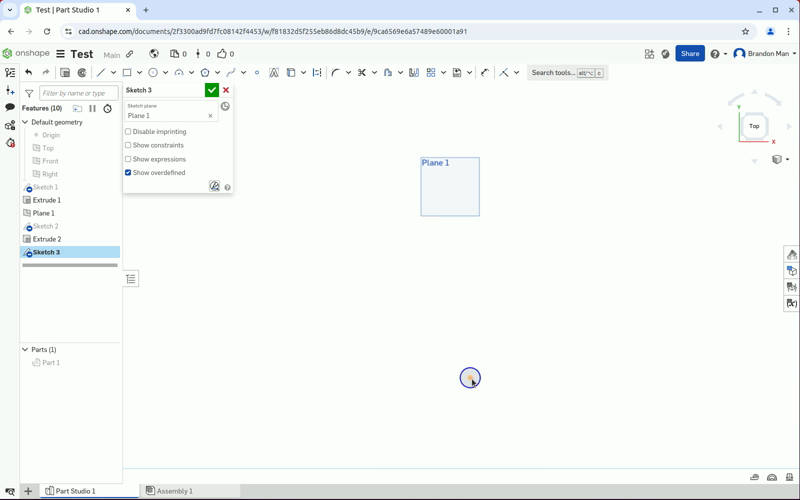
scroll(6)
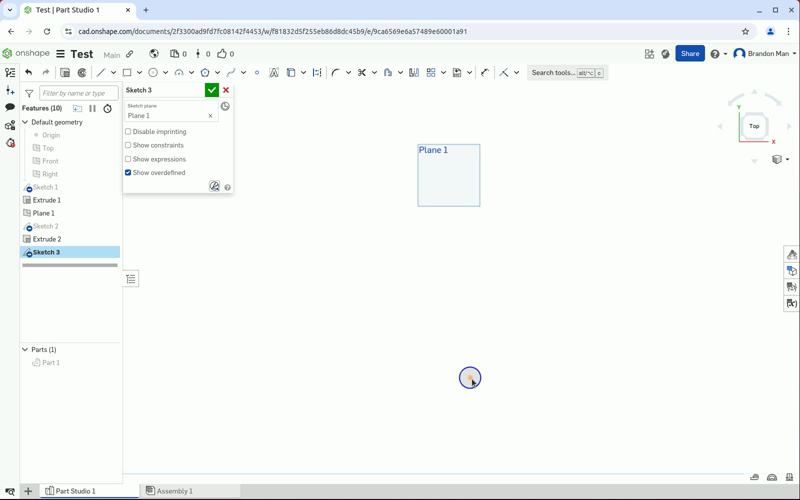
scroll(6)
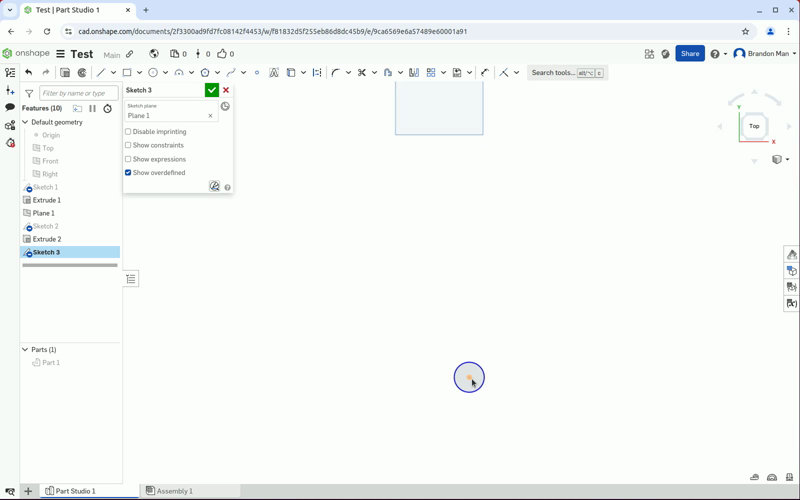
scroll(6)
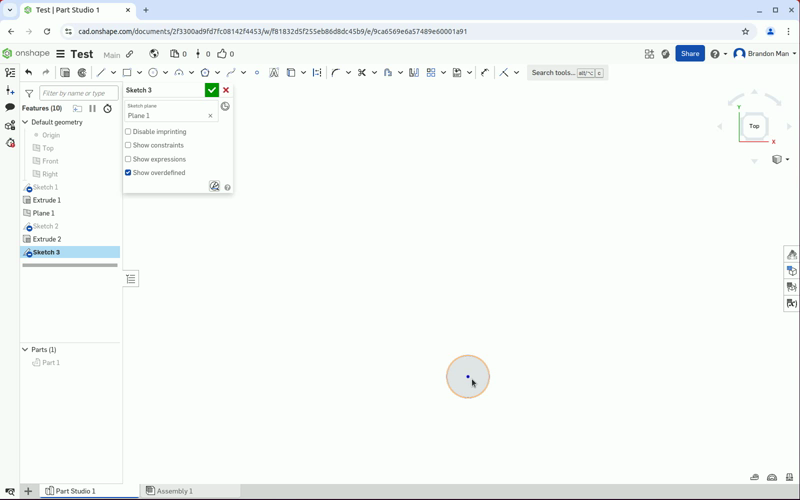
scroll(6)
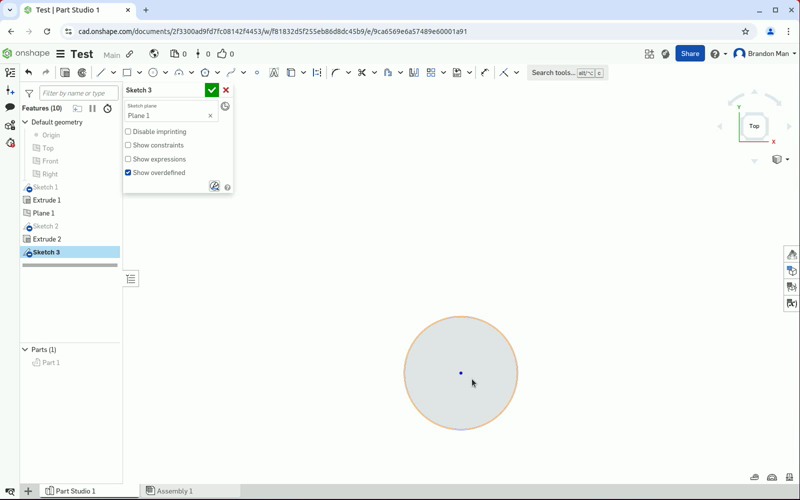
click(472, 378)
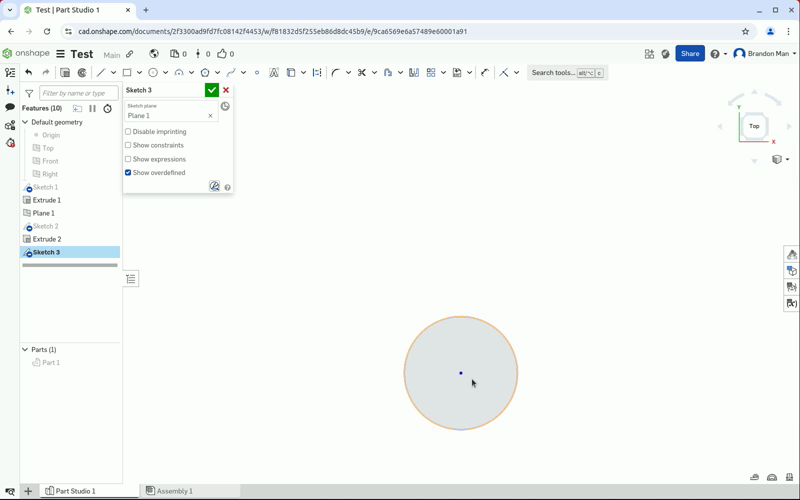
scroll(-6)
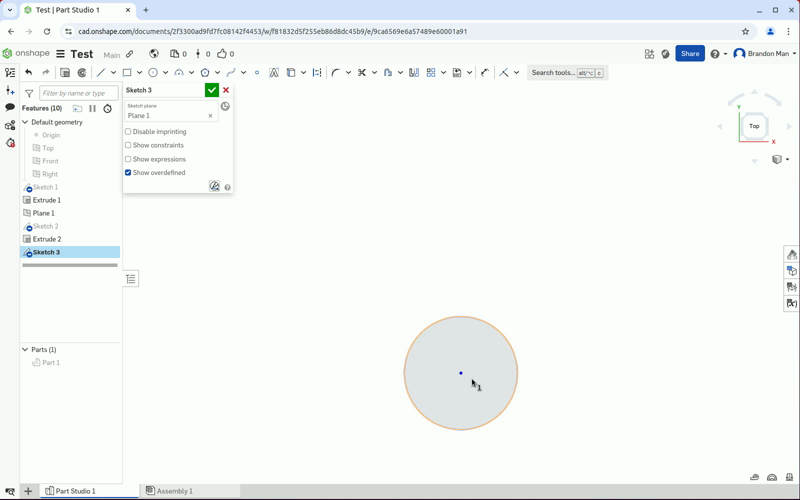
scroll(-6)
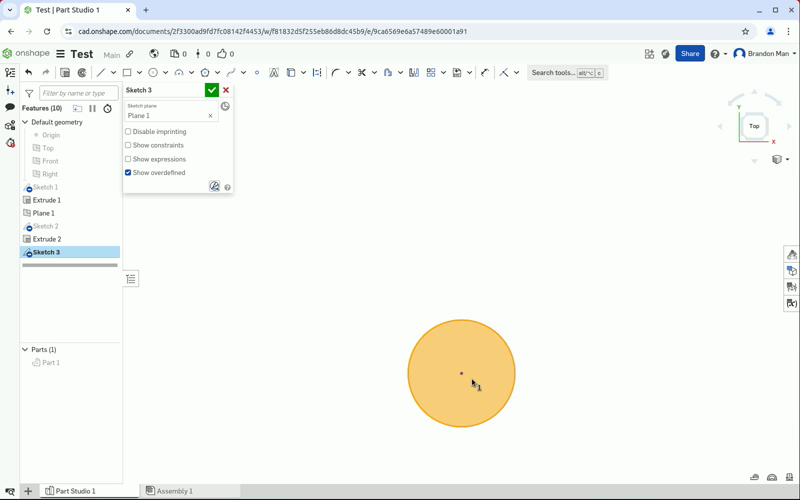
scroll(-6)
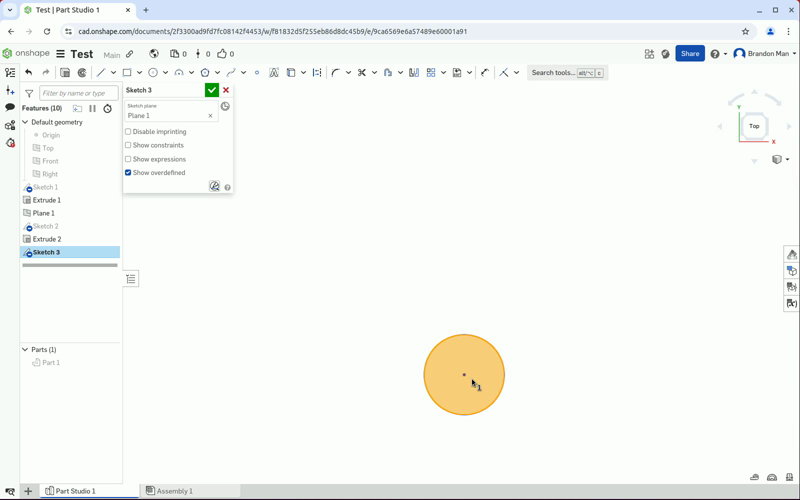
scroll(-6)
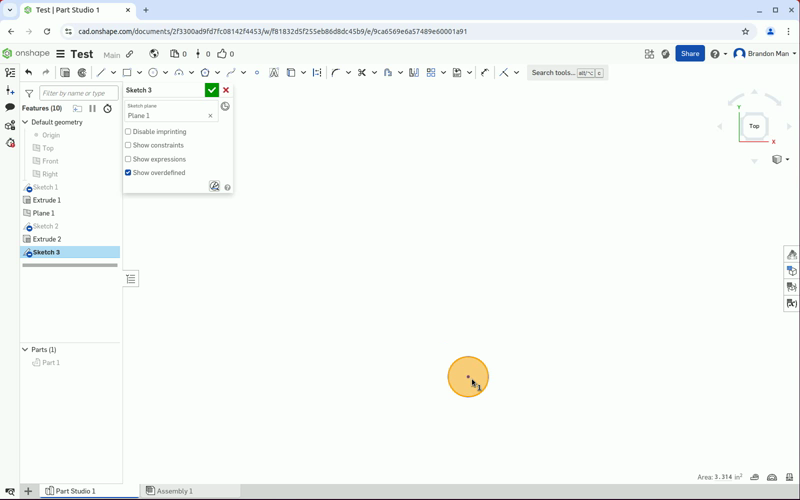
scroll(-6)
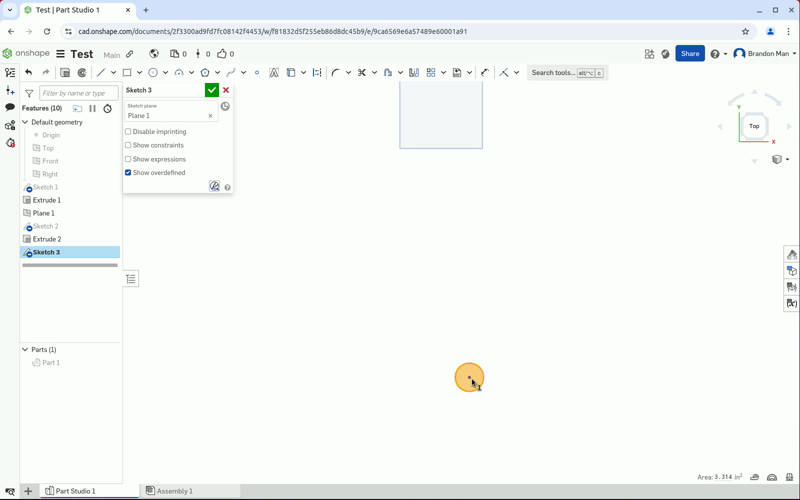
scroll(-6)
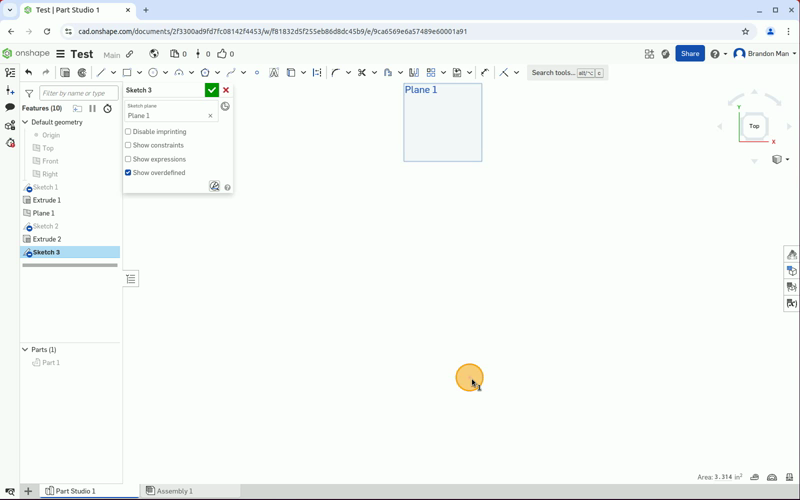
scroll(-6)
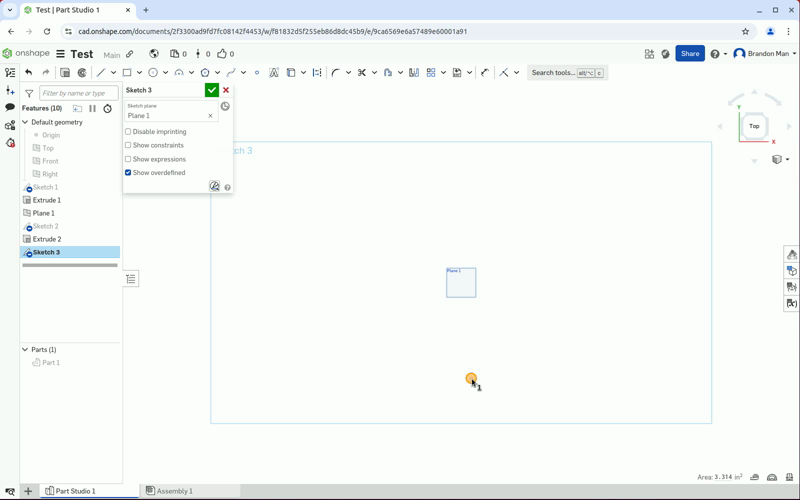
mouse_move(73, 352)
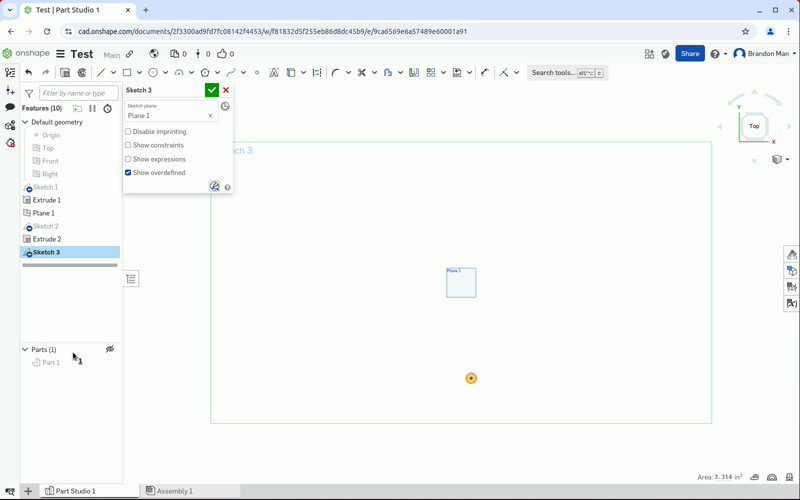
key(shift+y)
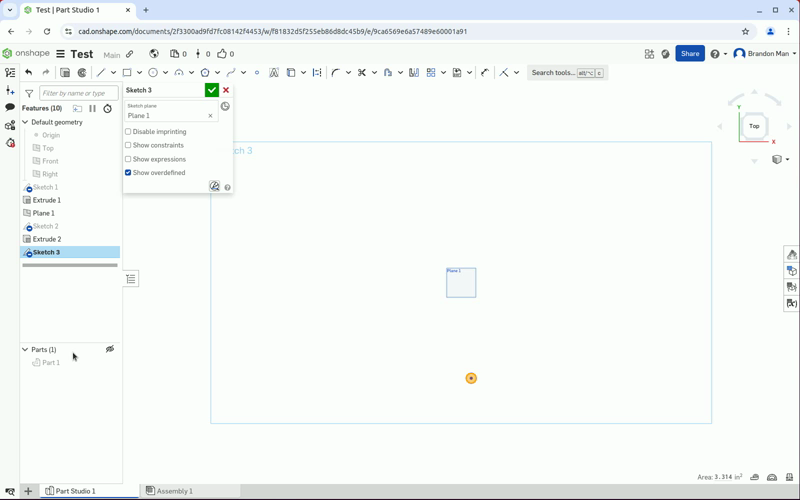
key(shift+e)
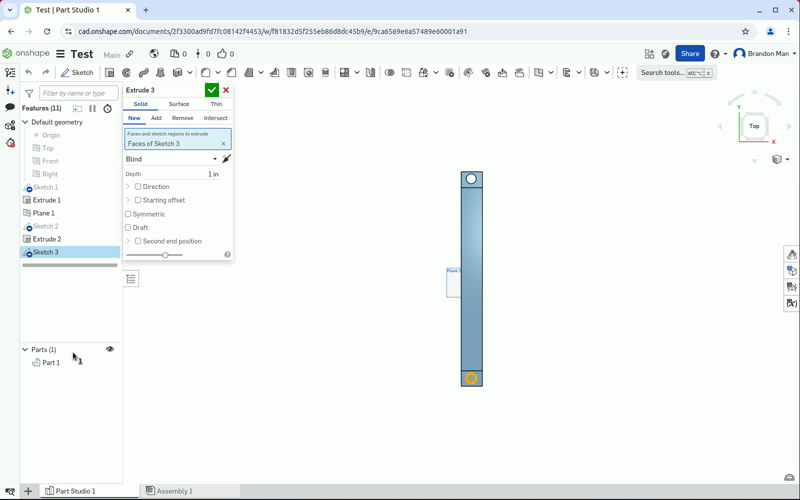
mouse_move(143, 106)
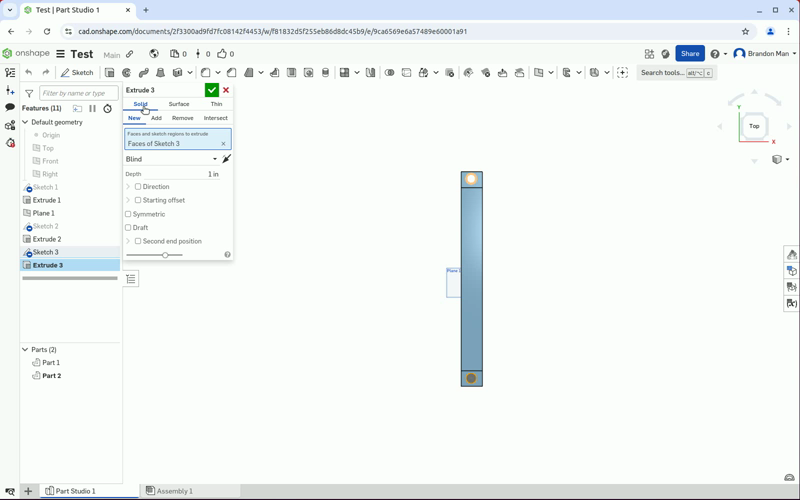
click(143, 106)
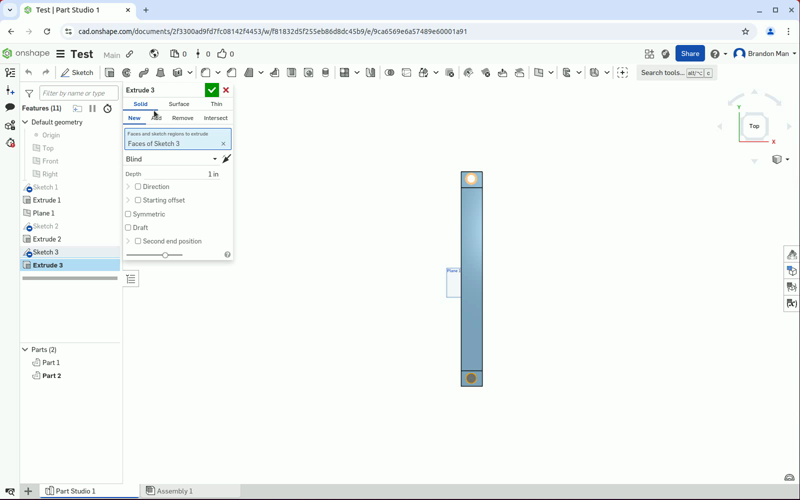
mouse_move(186, 120)
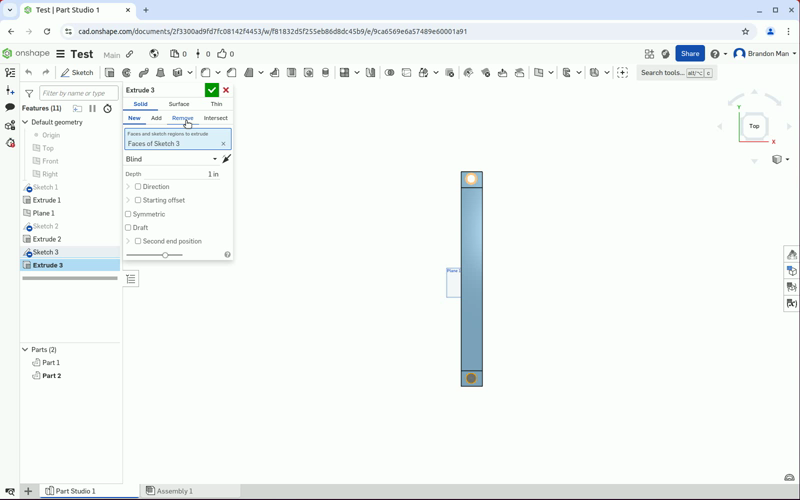
click(186, 120)
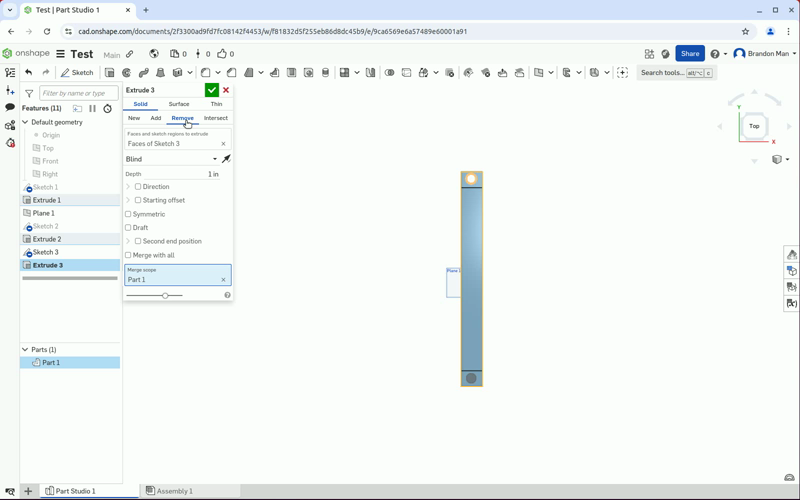
key(tab, 4)
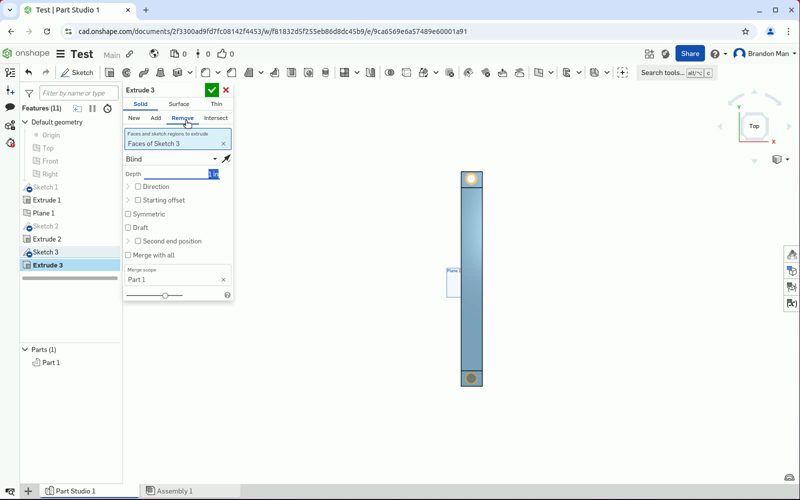
text(10.832)
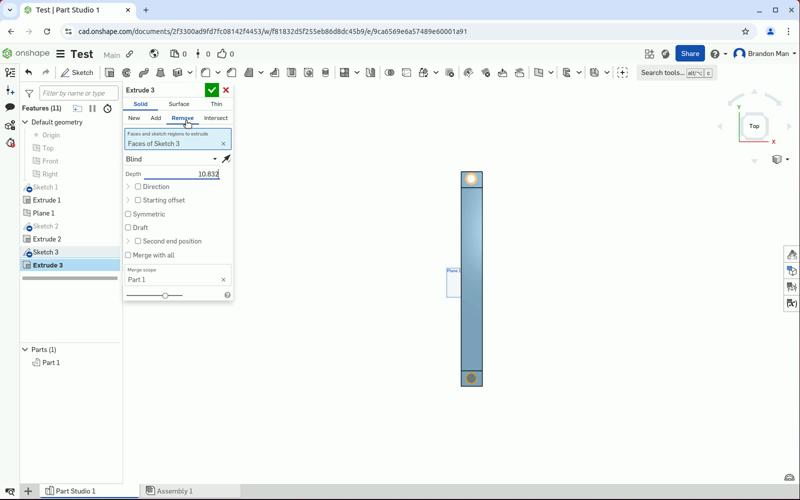
key(tab, 6)
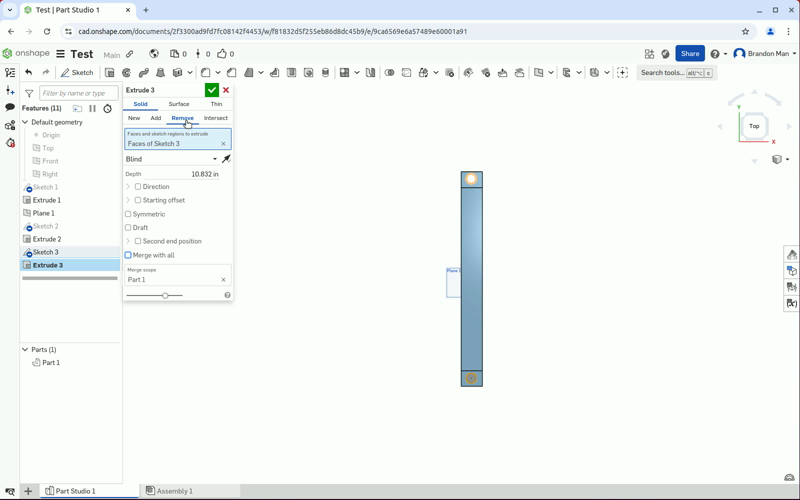
key(space)
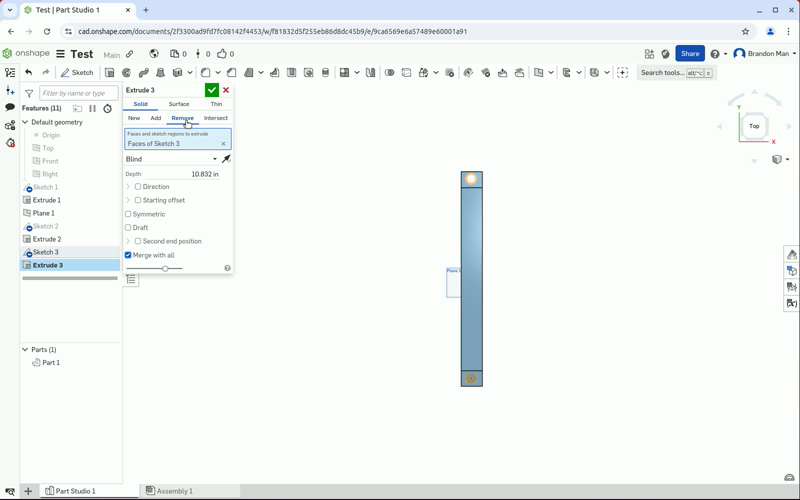
key(enter)
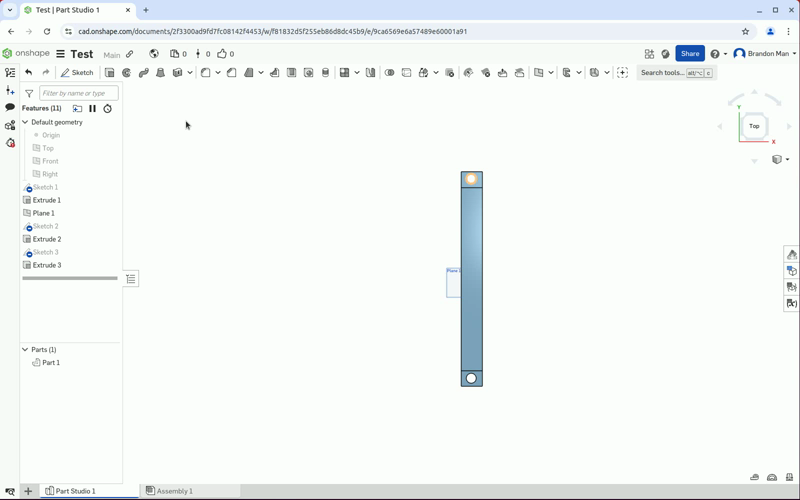
key(shift+h)
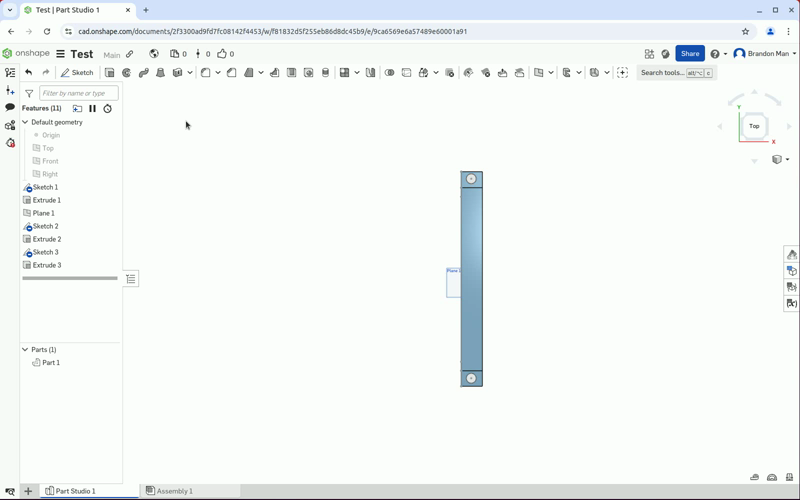
key(shift+h)
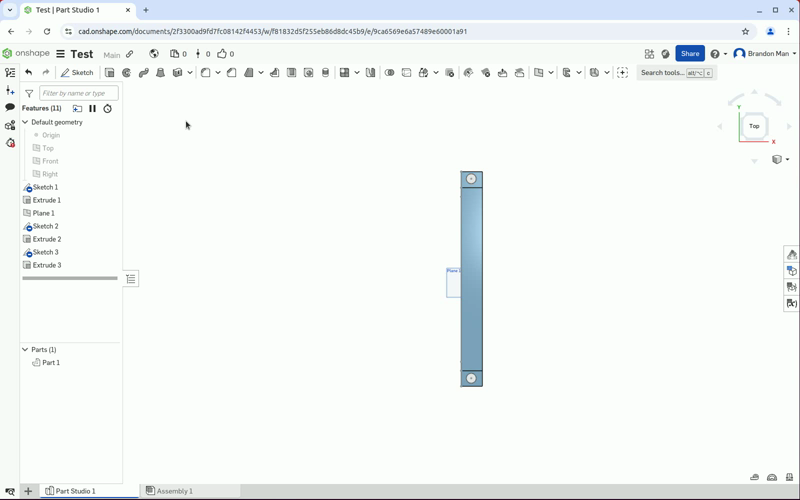
key(shift+7)
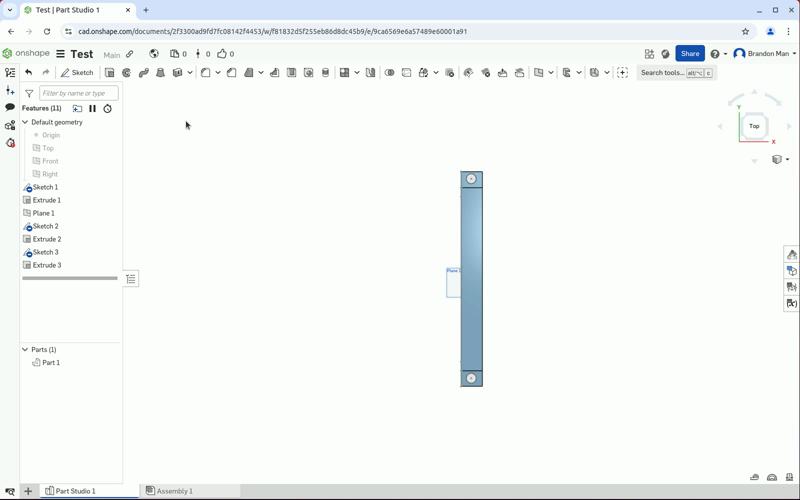
key(up, 3)
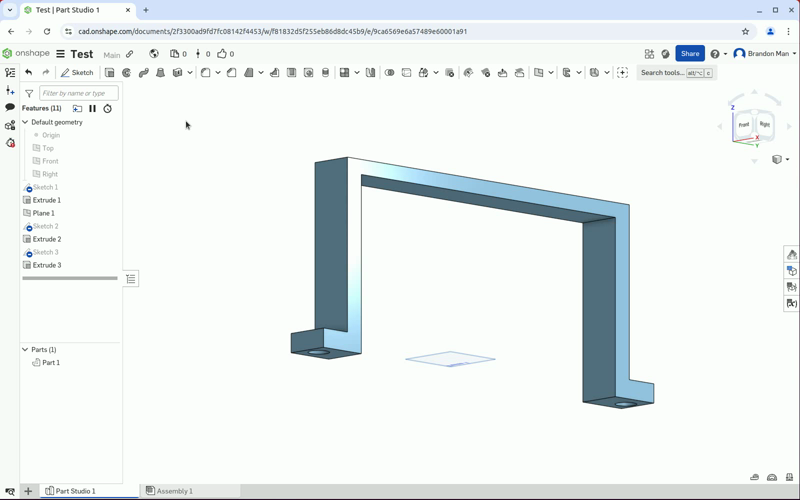
key(left, 3)
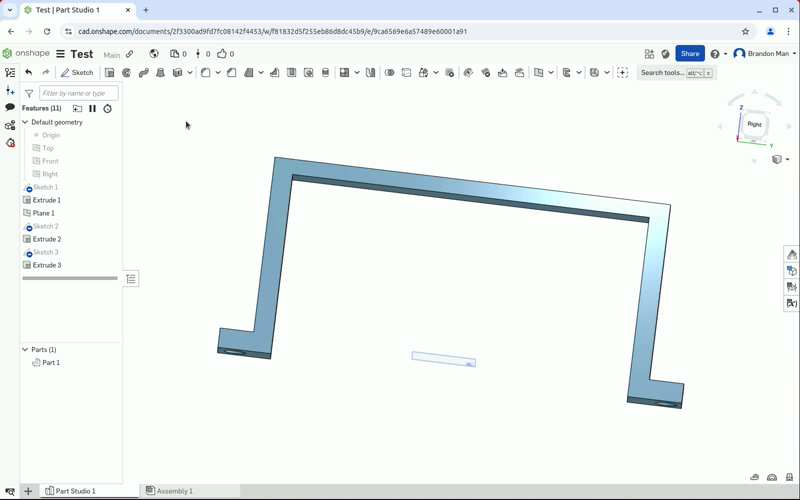
key(right, 3)
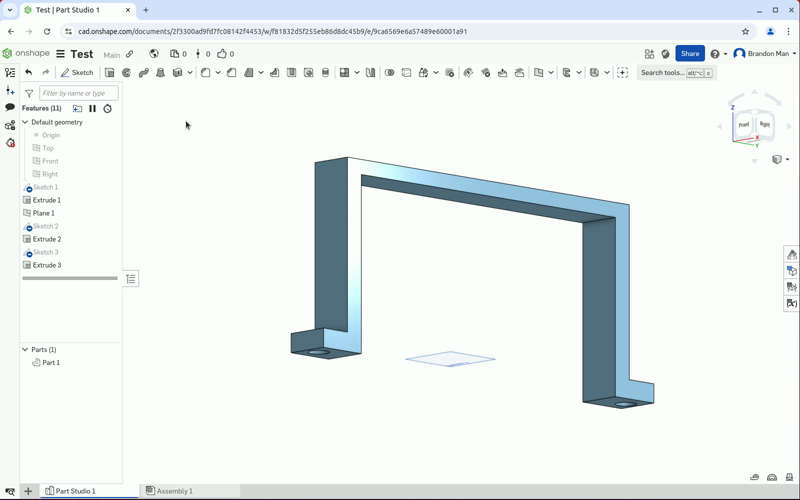
key(down, 3)
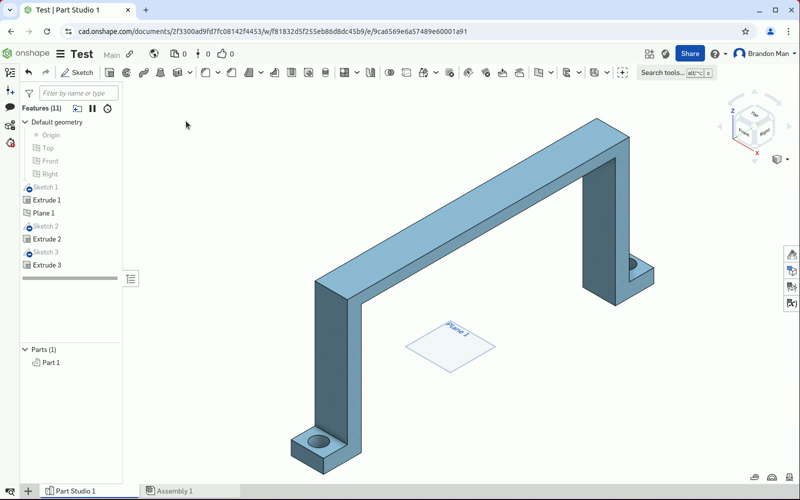
mouse_move(73, 189)
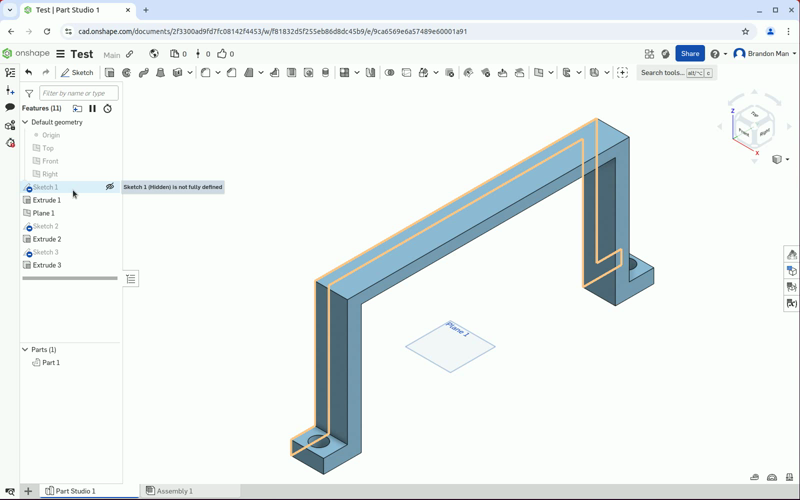
click(73, 189)